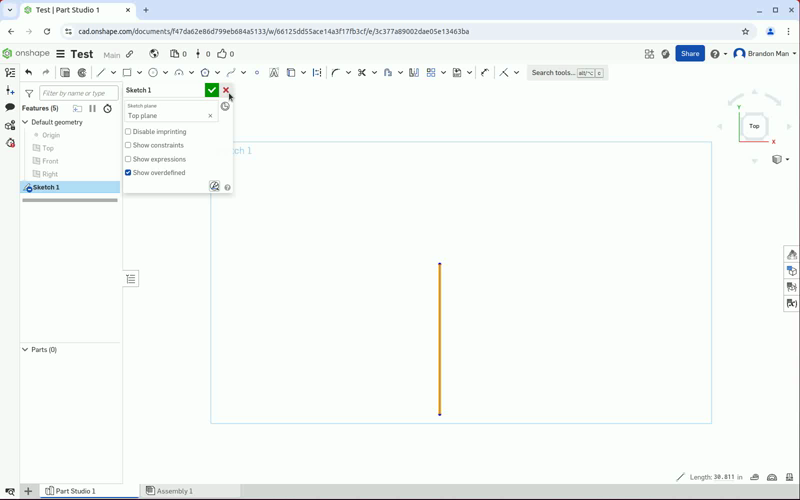
key(shift+h)
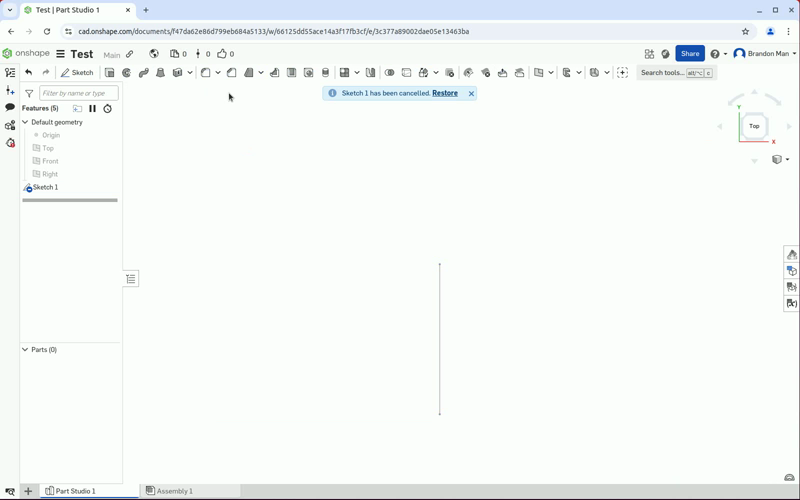
key(shift+s)
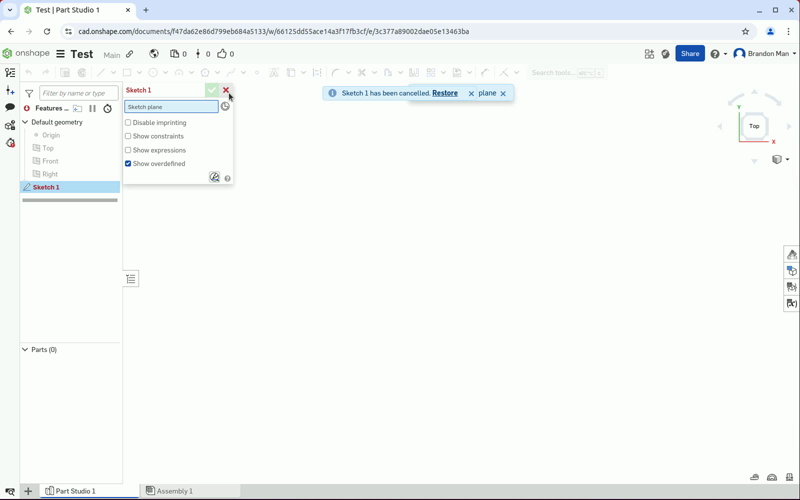
mouse_move(73, 150)
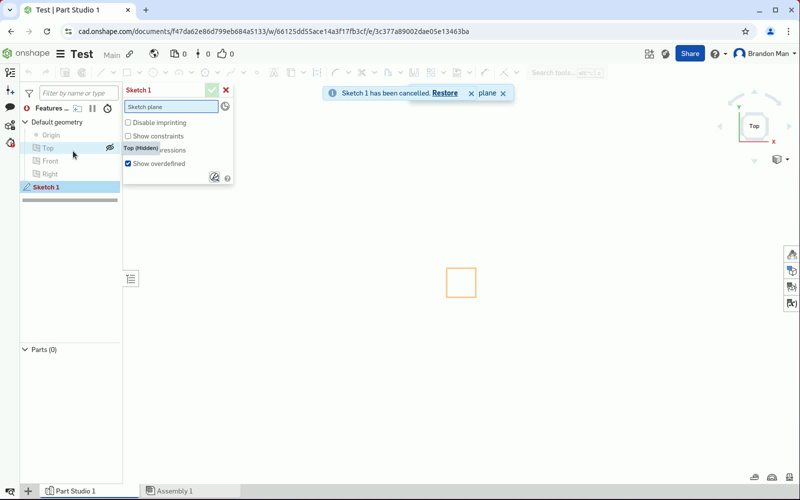
click(73, 150)
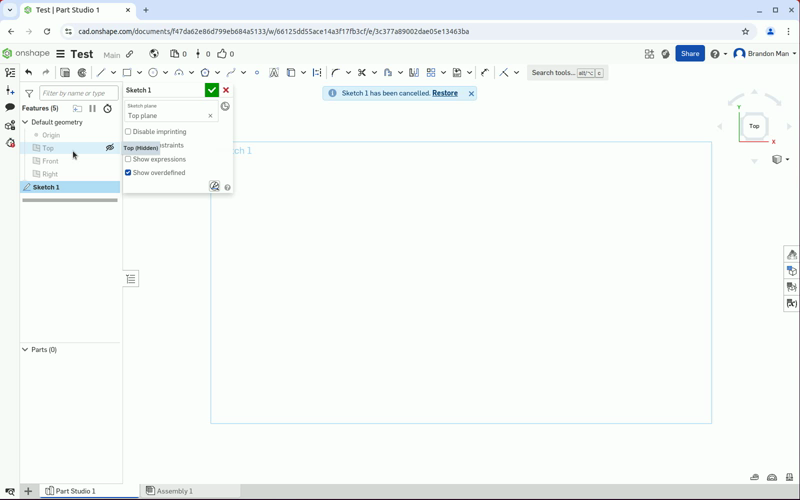
mouse_move(73, 352)
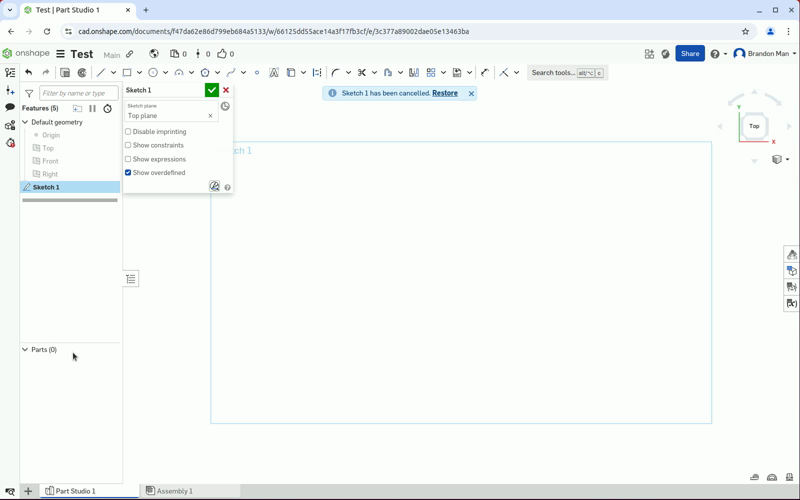
key(y)
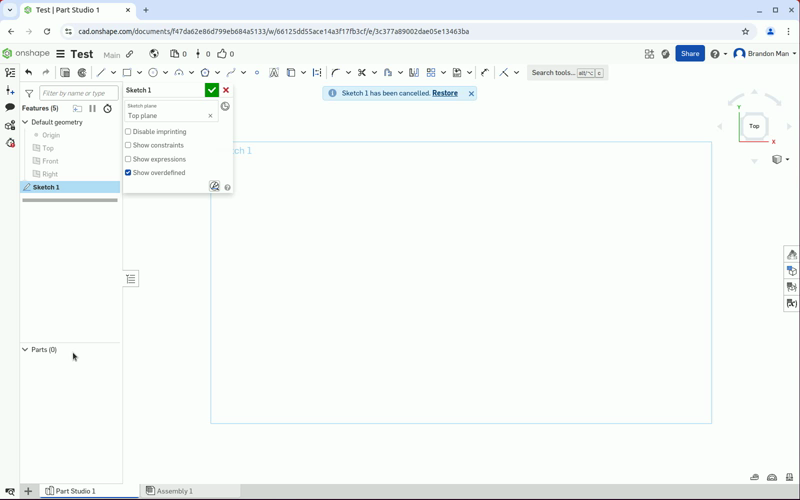
key(a)
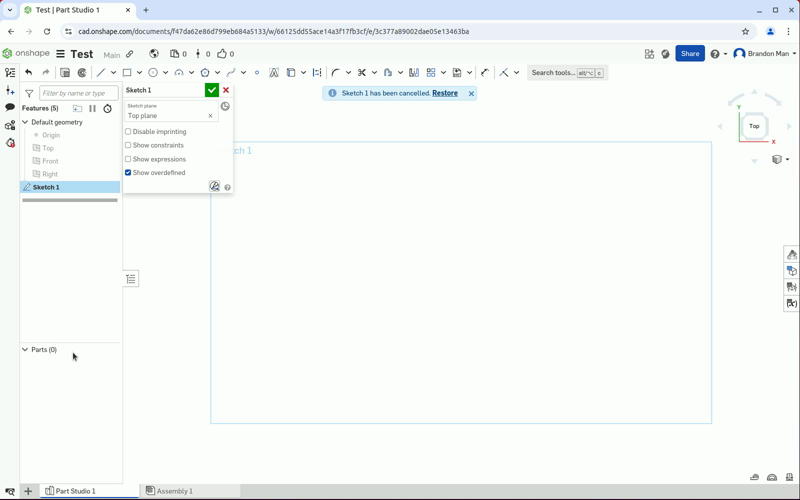
key_down(shift)
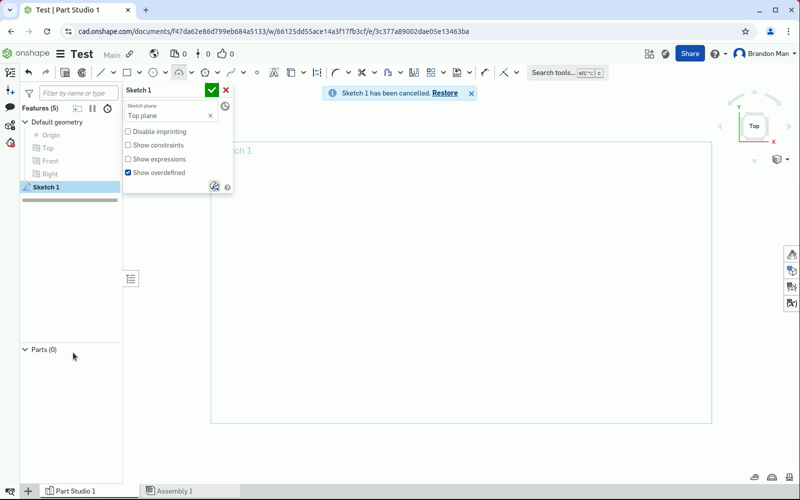
mouse_move(436, 316)
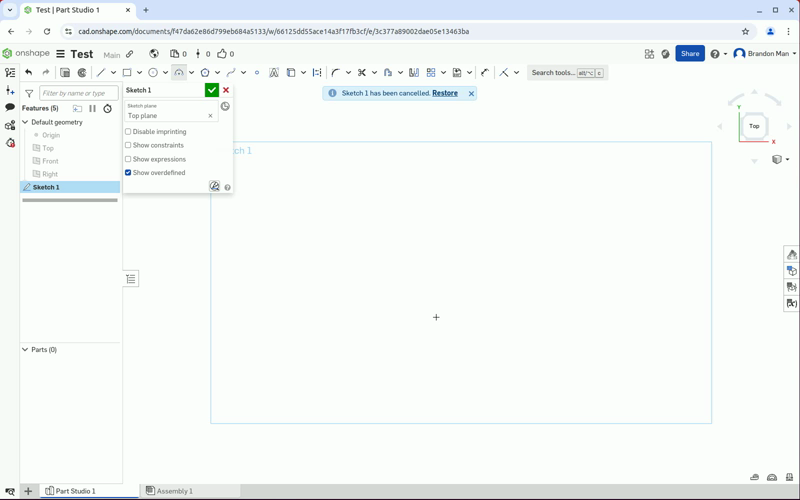
click(436, 316)
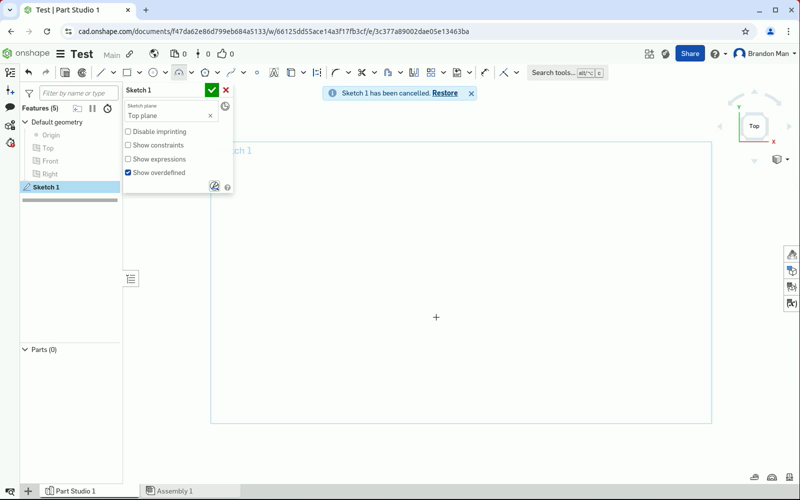
key_up(shift)
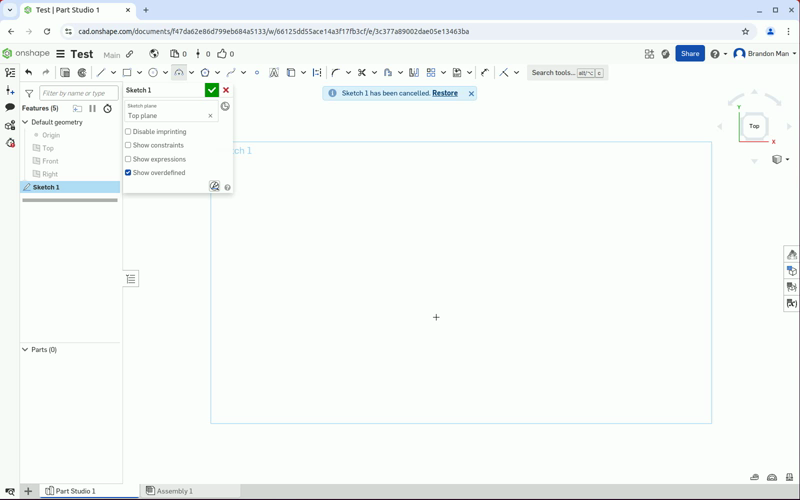
key_down(shift)
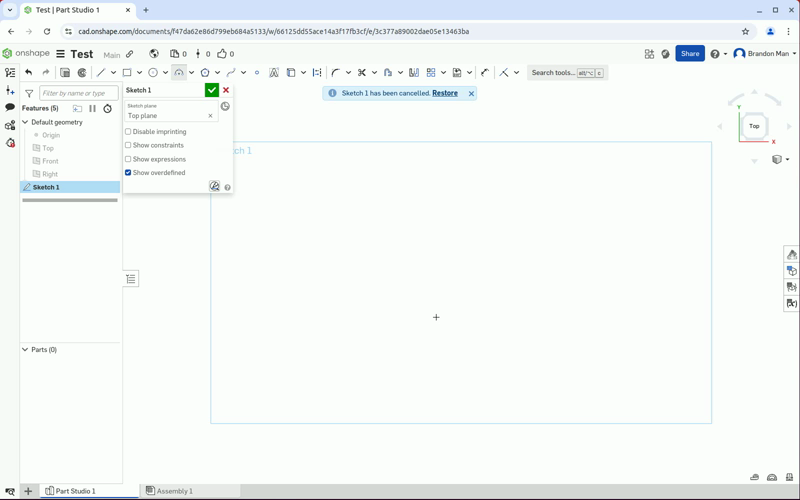
mouse_move(479, 333)
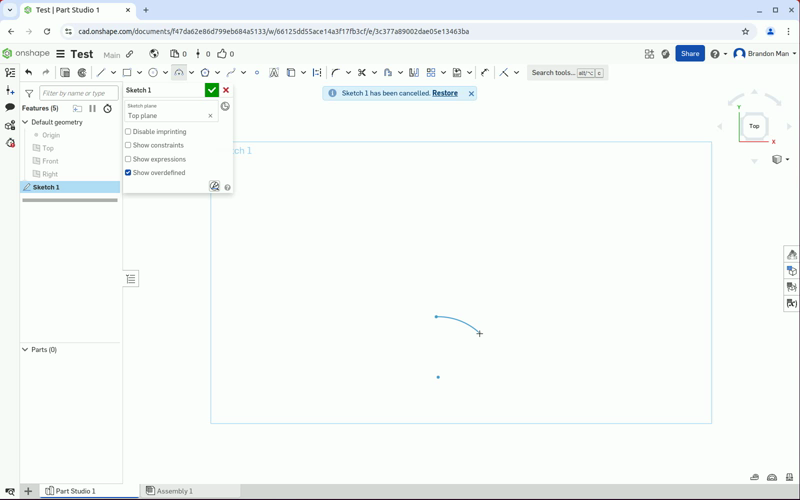
click(479, 333)
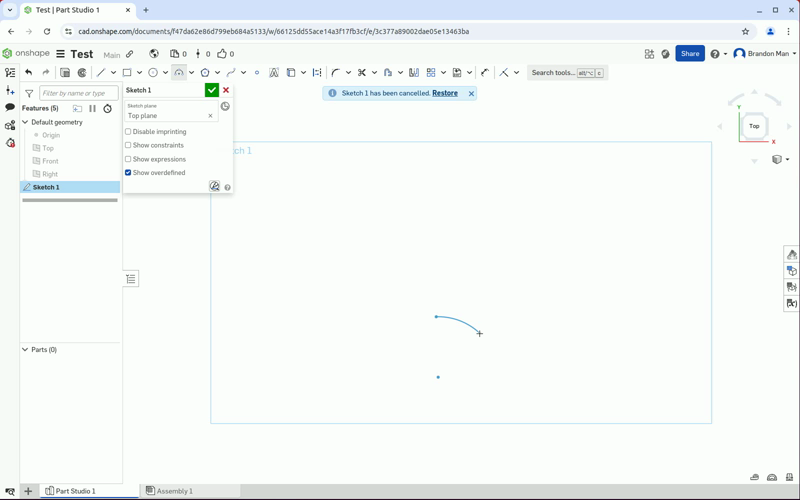
mouse_move(452, 340)
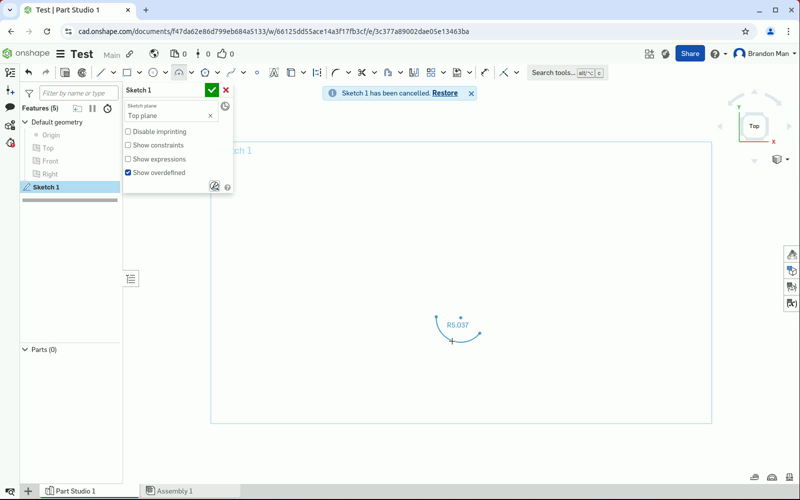
click(452, 340)
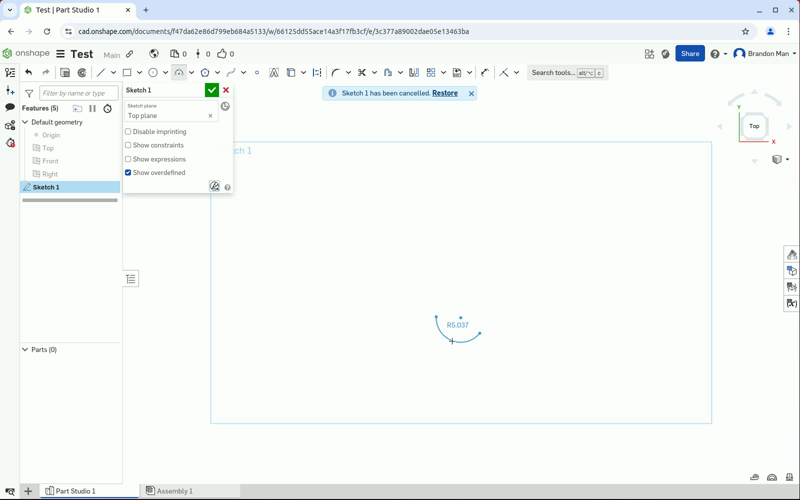
key_up(shift)
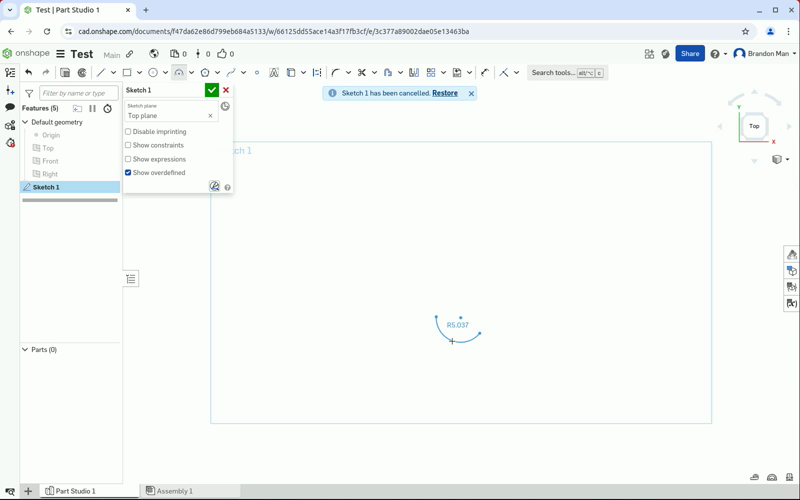
mouse_move(479, 333)
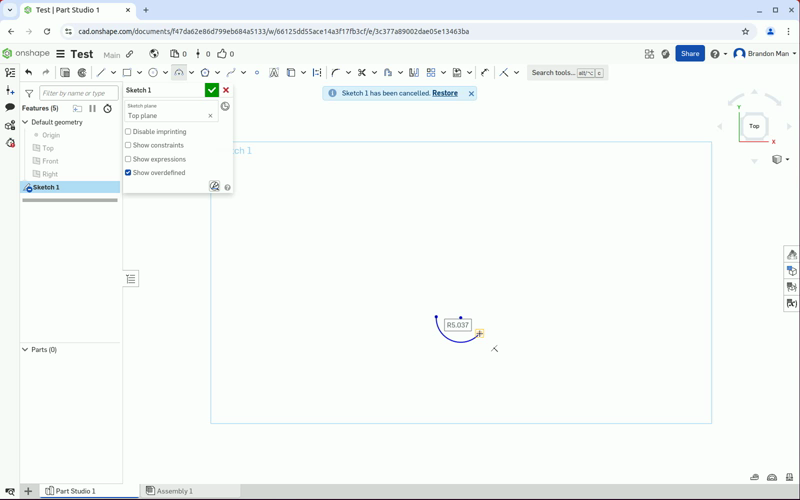
click(479, 333)
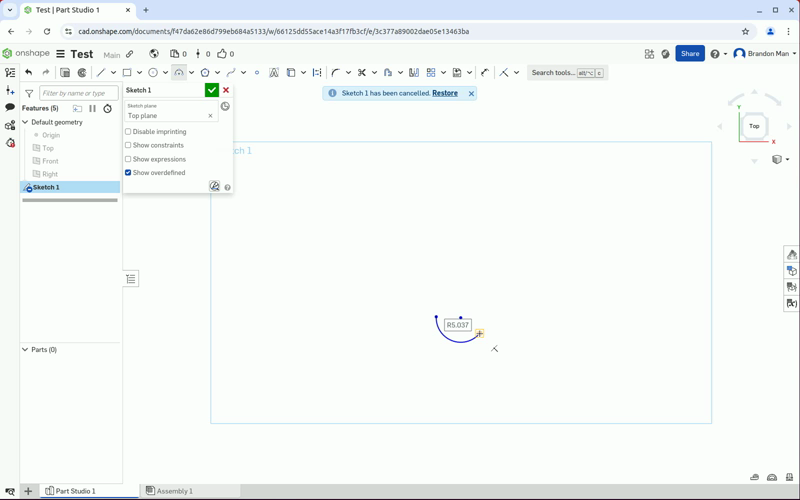
key_down(shift)
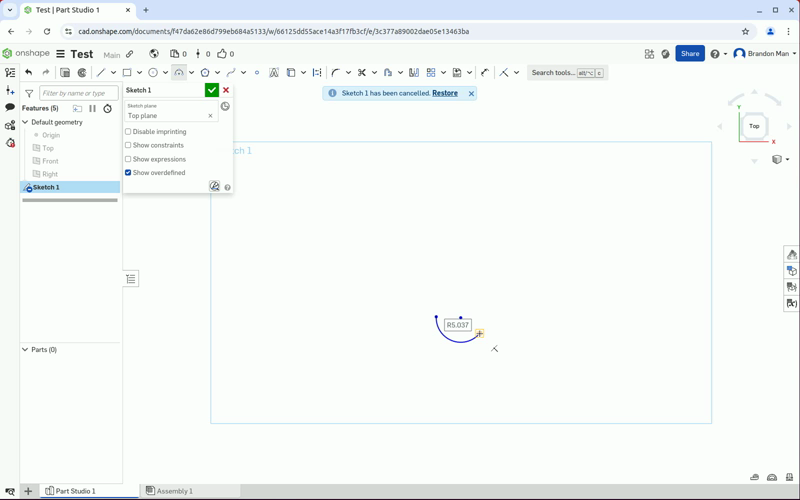
mouse_move(530, 306)
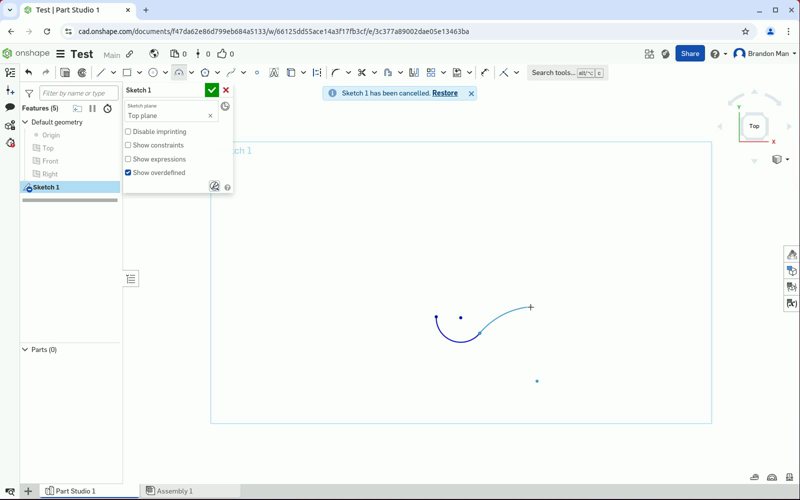
click(530, 306)
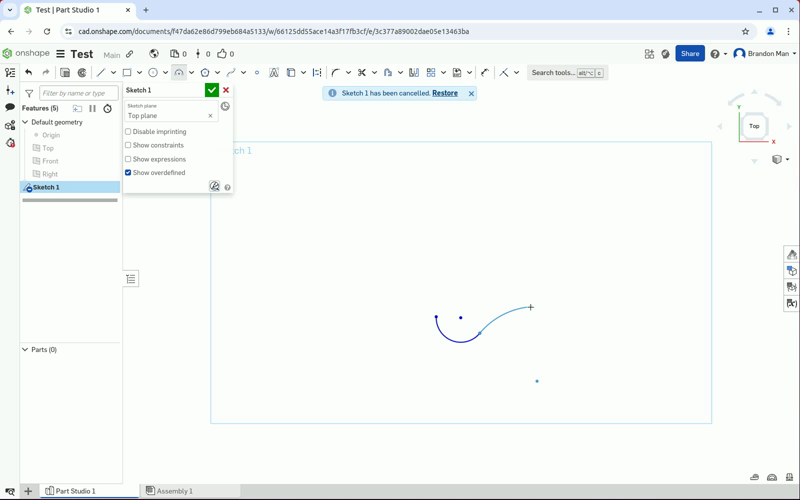
mouse_move(502, 314)
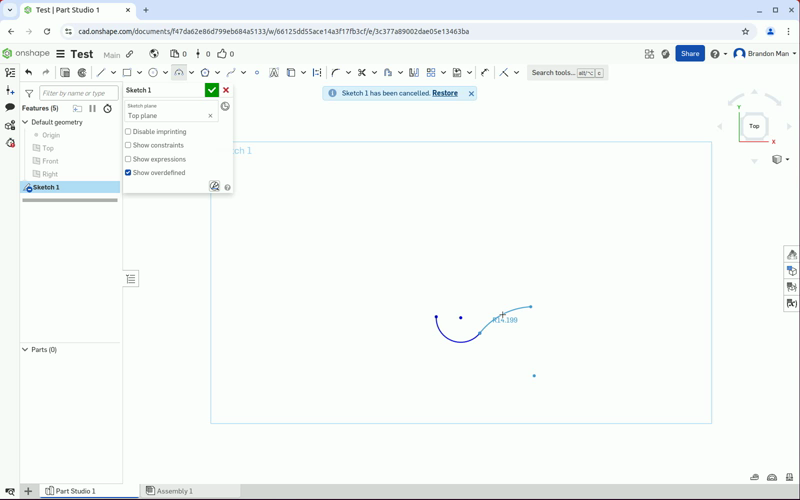
click(502, 314)
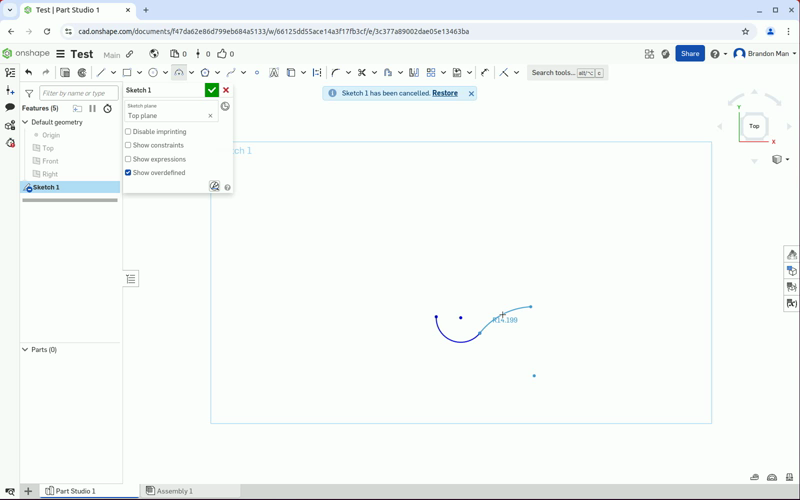
key_up(shift)
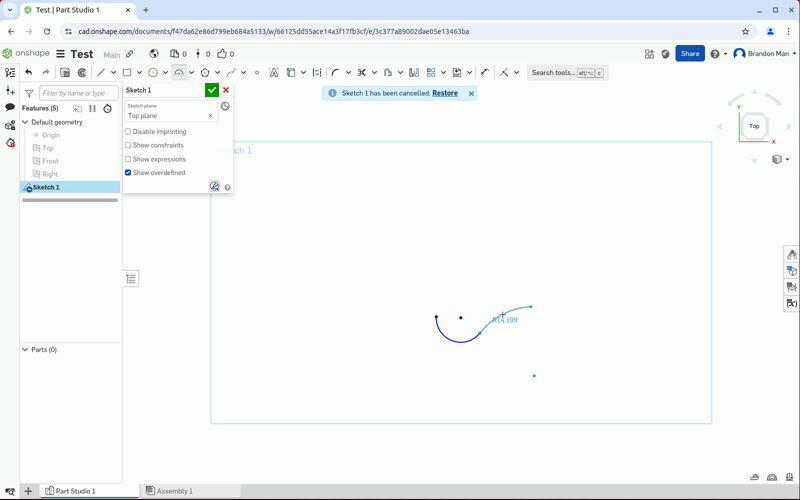
mouse_move(530, 306)
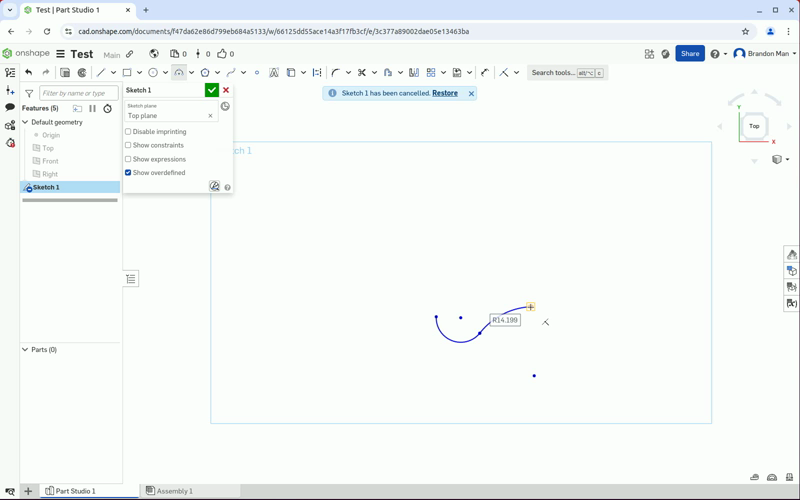
click(530, 306)
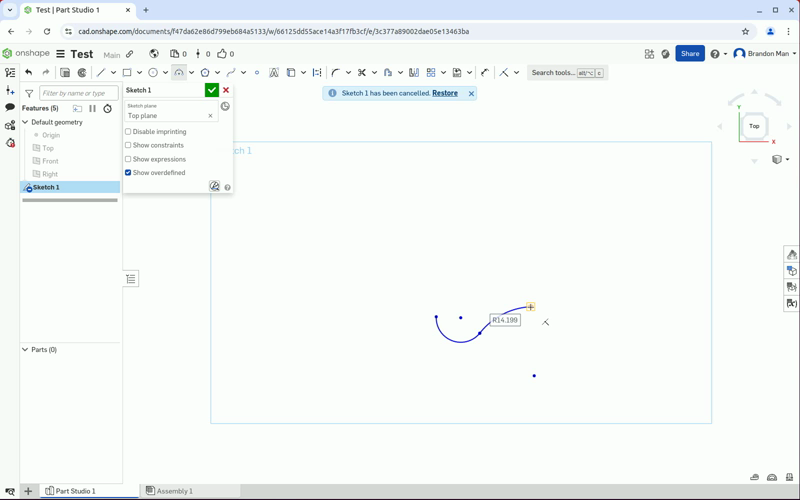
key_down(shift)
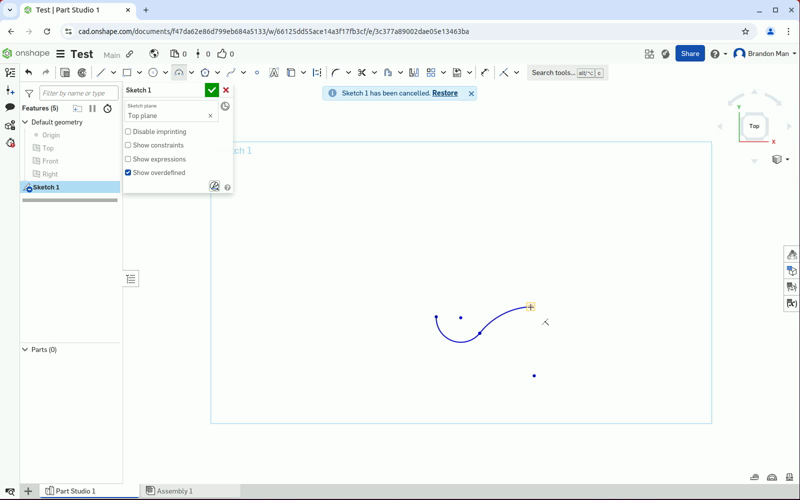
mouse_move(530, 258)
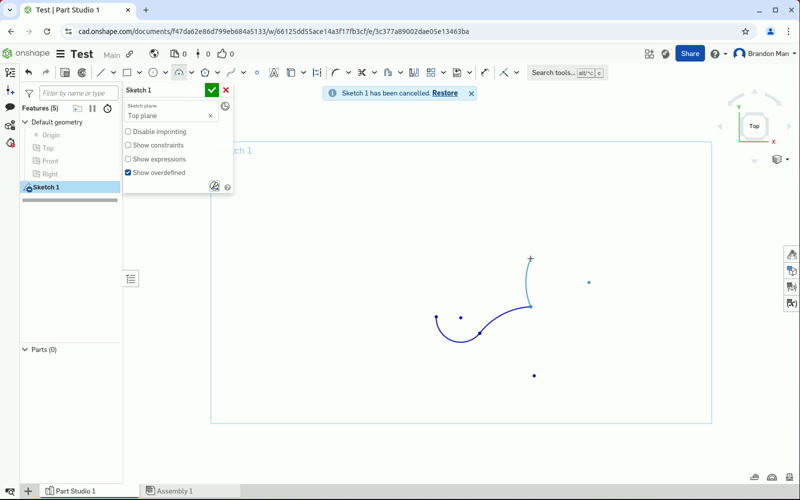
click(530, 258)
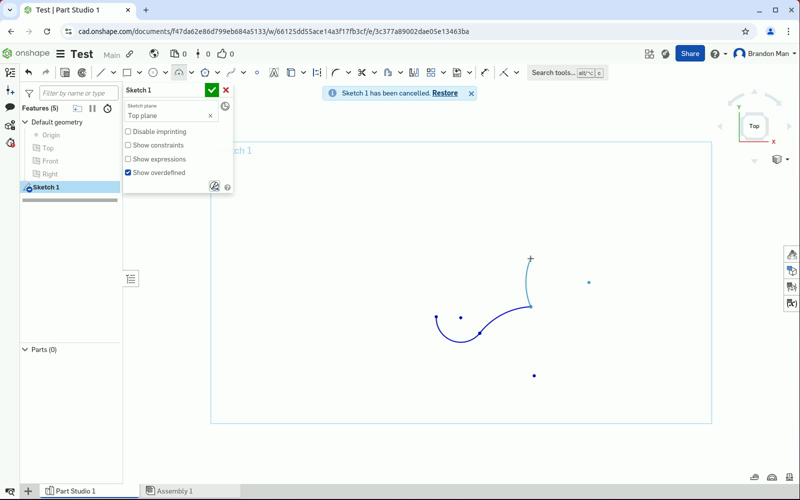
mouse_move(554, 282)
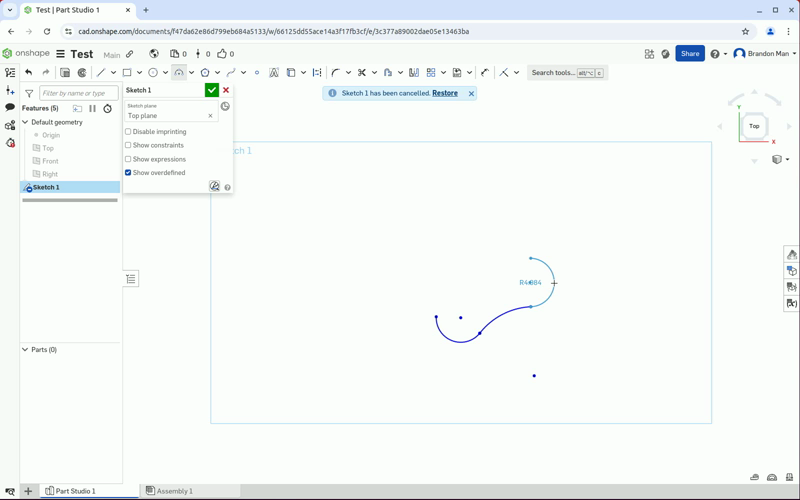
click(554, 282)
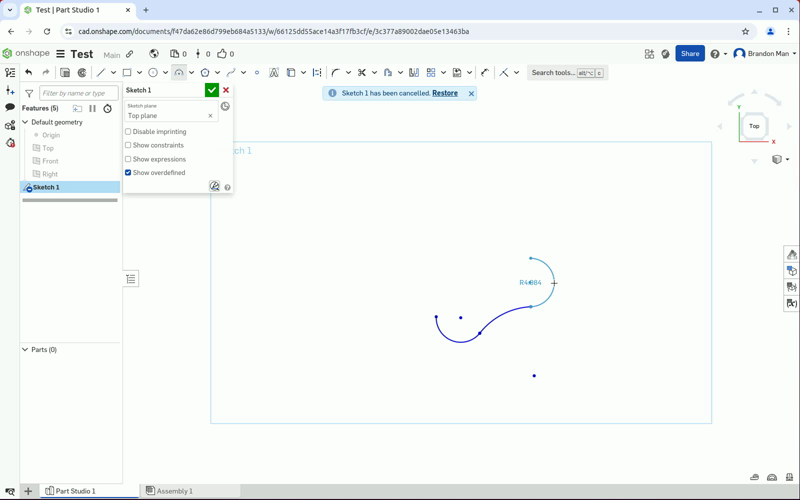
key_up(shift)
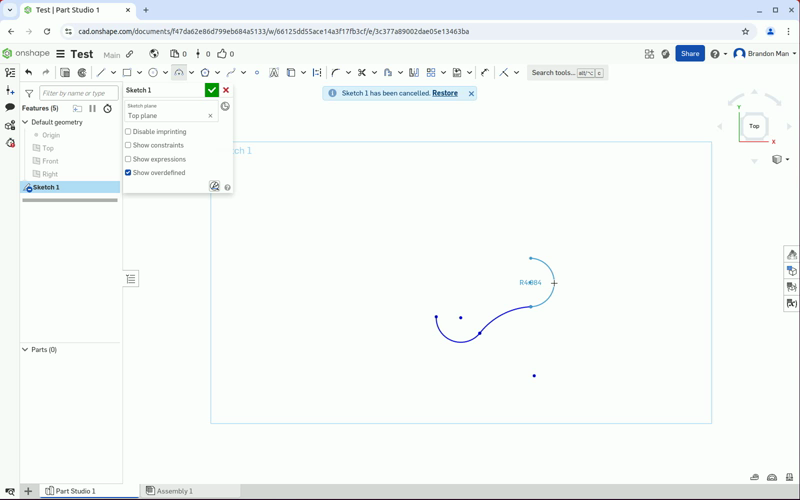
mouse_move(530, 258)
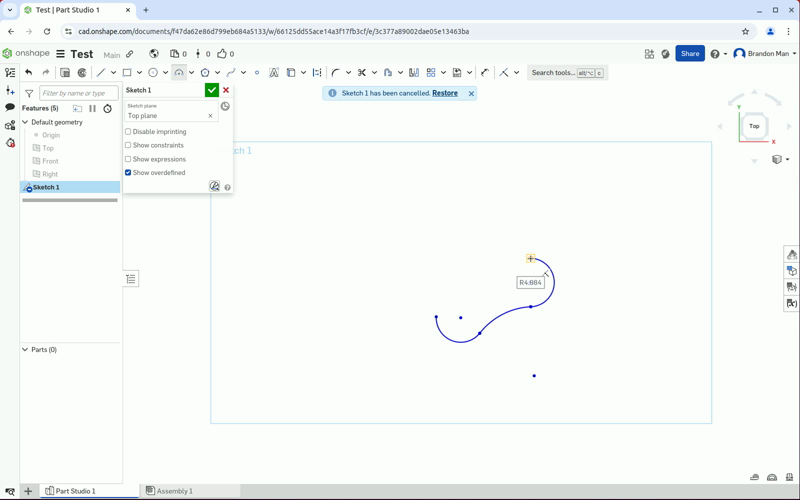
click(530, 258)
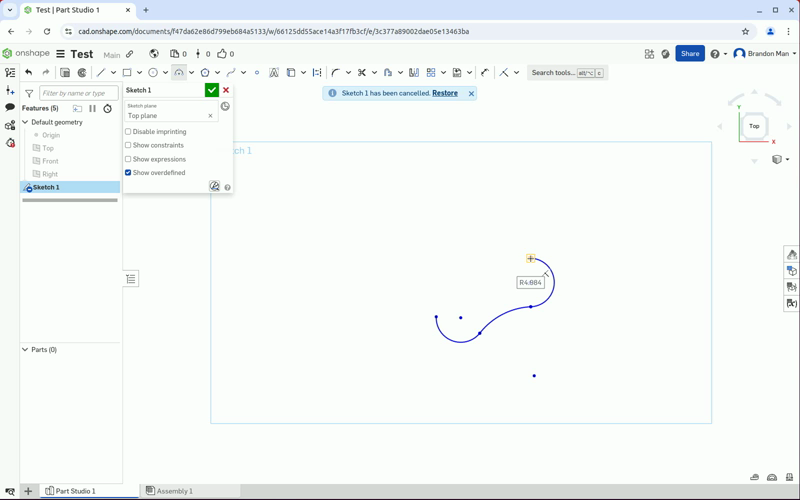
key_down(shift)
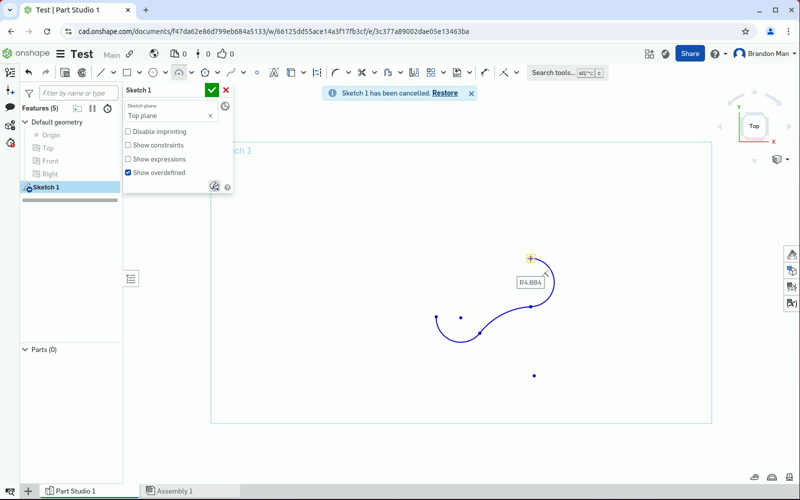
mouse_move(479, 232)
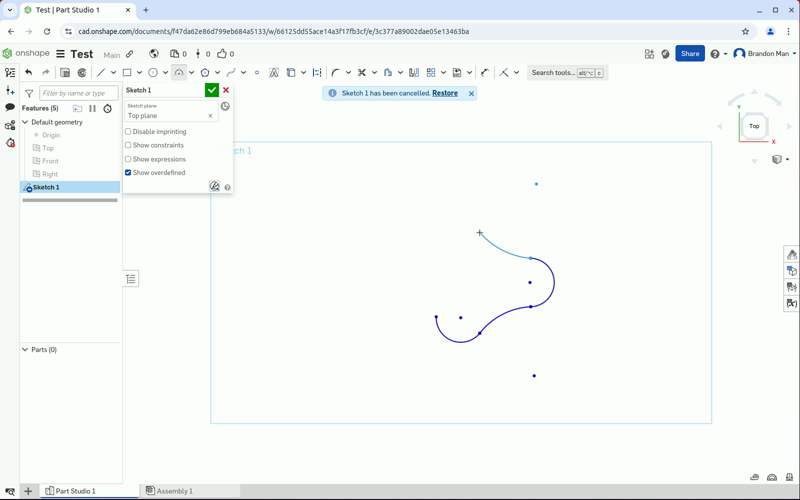
click(479, 232)
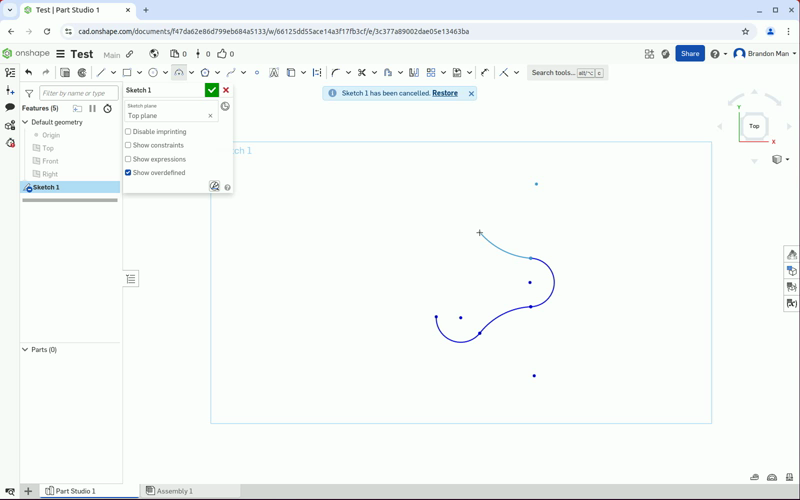
mouse_move(502, 250)
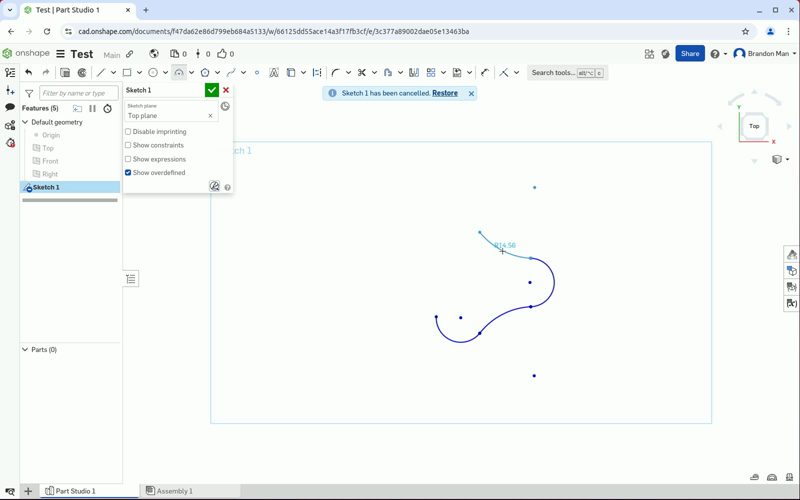
click(502, 250)
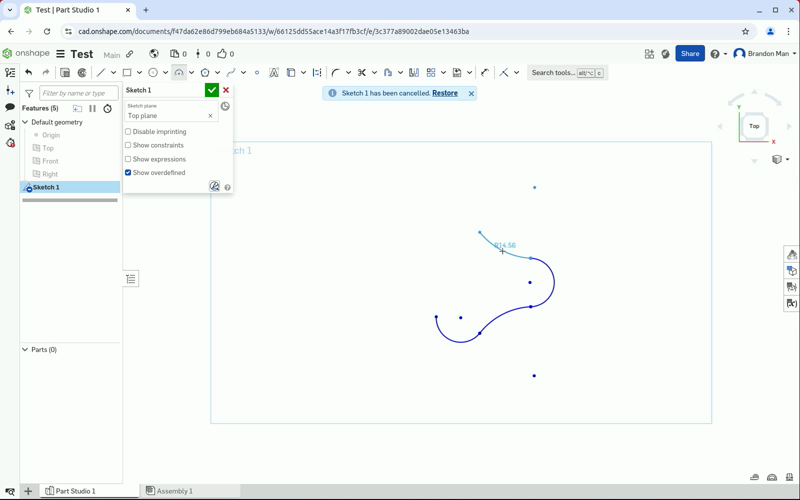
key_up(shift)
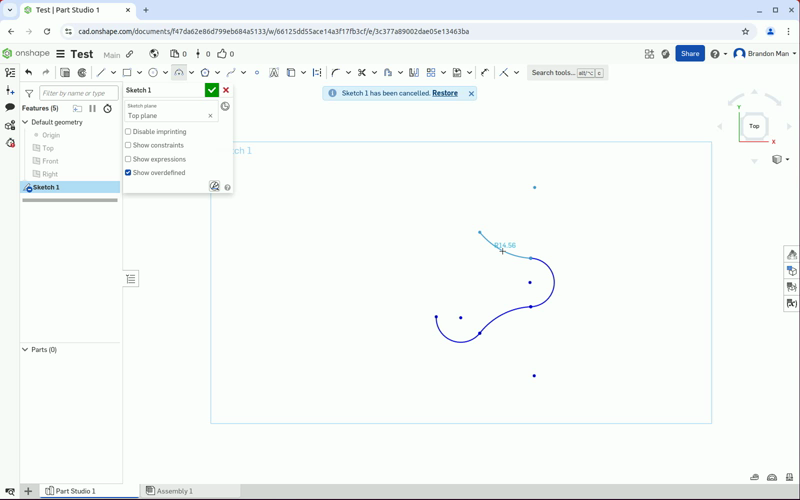
mouse_move(479, 232)
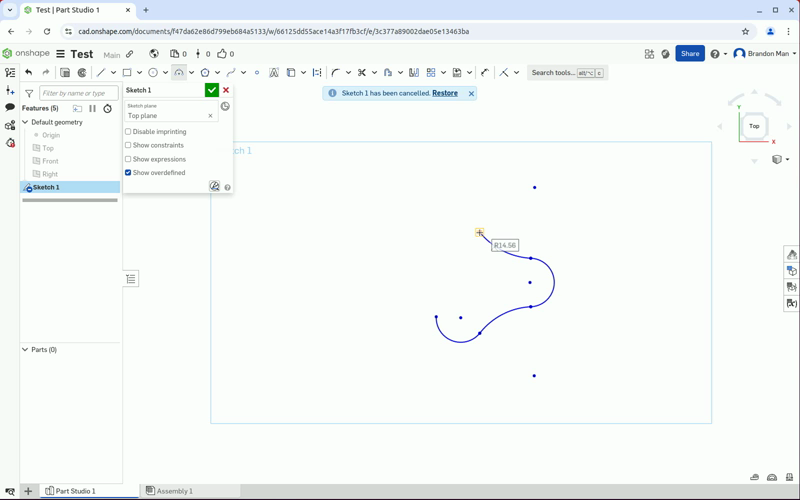
click(479, 232)
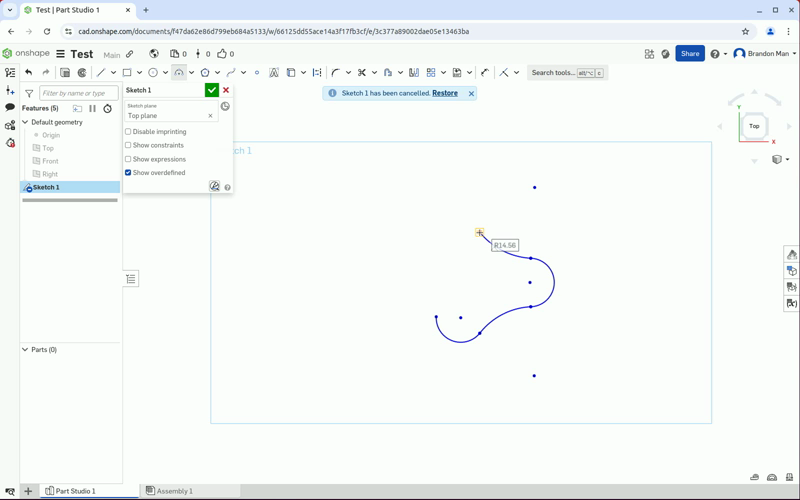
key_down(shift)
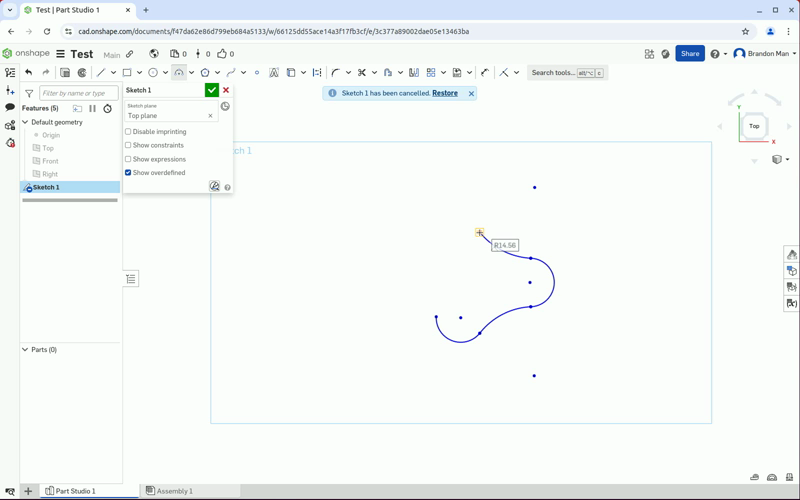
mouse_move(436, 248)
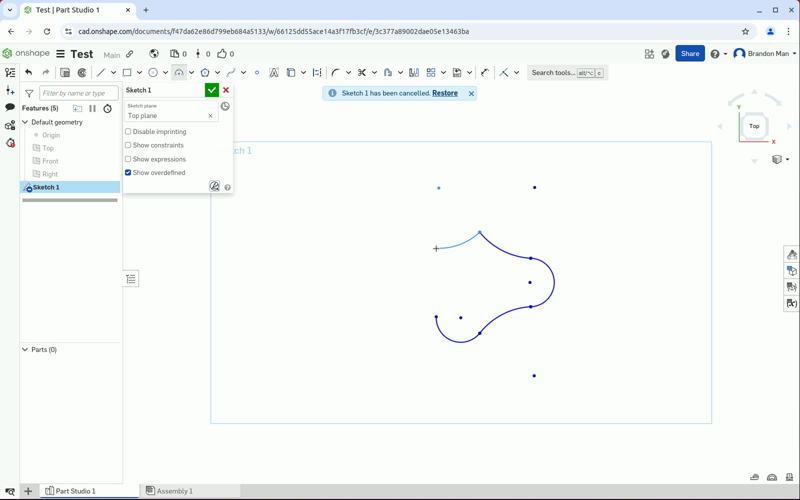
click(436, 248)
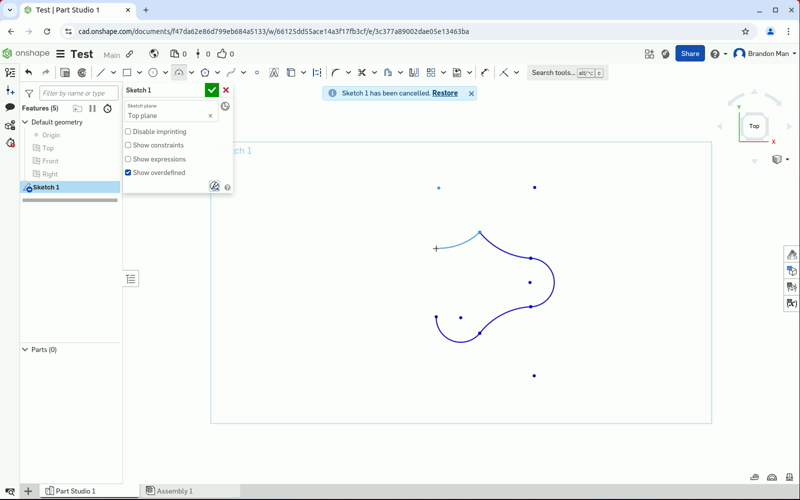
mouse_move(452, 225)
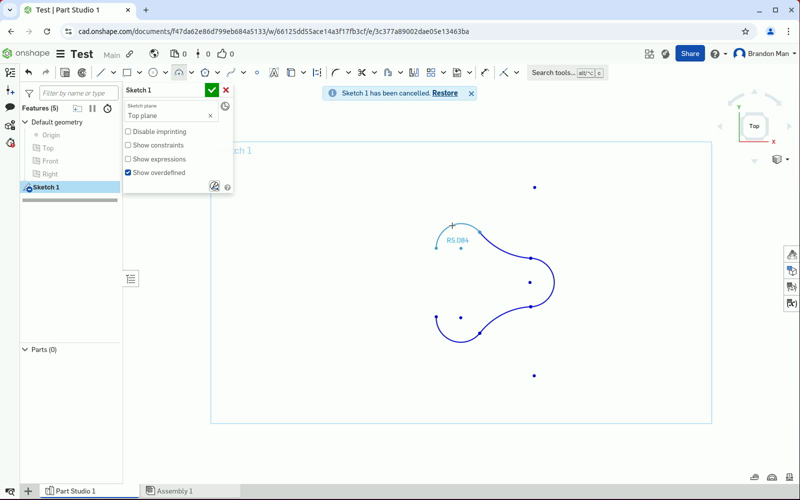
click(452, 225)
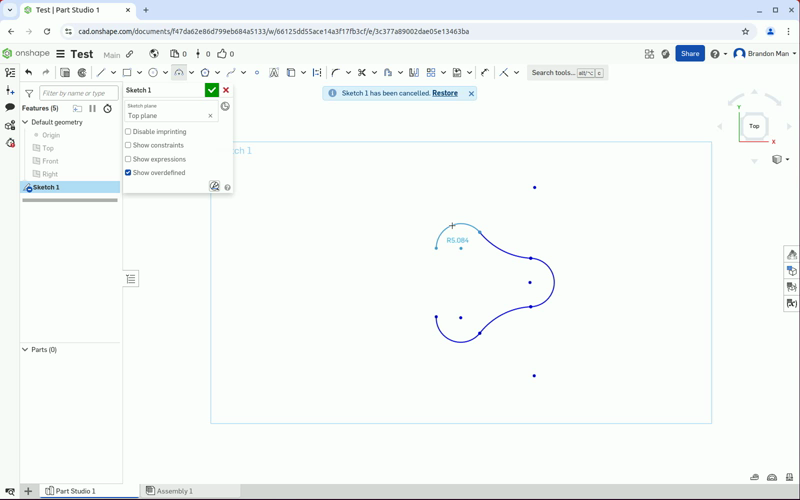
key_up(shift)
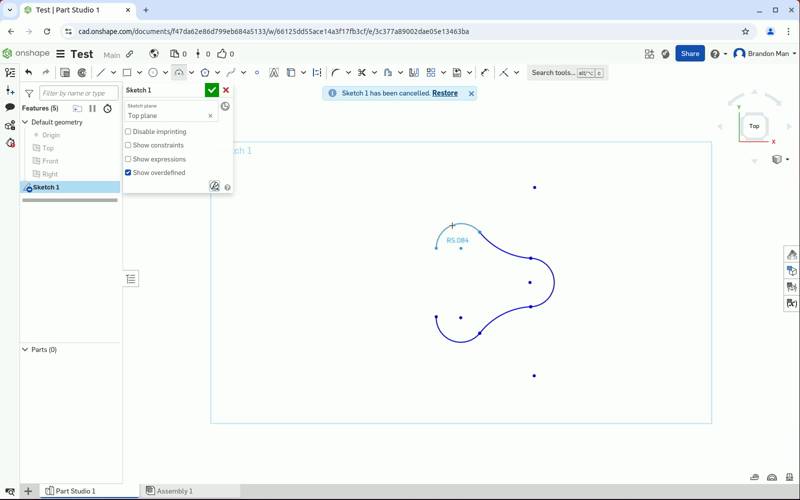
key(esc)
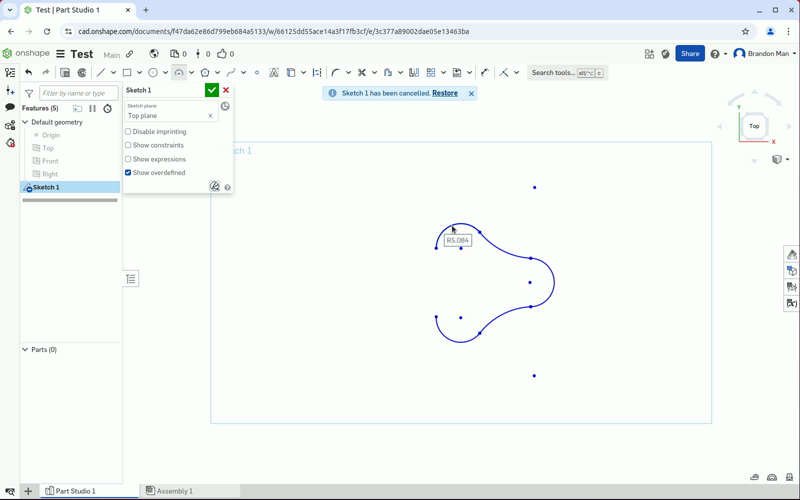
key(l)
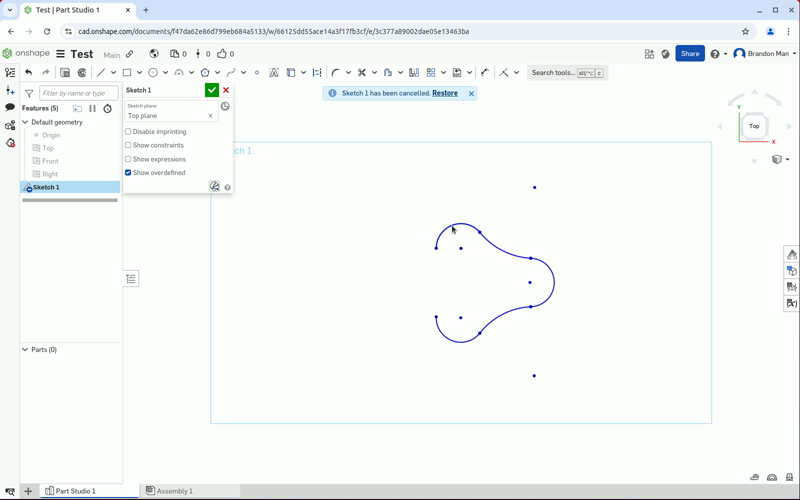
mouse_move(436, 248)
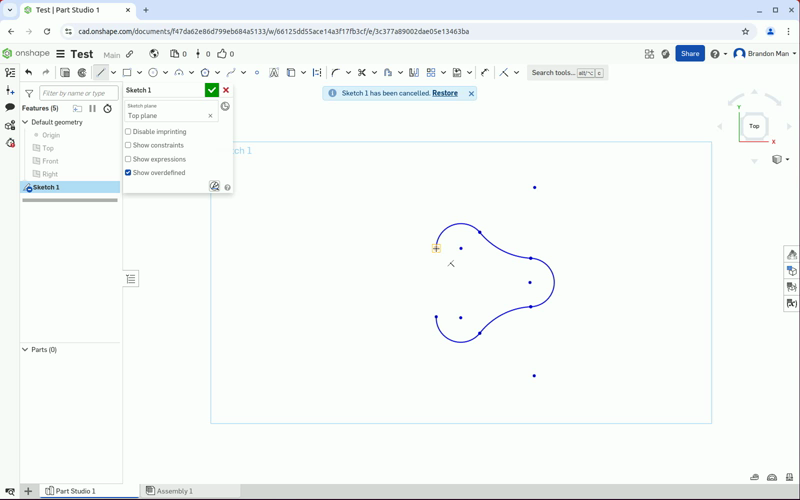
click(436, 248)
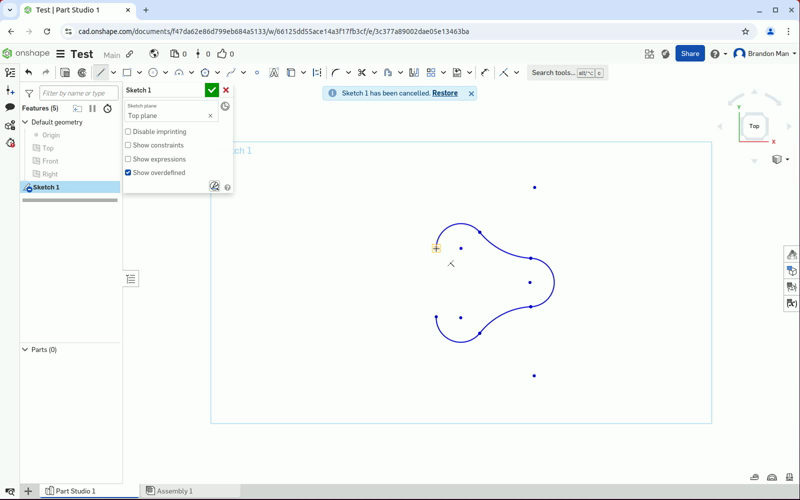
key_down(shift)
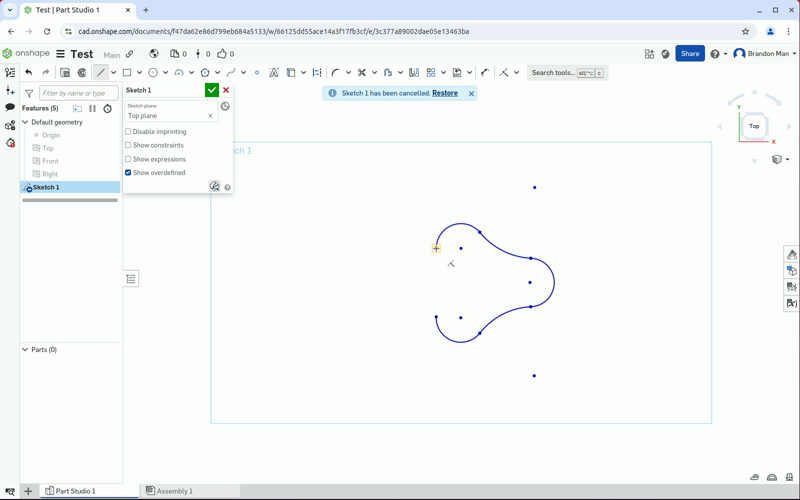
mouse_move(436, 316)
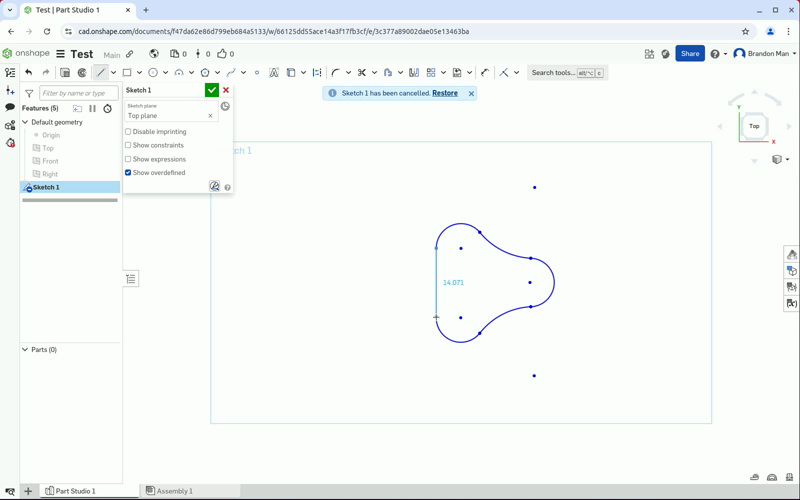
key_up(shift)
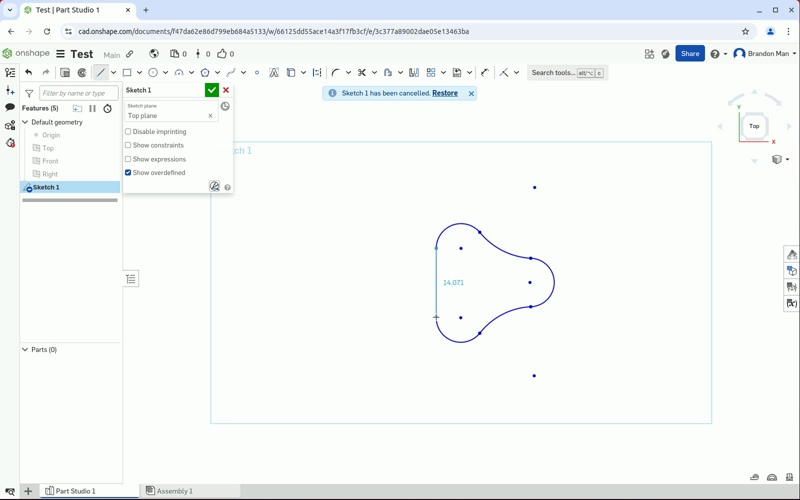
click(436, 316)
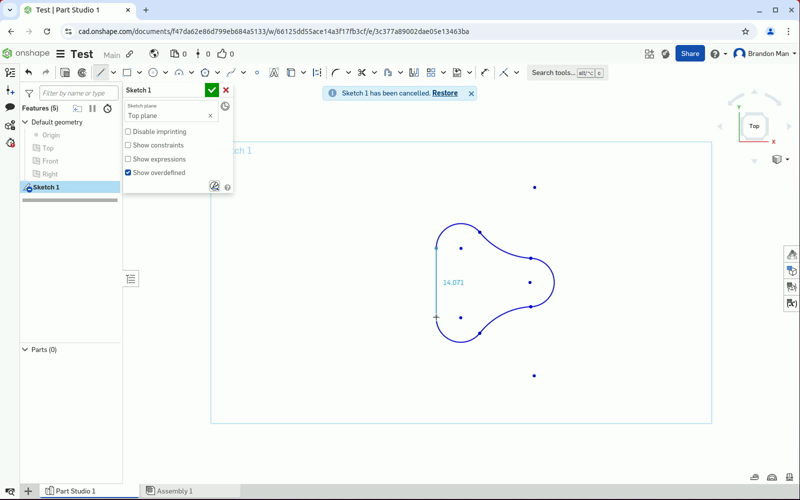
key(esc)
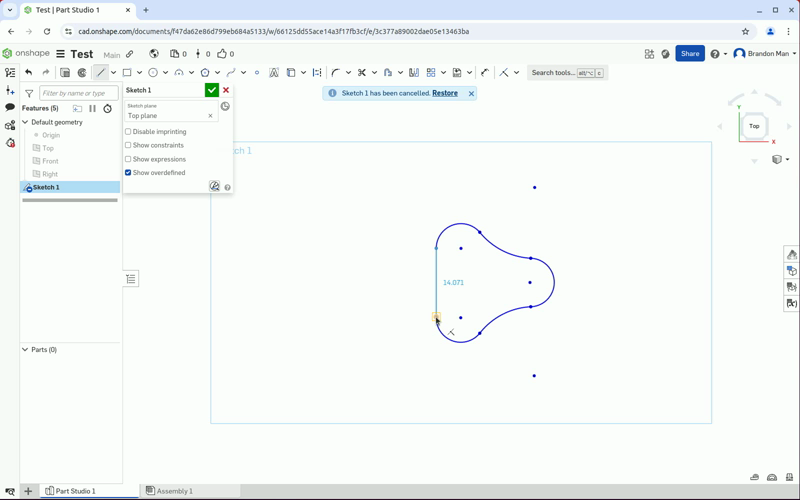
key(c)
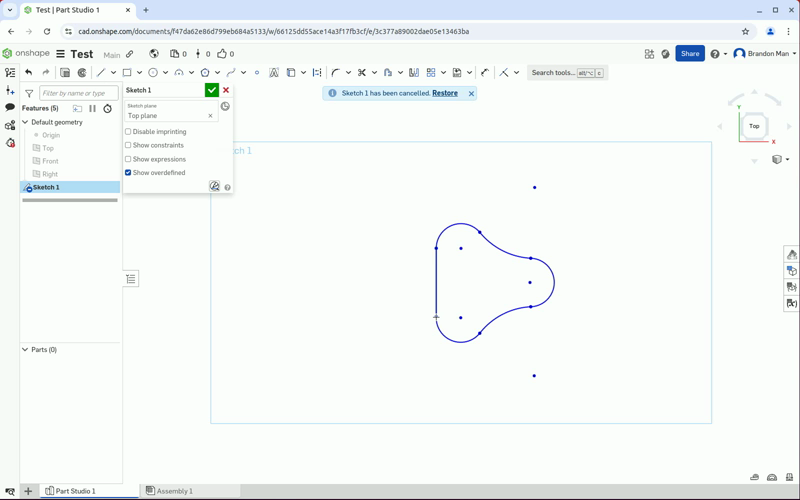
key_down(shift)
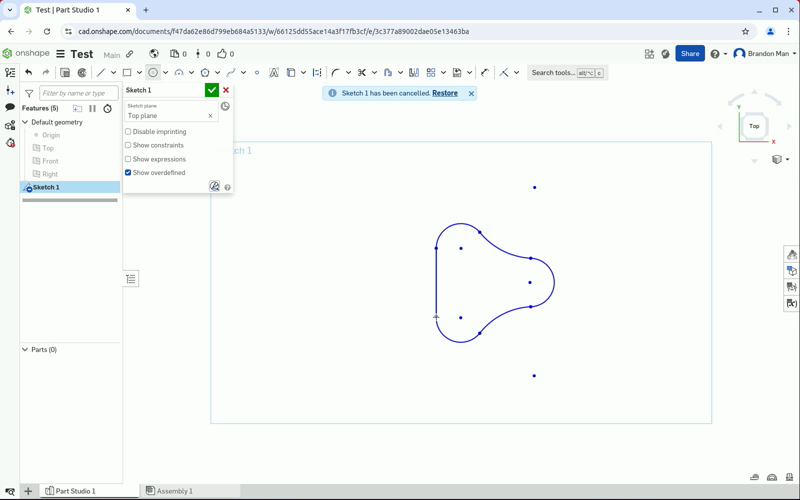
mouse_move(461, 316)
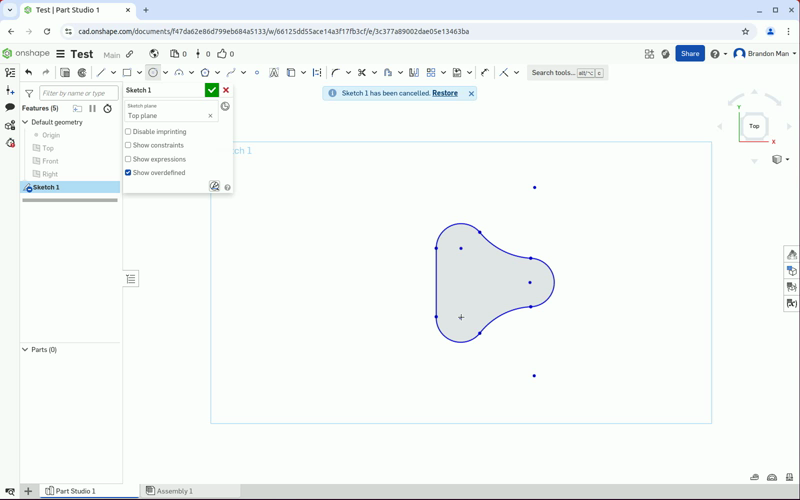
click(461, 316)
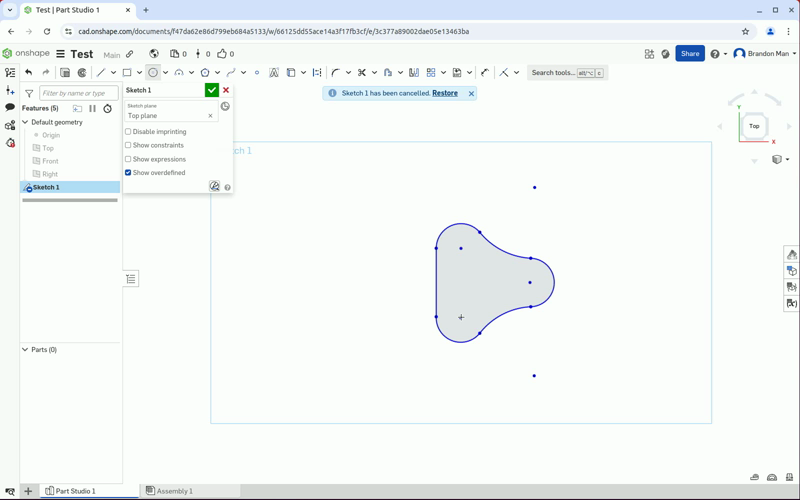
key_up(shift)
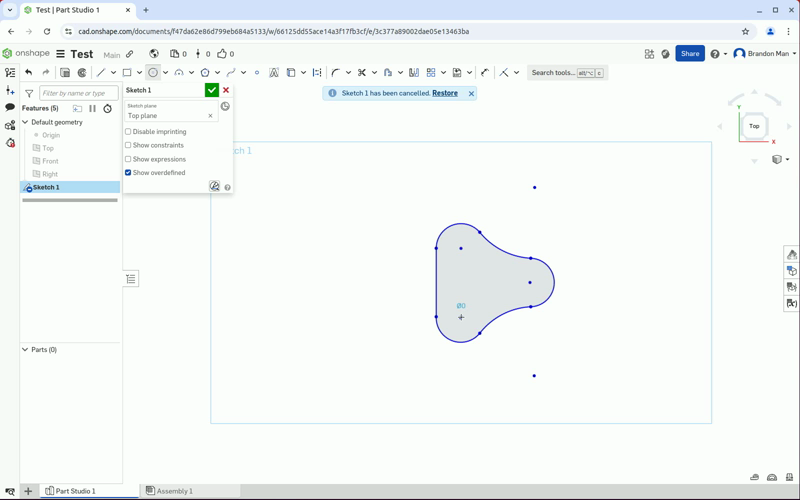
mouse_move(469, 316)
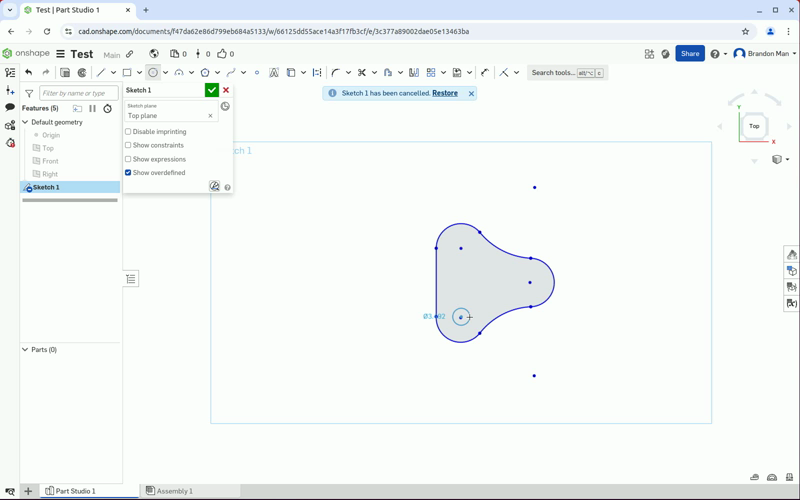
click(469, 316)
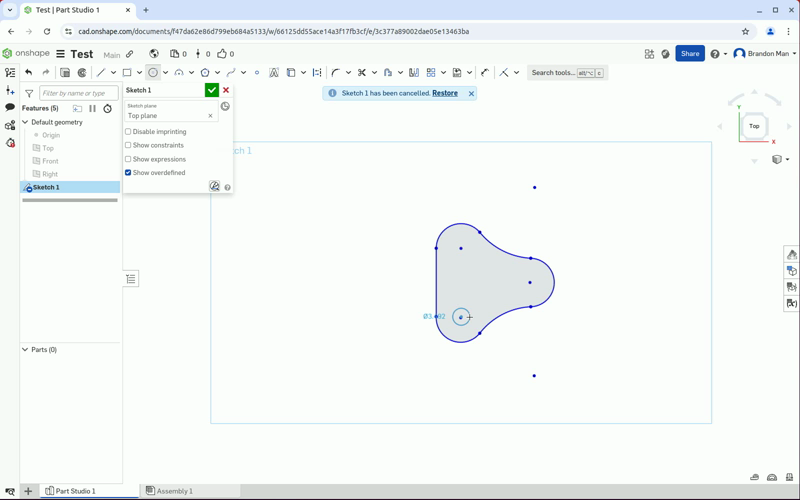
key(esc)
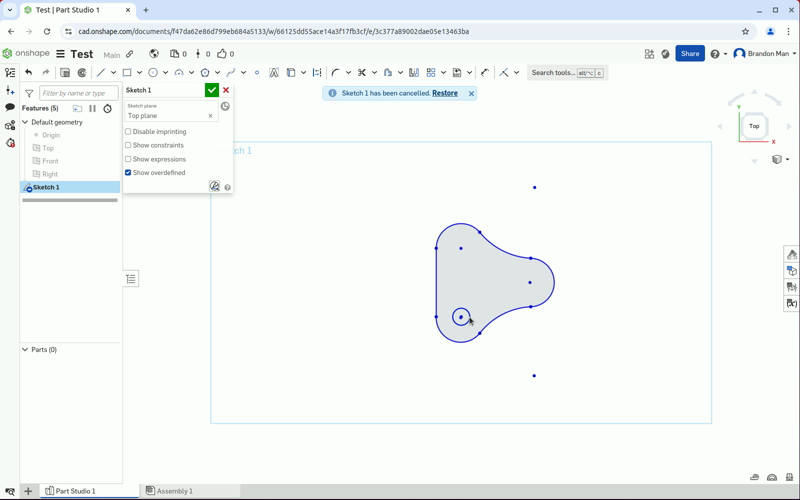
key(c)
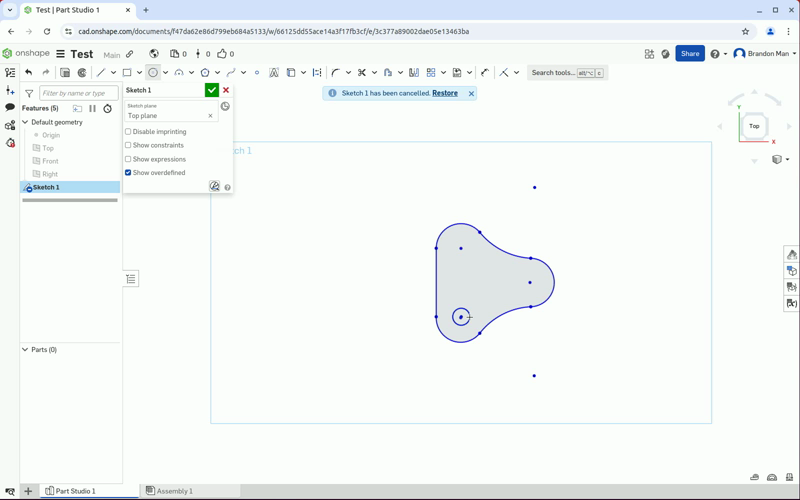
key_down(shift)
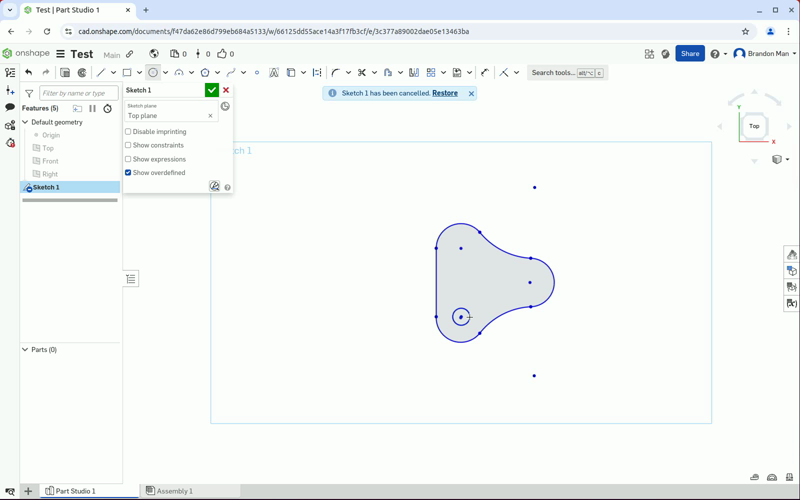
mouse_move(461, 248)
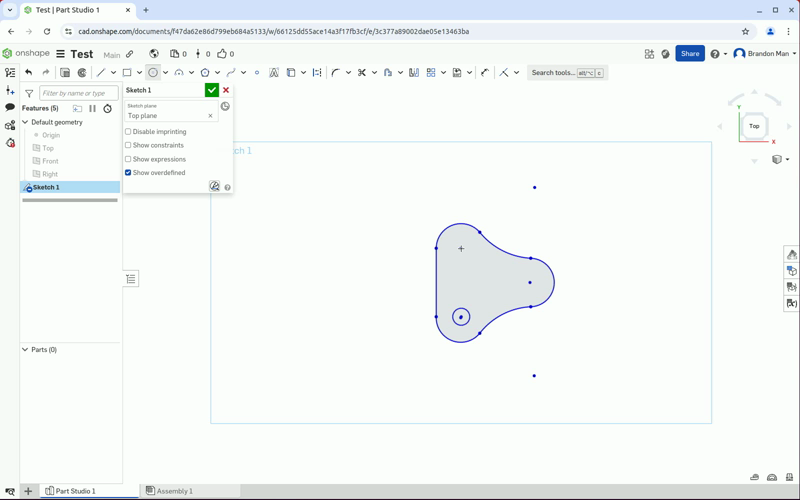
click(461, 248)
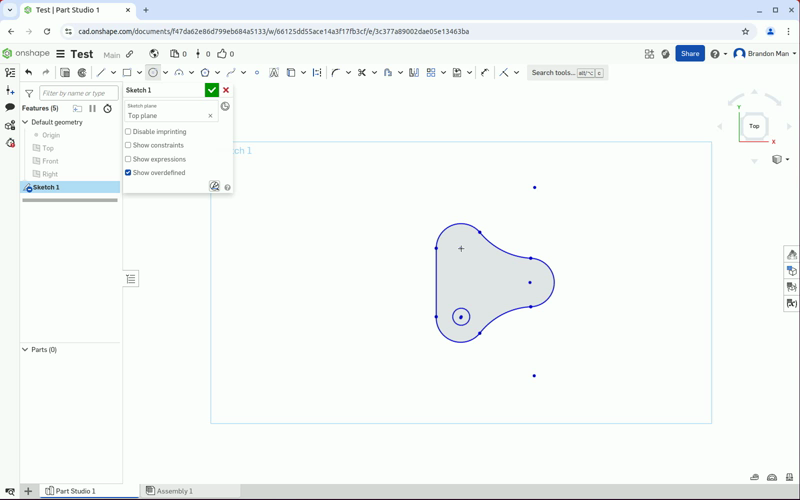
key_up(shift)
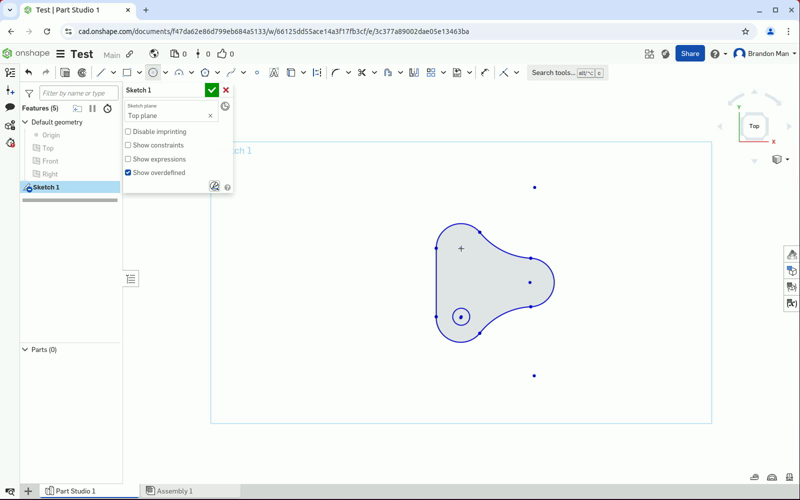
mouse_move(469, 248)
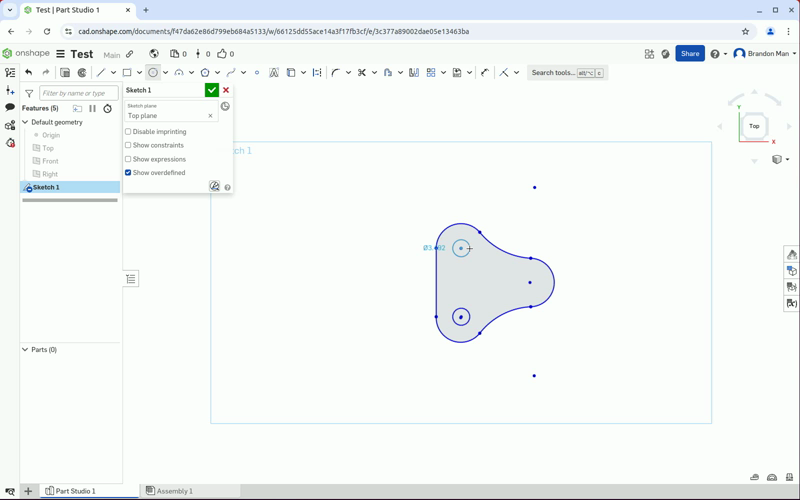
click(469, 248)
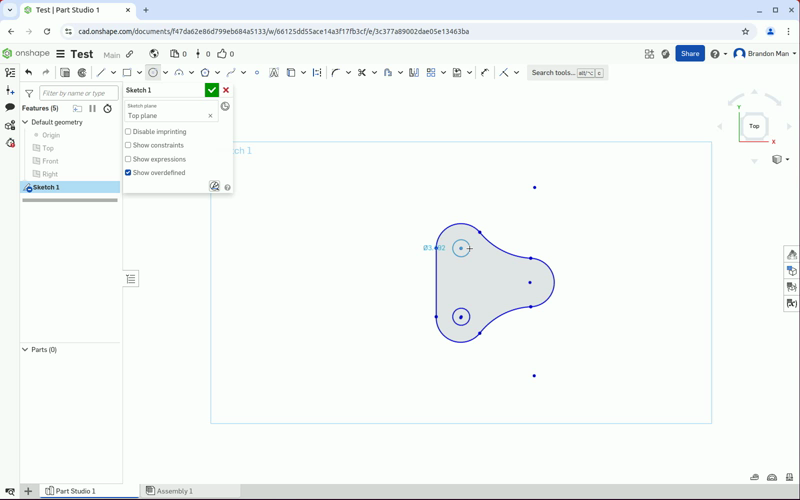
key(esc)
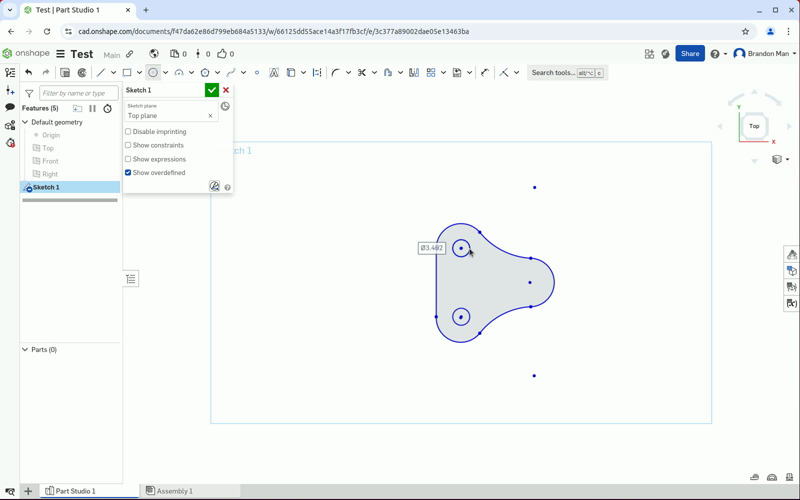
key(c)
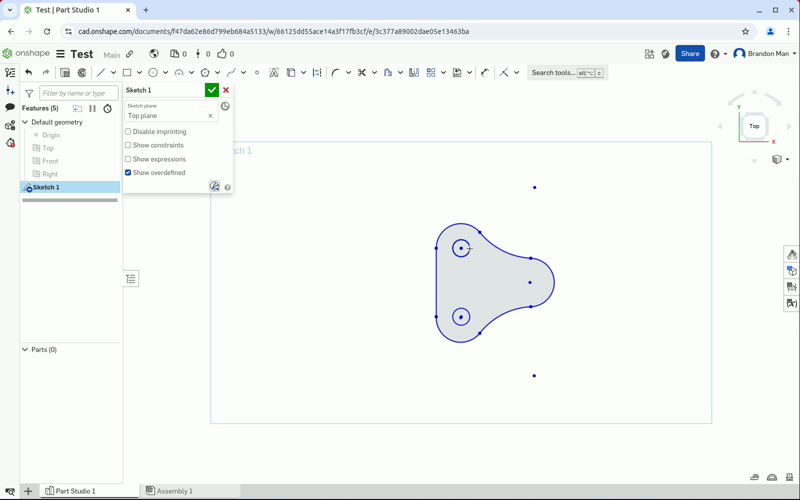
key_down(shift)
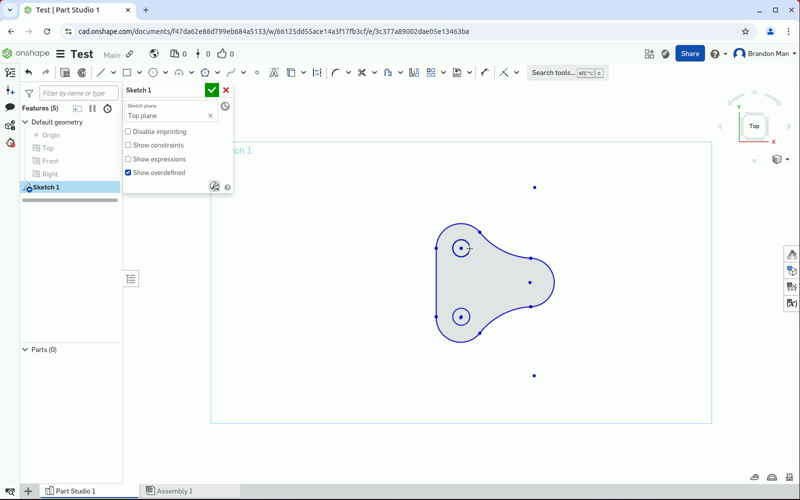
mouse_move(529, 282)
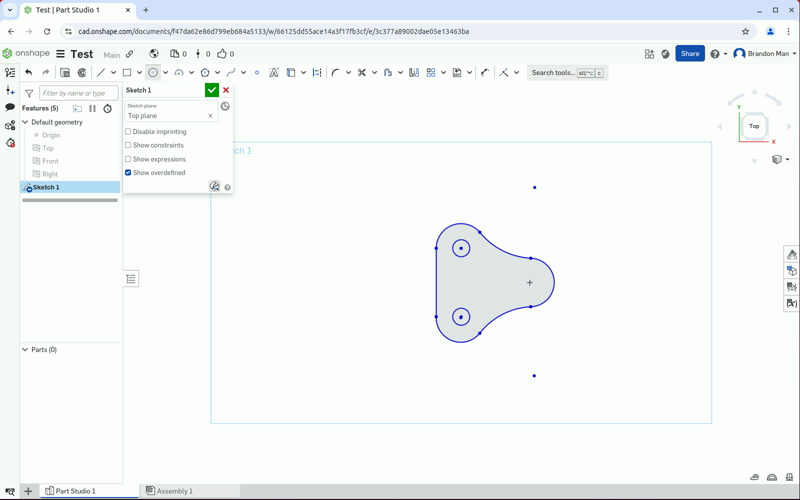
scroll(6)
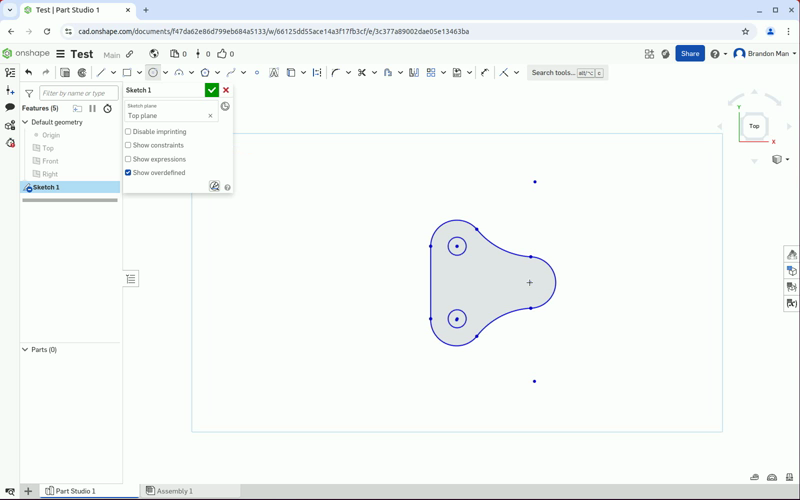
scroll(6)
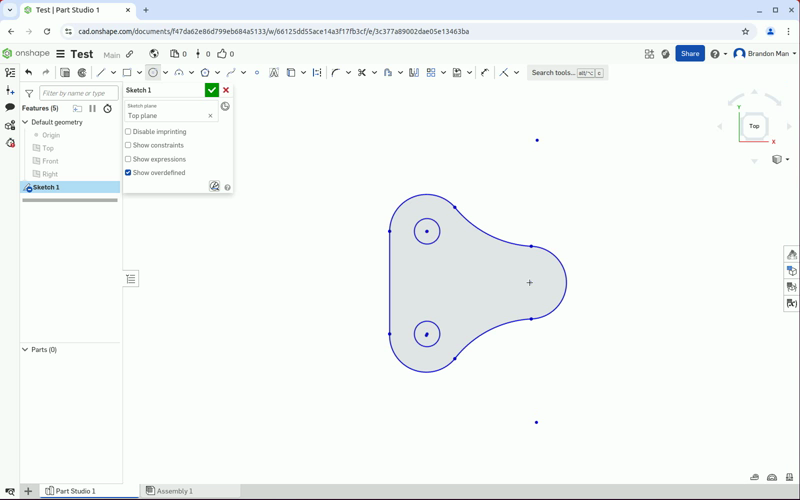
scroll(6)
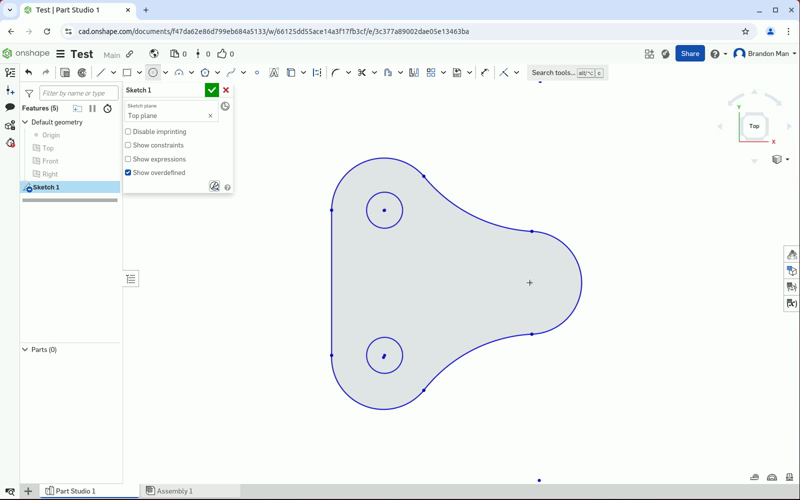
scroll(6)
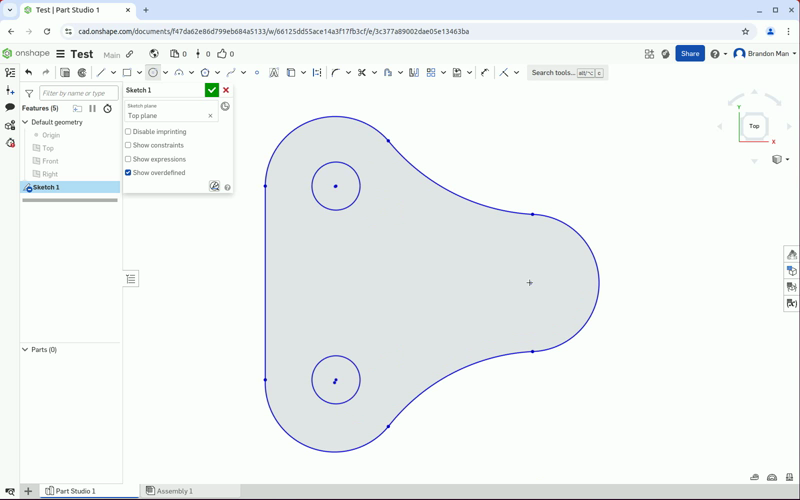
scroll(6)
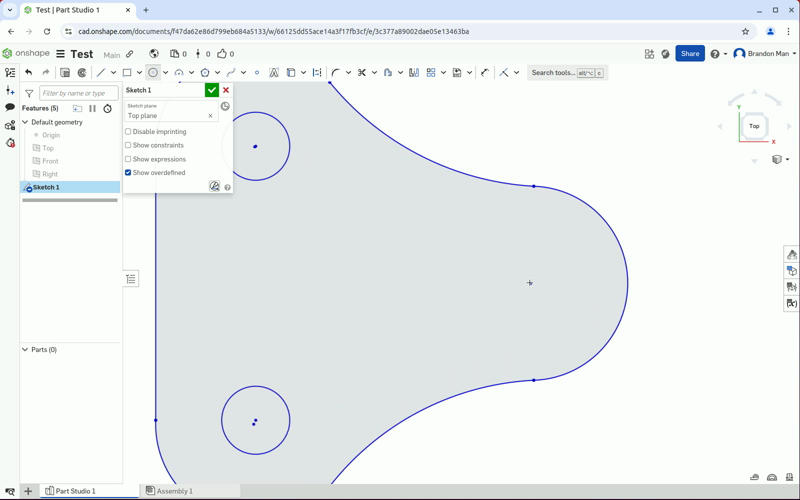
scroll(6)
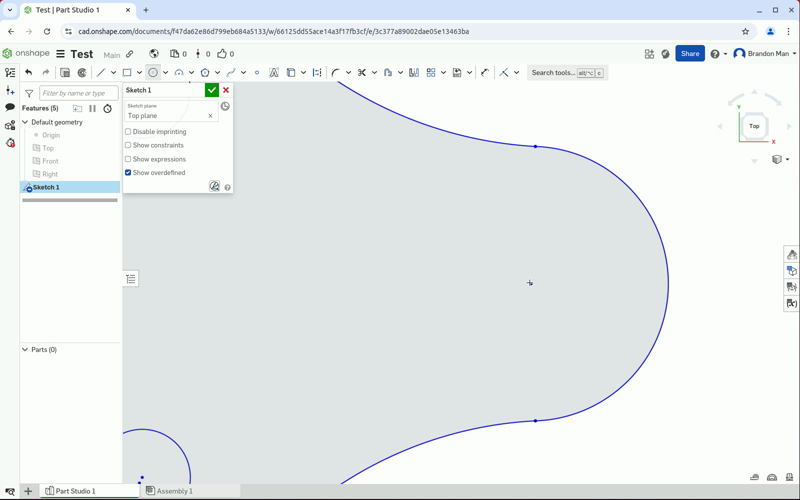
scroll(6)
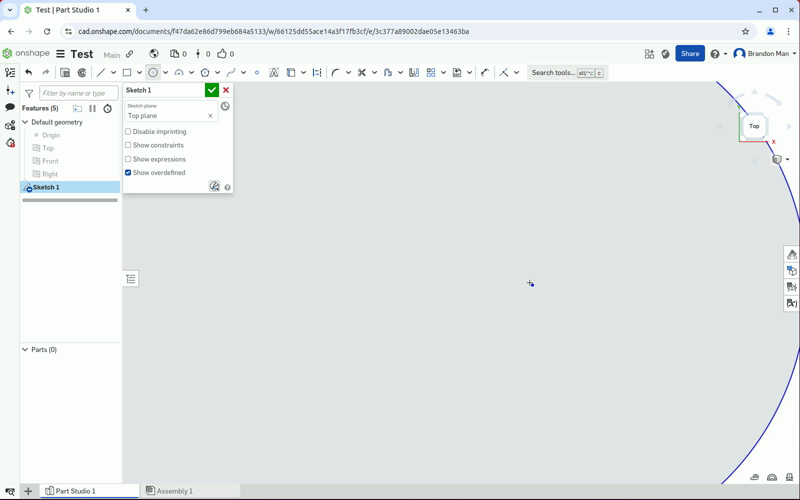
click(529, 282)
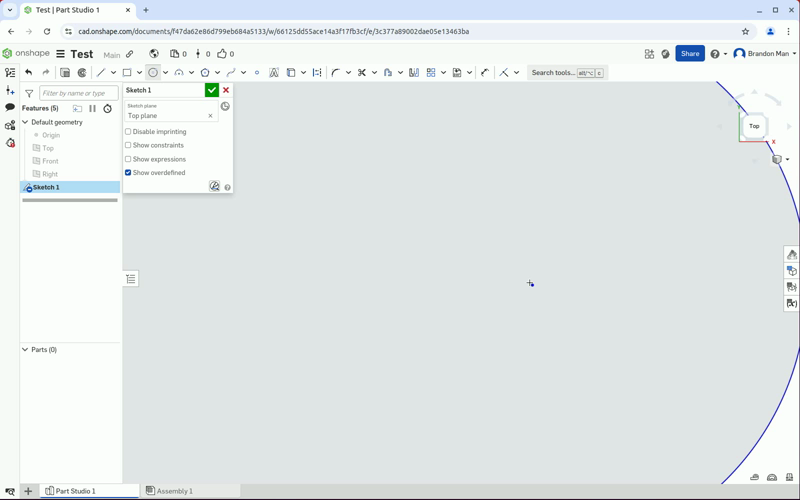
scroll(-6)
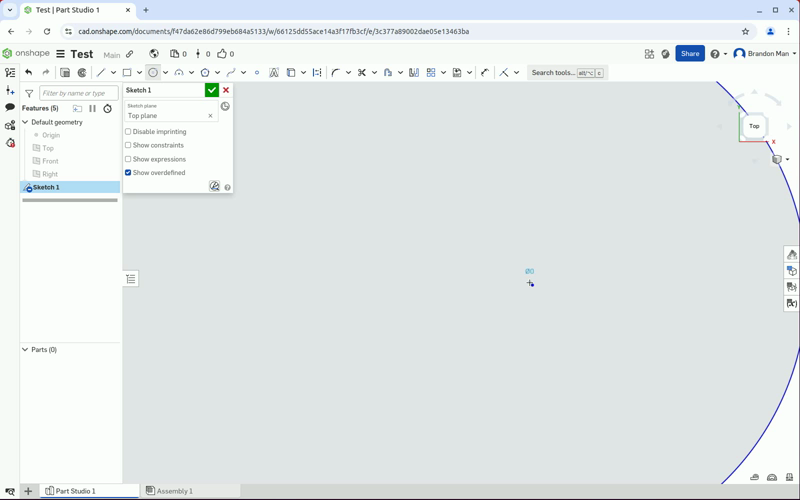
scroll(-6)
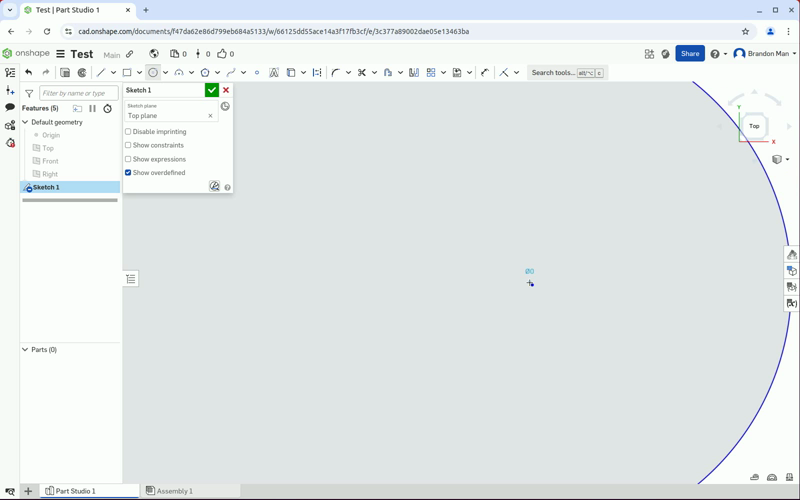
scroll(-6)
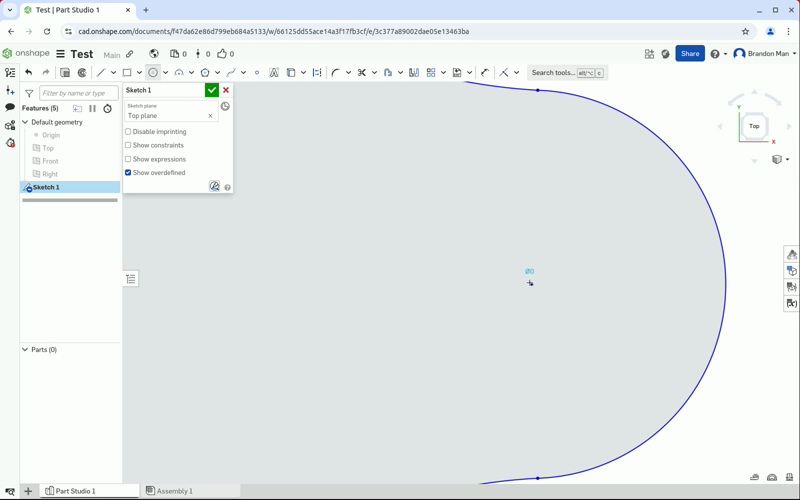
scroll(-6)
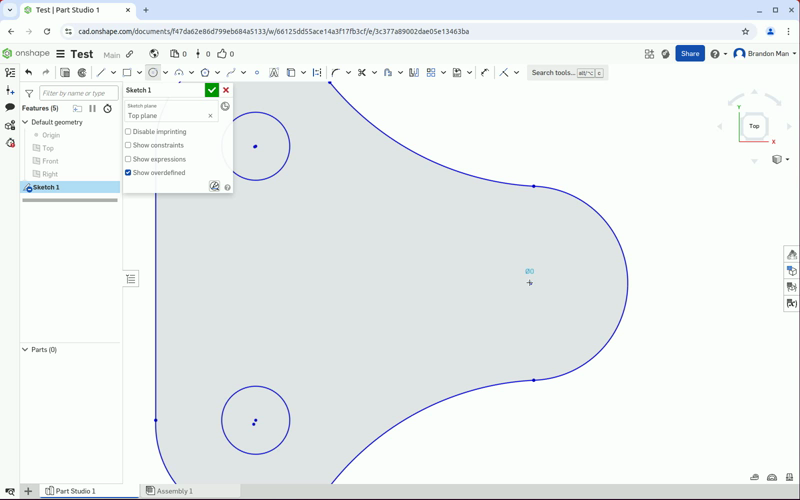
scroll(-6)
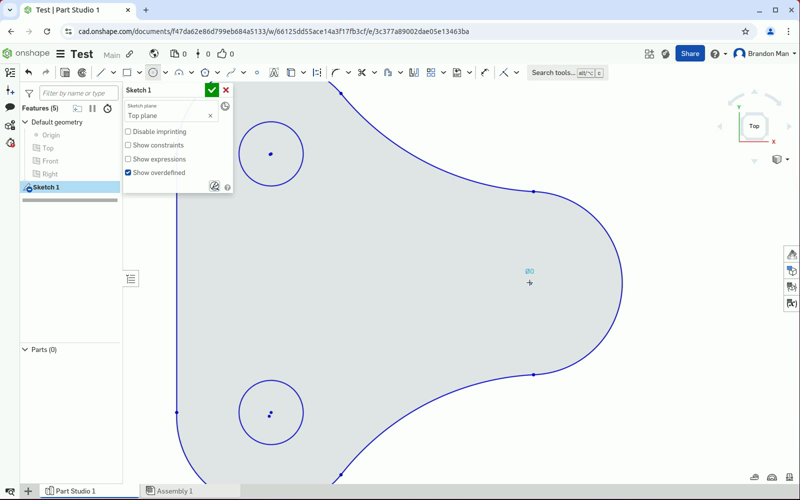
scroll(-6)
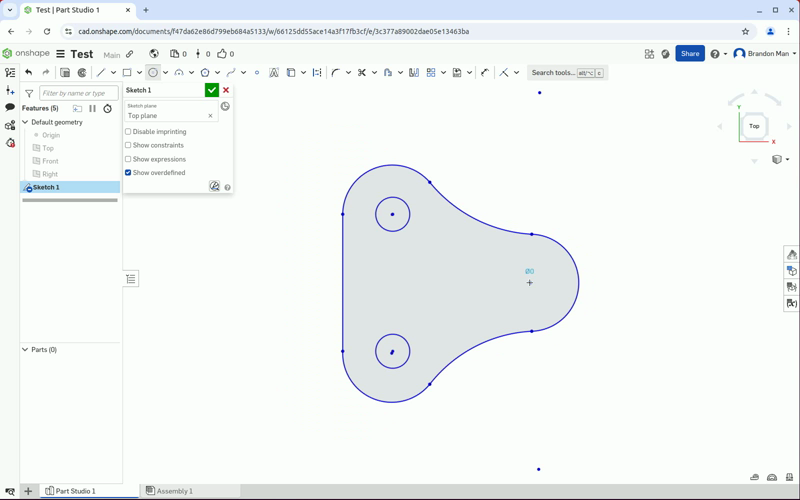
scroll(-6)
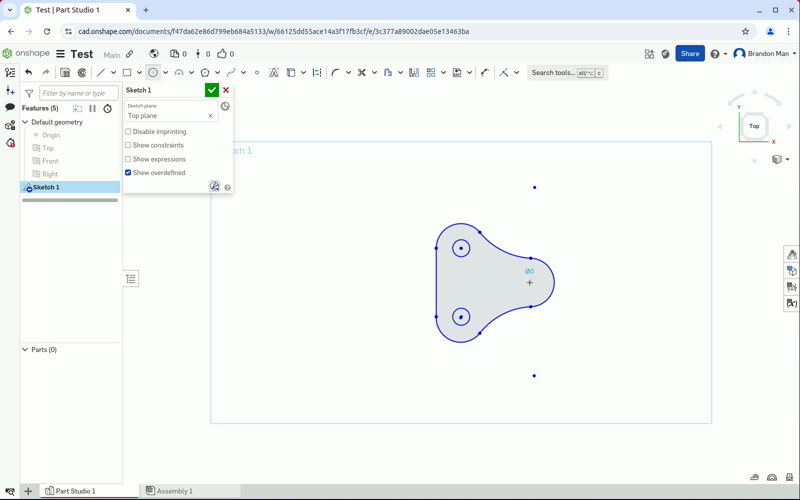
key_up(shift)
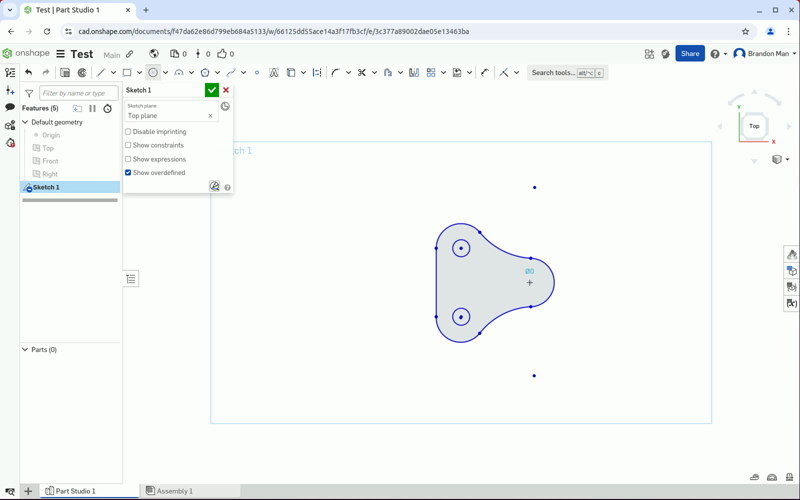
mouse_move(538, 282)
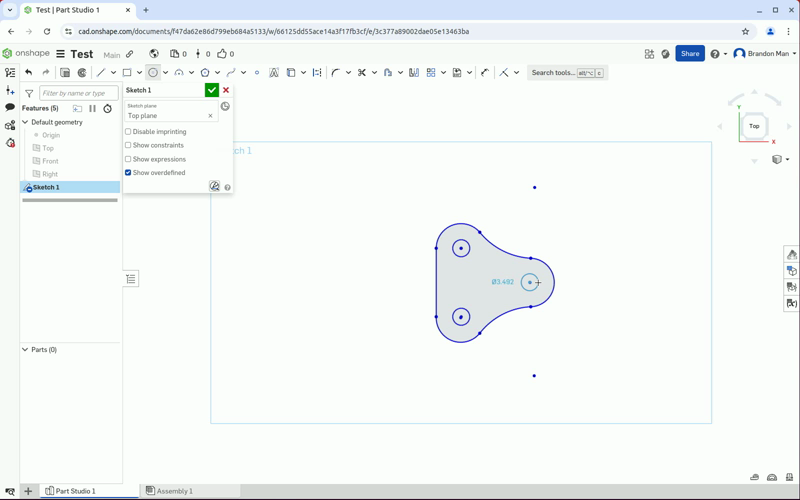
click(538, 282)
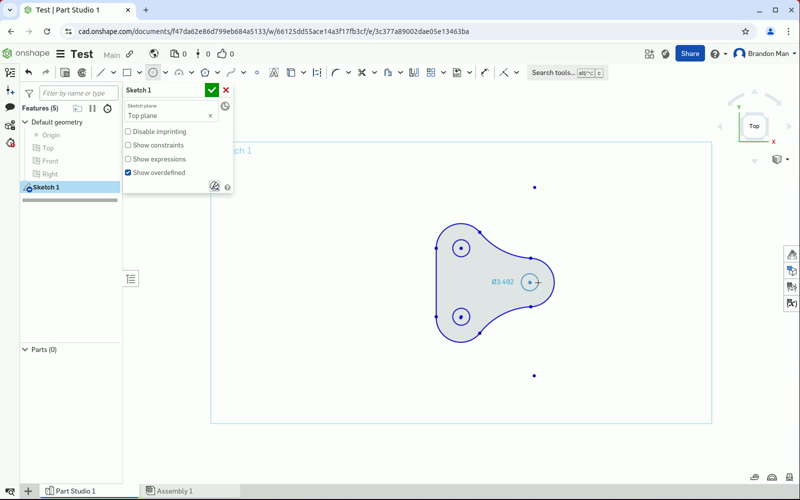
key(esc)
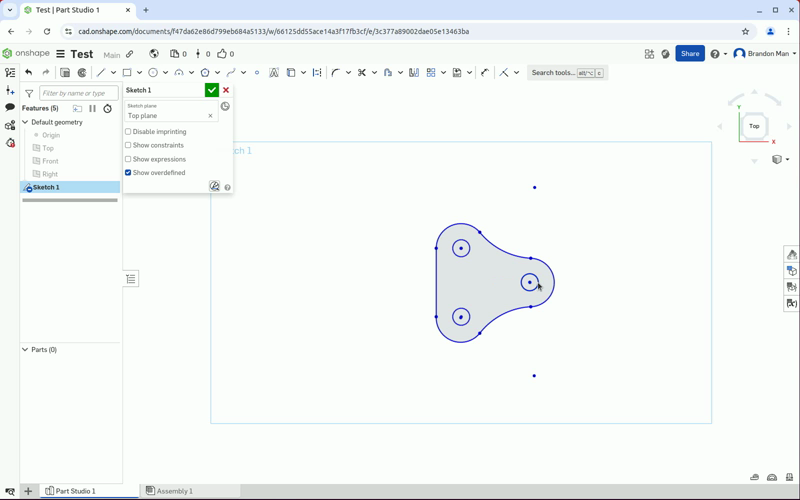
mouse_move(470, 231)
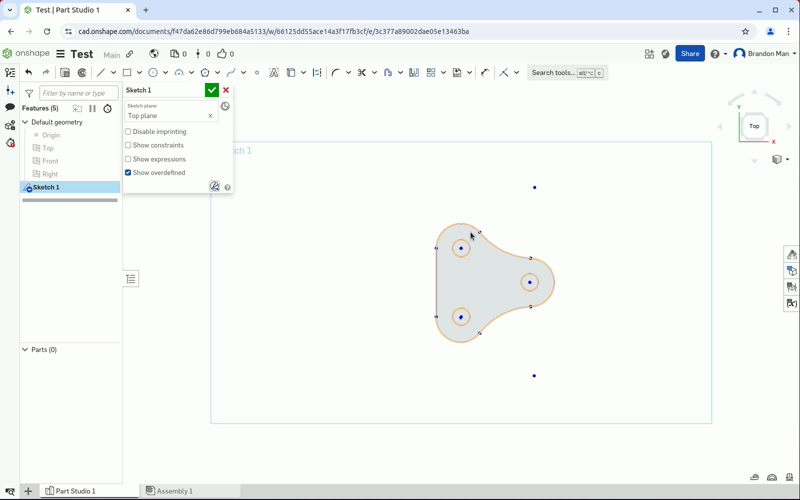
click(470, 231)
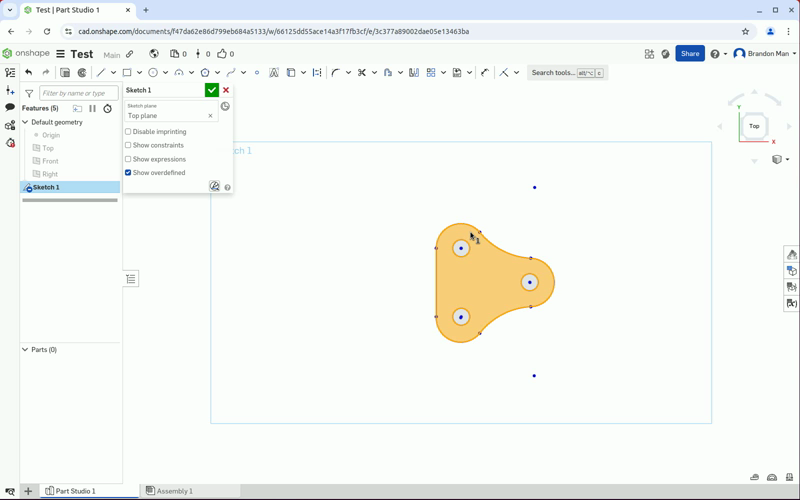
mouse_move(73, 352)
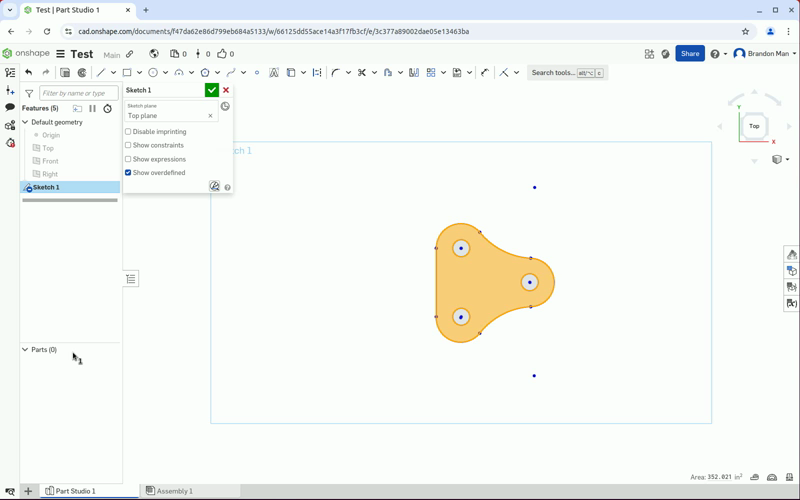
key(shift+y)
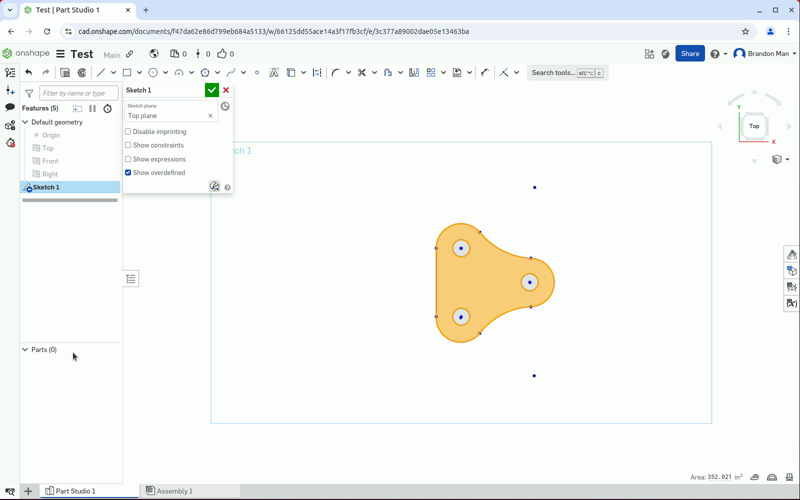
key(shift+e)
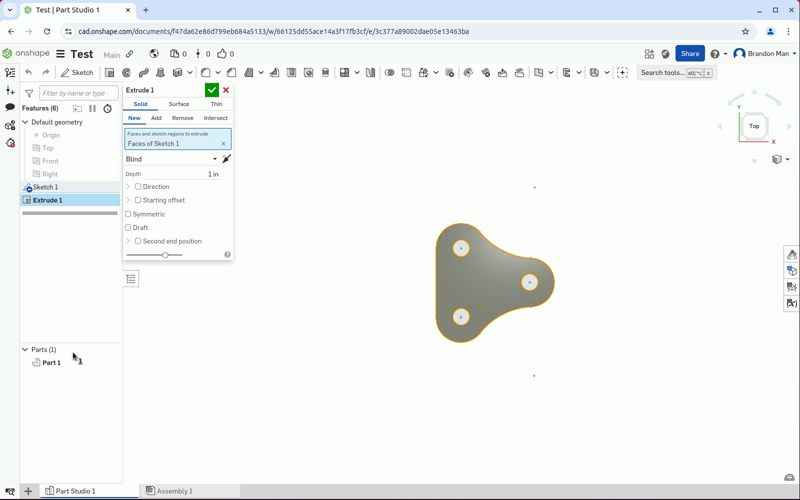
mouse_move(143, 106)
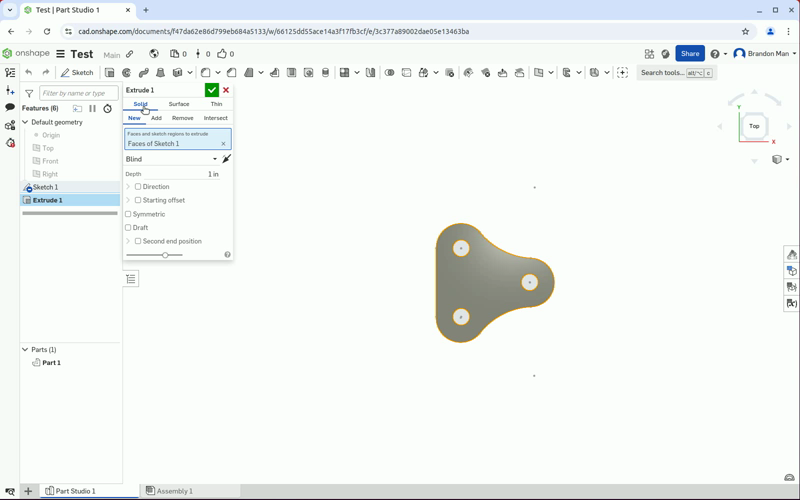
click(143, 106)
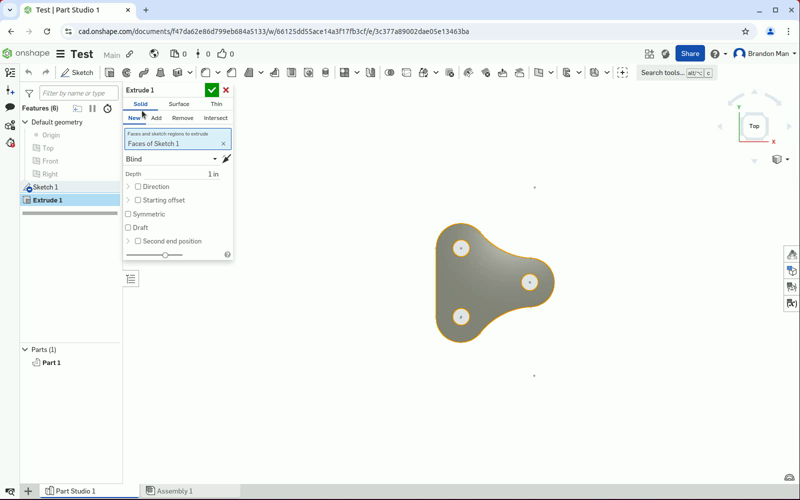
mouse_move(137, 120)
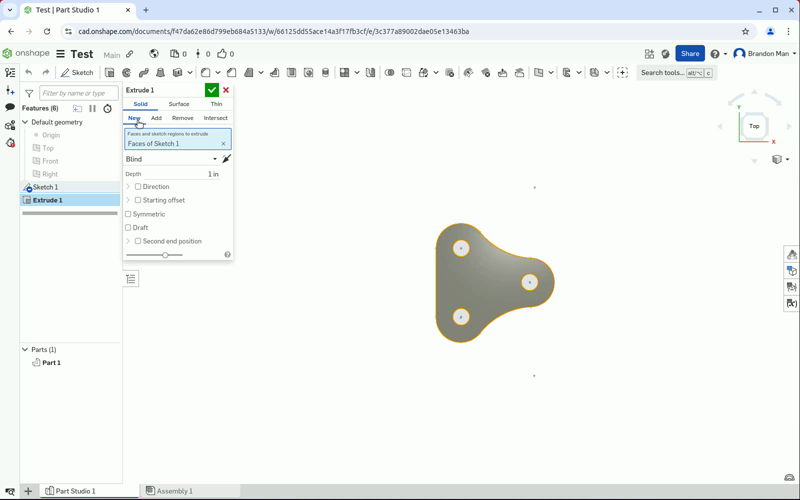
click(137, 120)
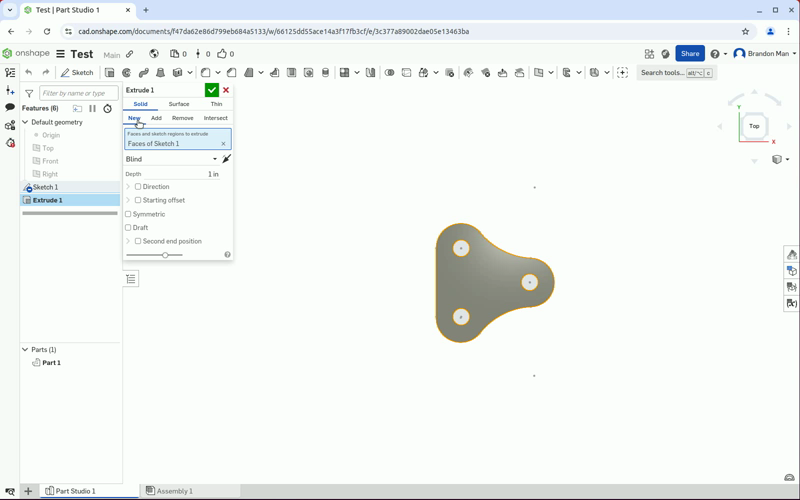
key(tab, 4)
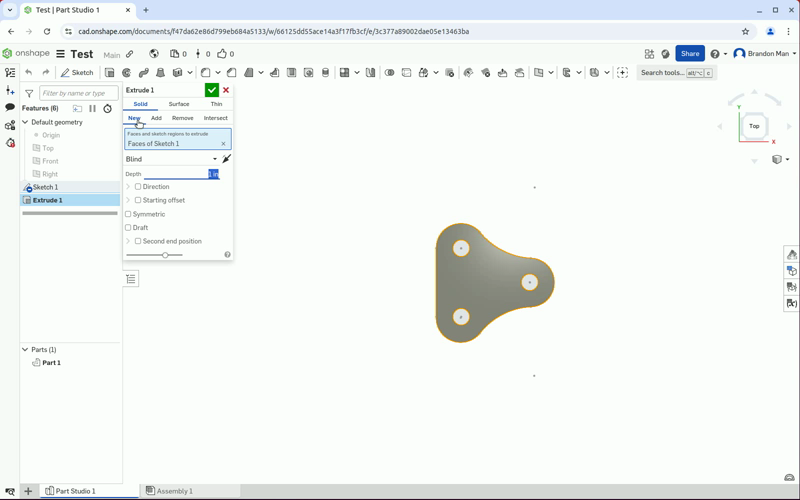
text(2.889)
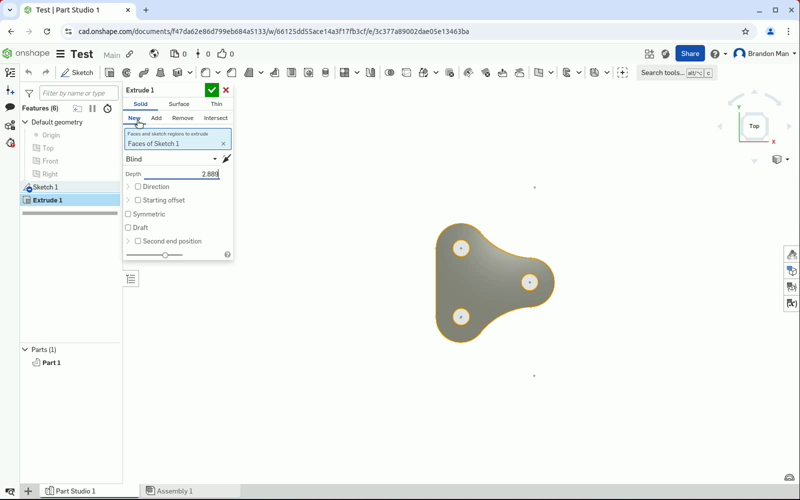
key(enter)
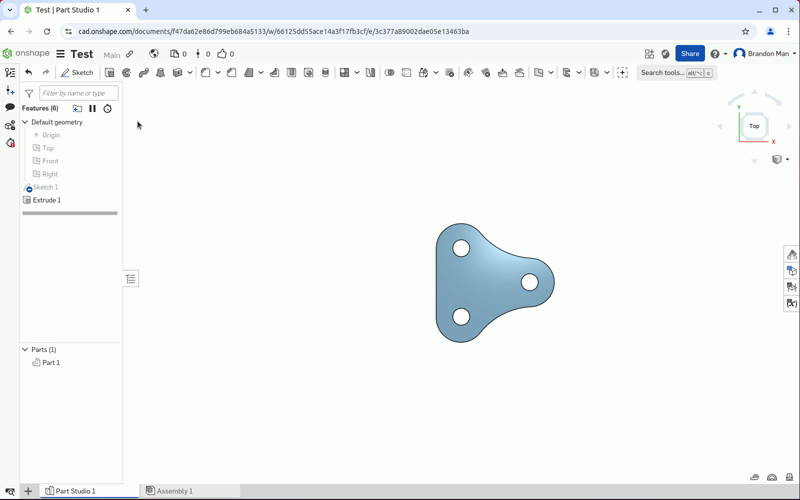
key(shift+h)
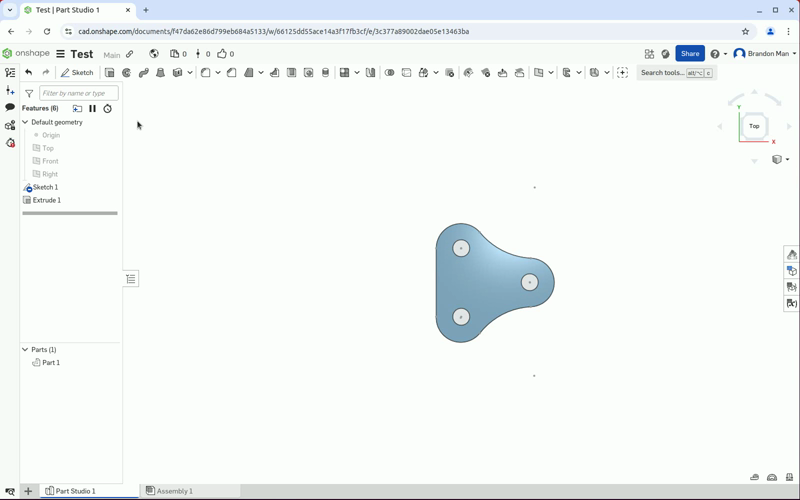
key(shift+h)
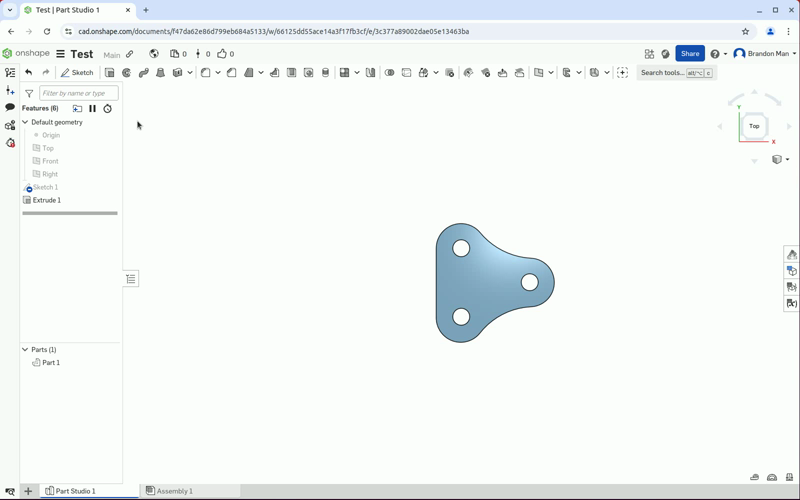
mouse_move(73, 189)
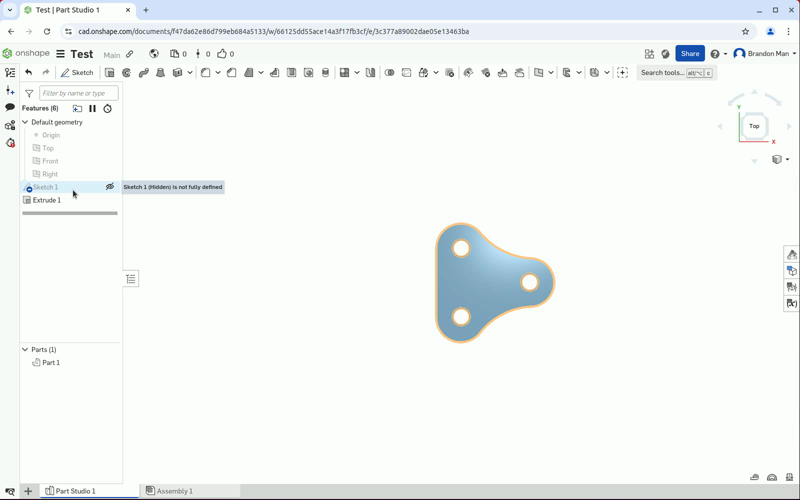
click(73, 189)
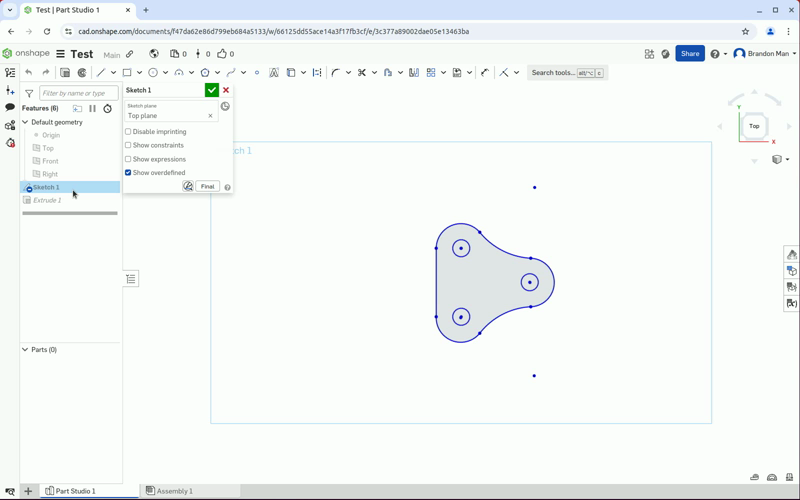
mouse_move(229, 92)
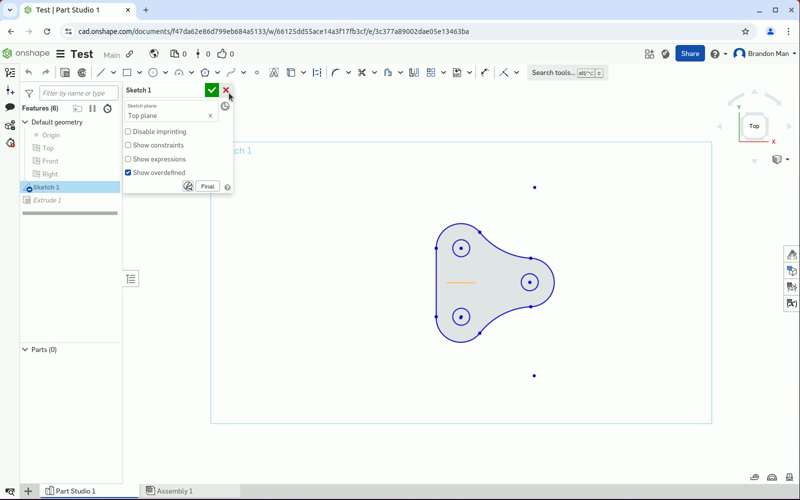
click(229, 92)
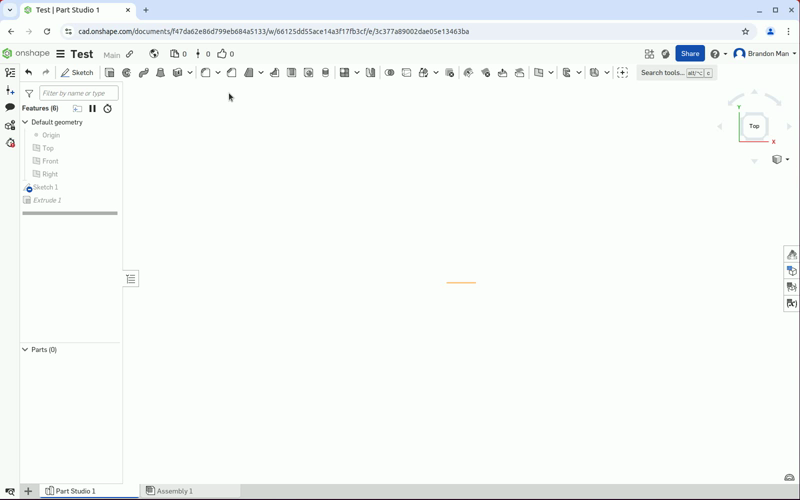
mouse_move(73, 352)
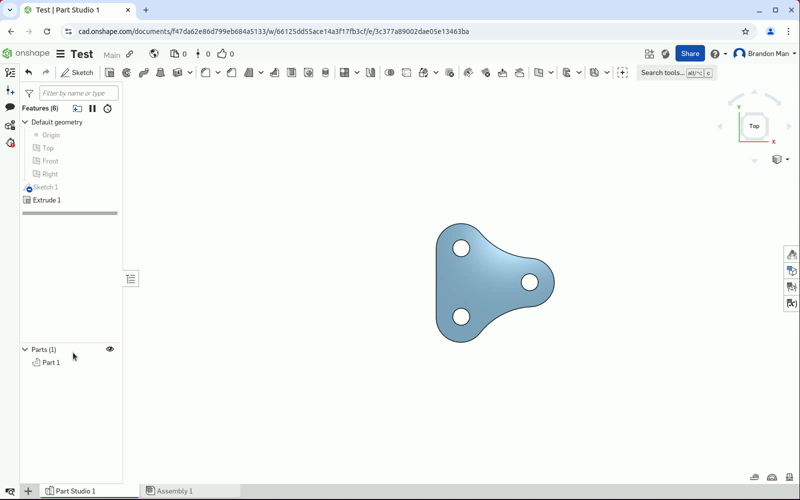
key(y)
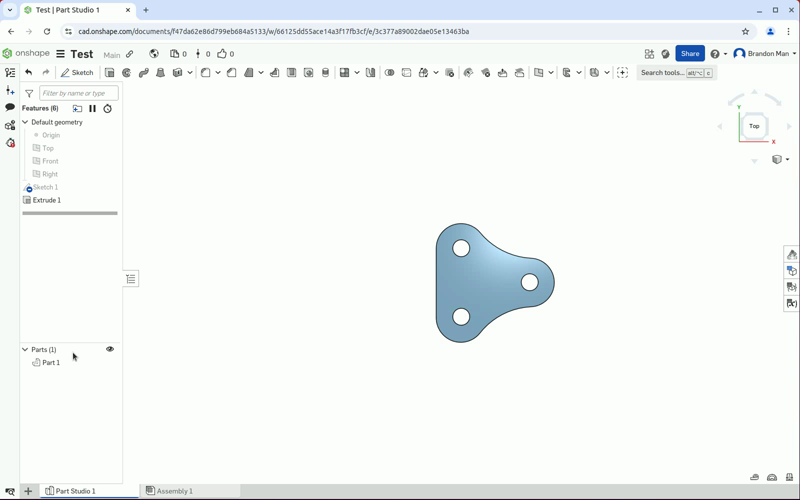
key(shift+p)
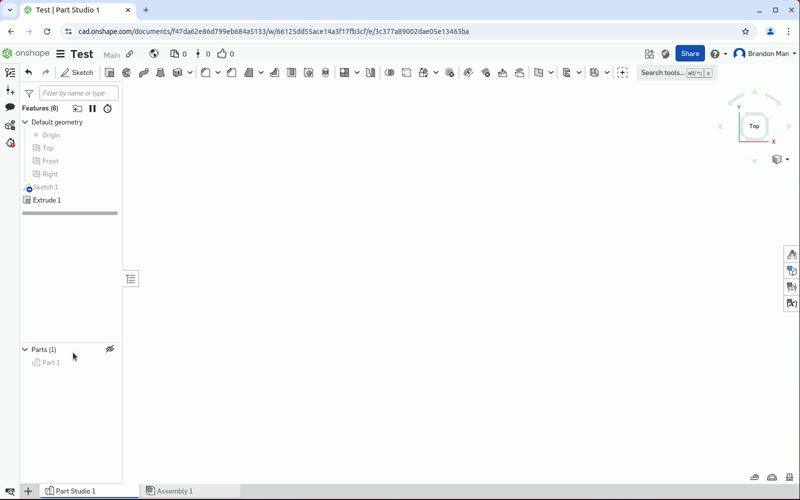
key(space)
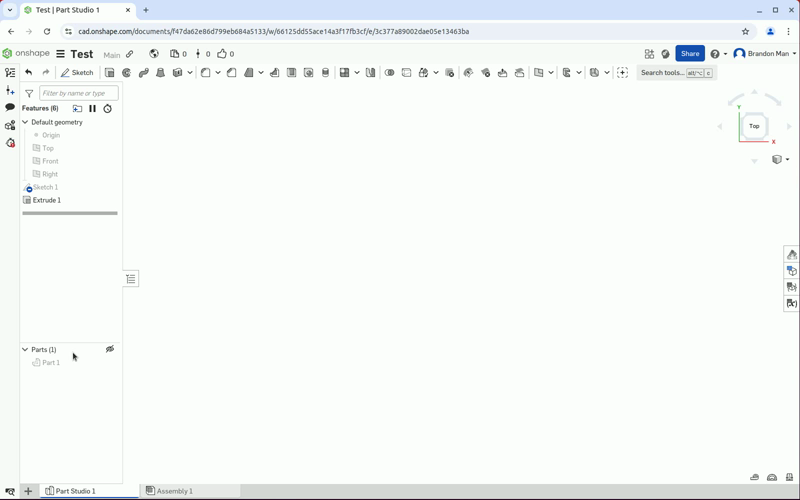
key_down(shift)
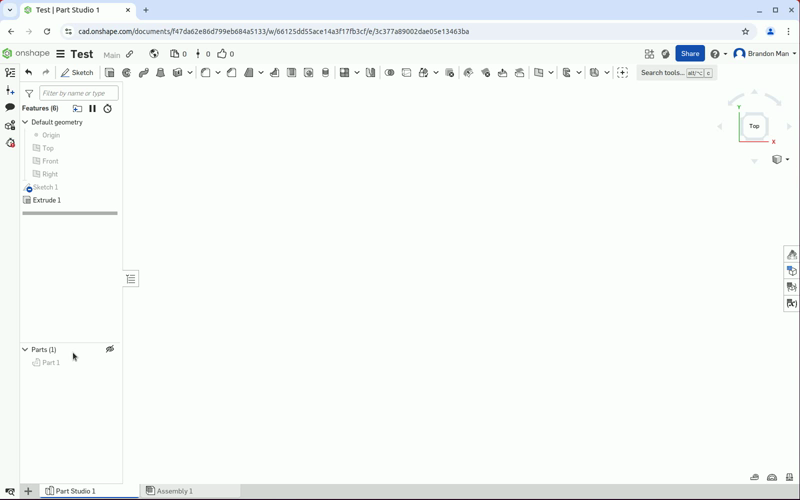
key(up)
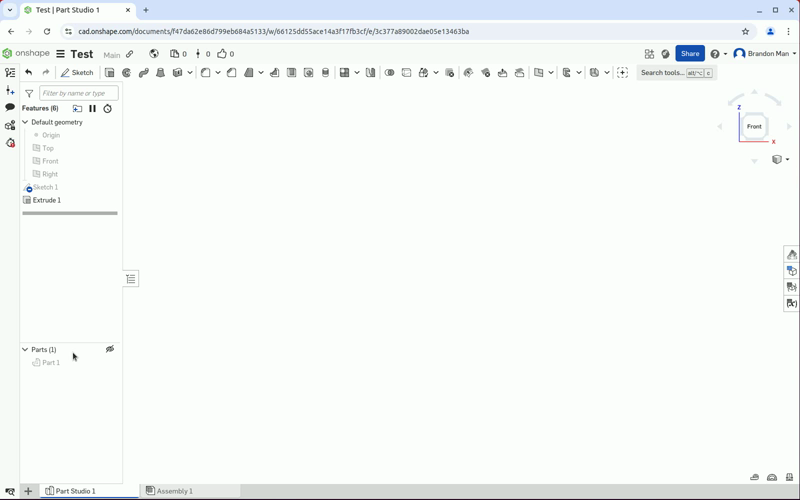
key_up(shift)
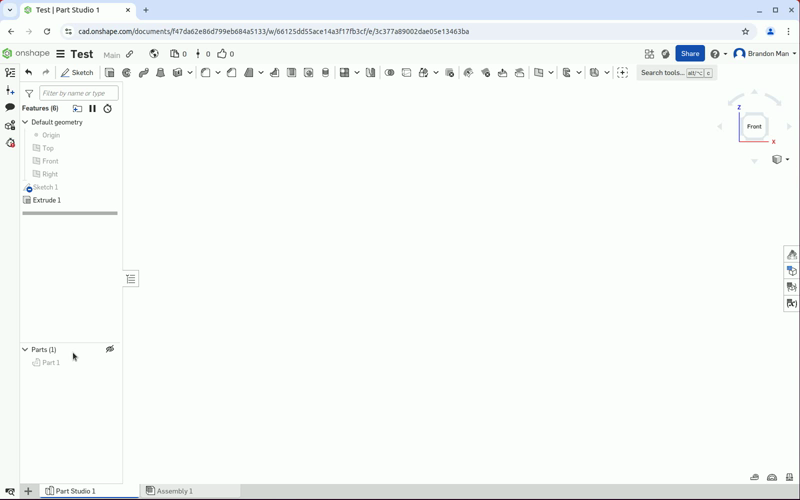
mouse_move(73, 352)
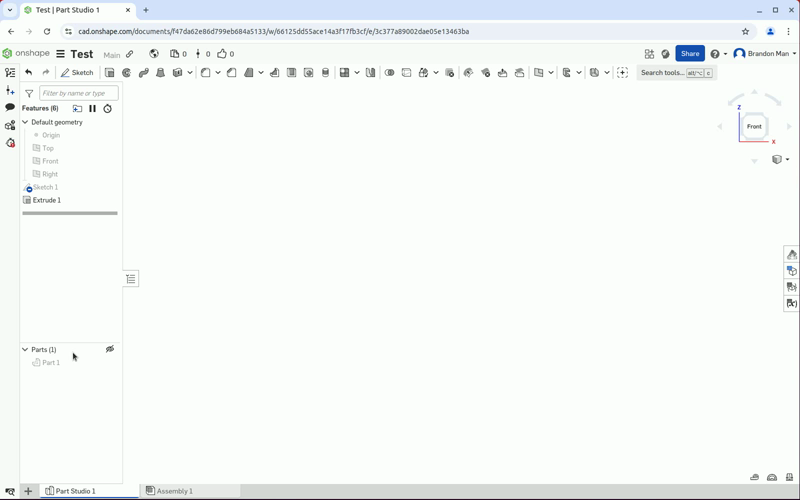
key(shift+y)
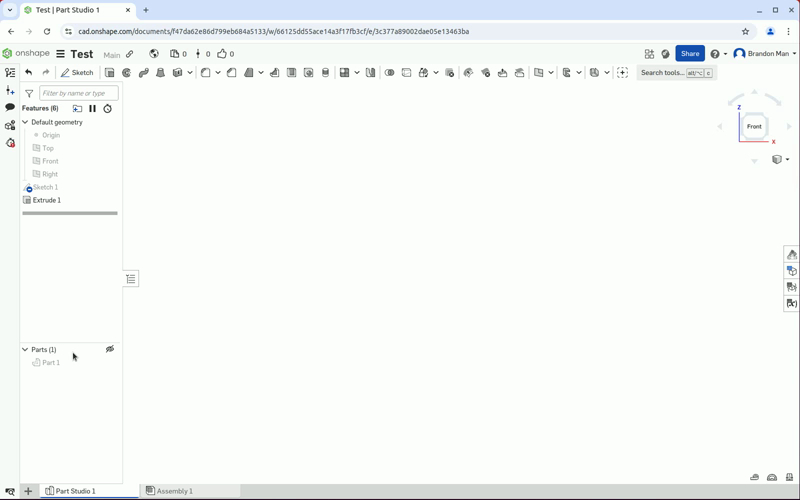
key(shift+s)
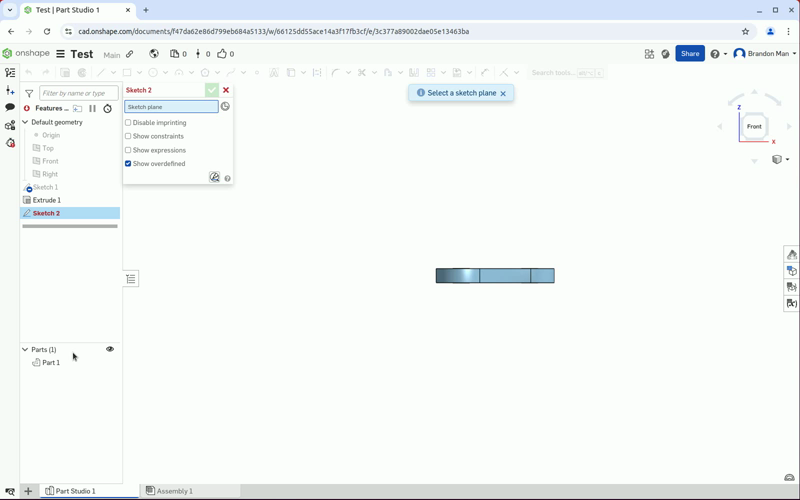
mouse_move(73, 163)
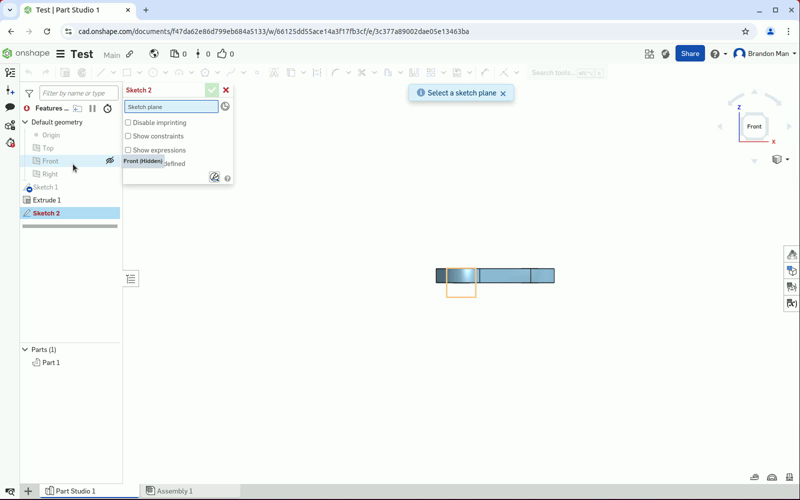
click(73, 163)
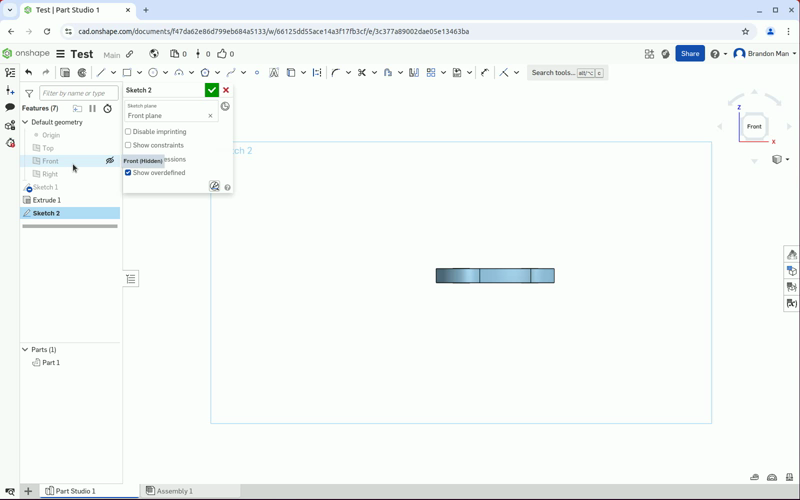
mouse_move(73, 352)
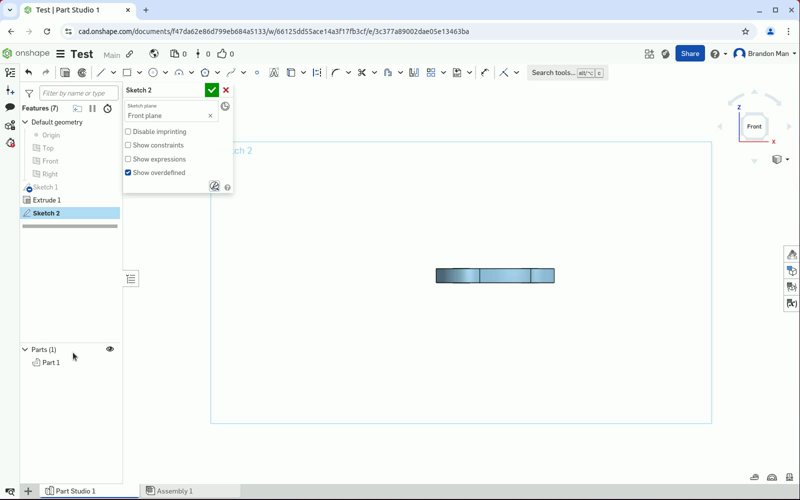
key(y)
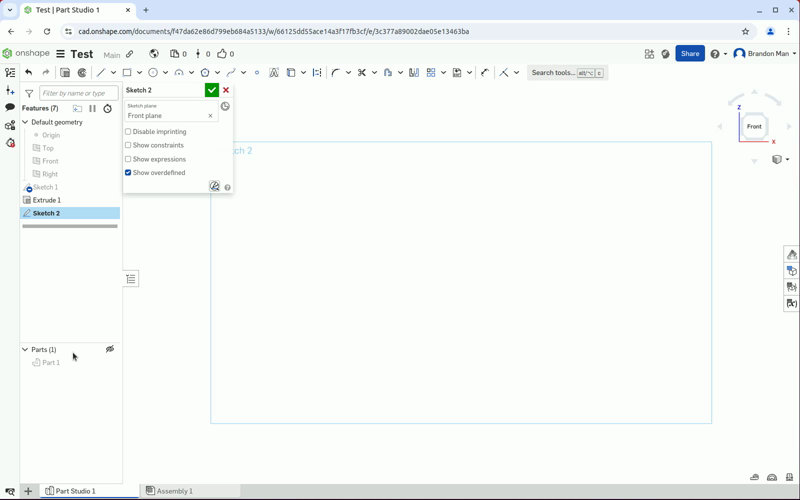
key(l)
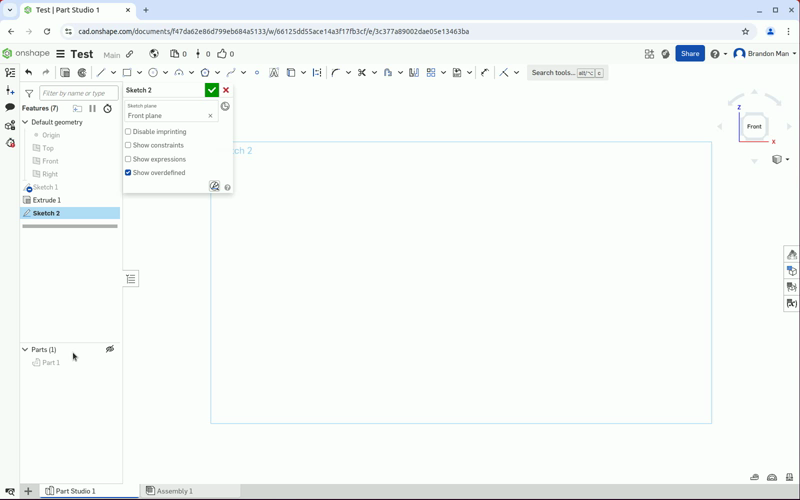
key_down(shift)
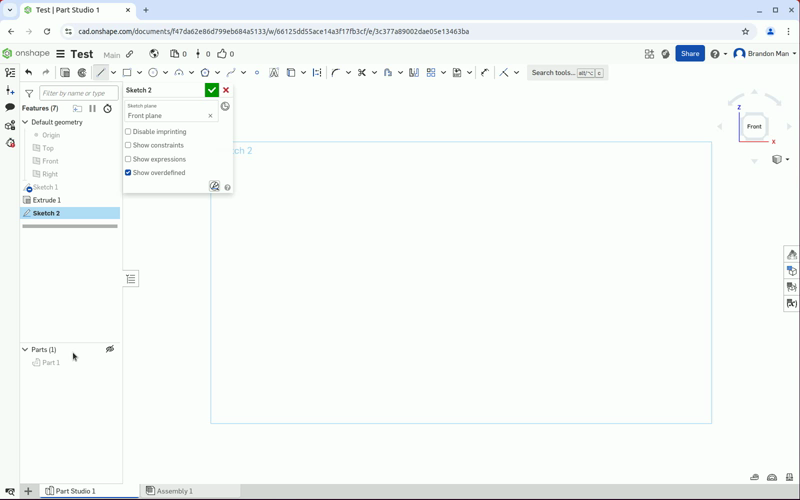
mouse_move(378, 282)
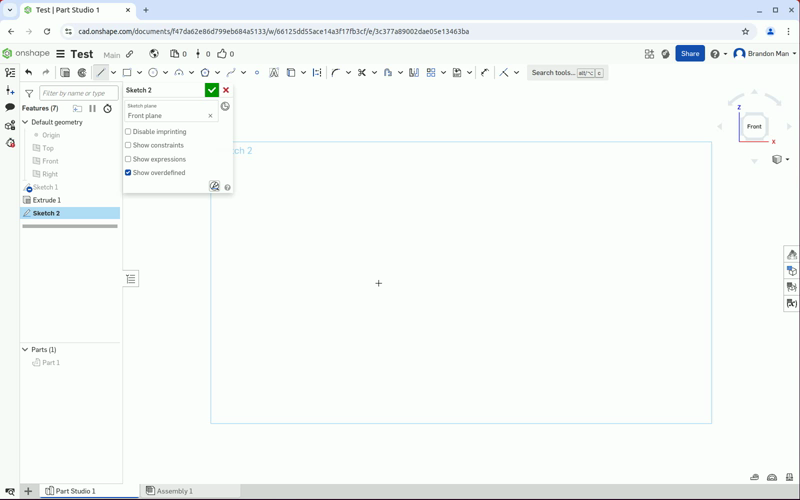
click(378, 282)
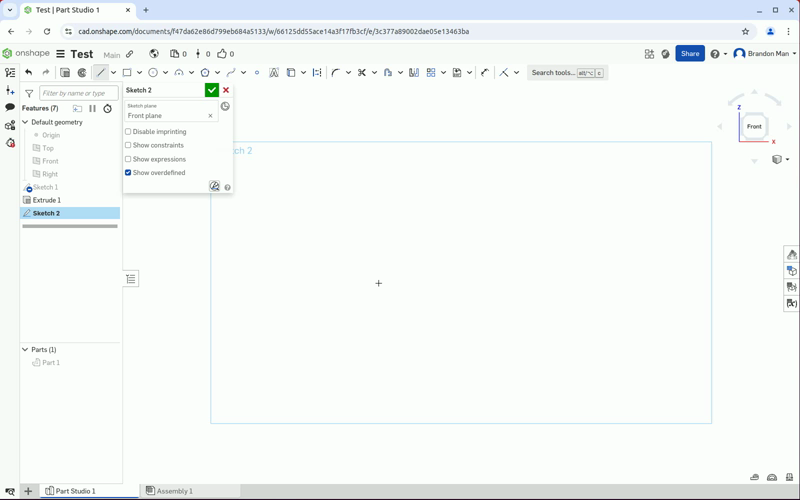
key_up(shift)
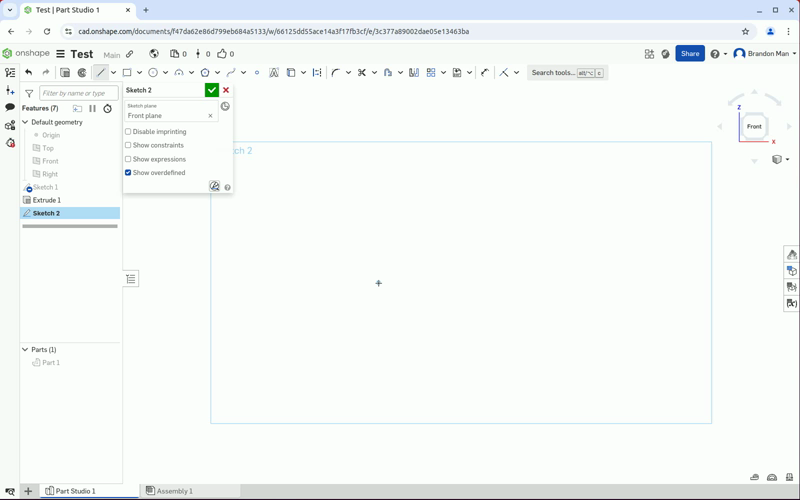
key_down(shift)
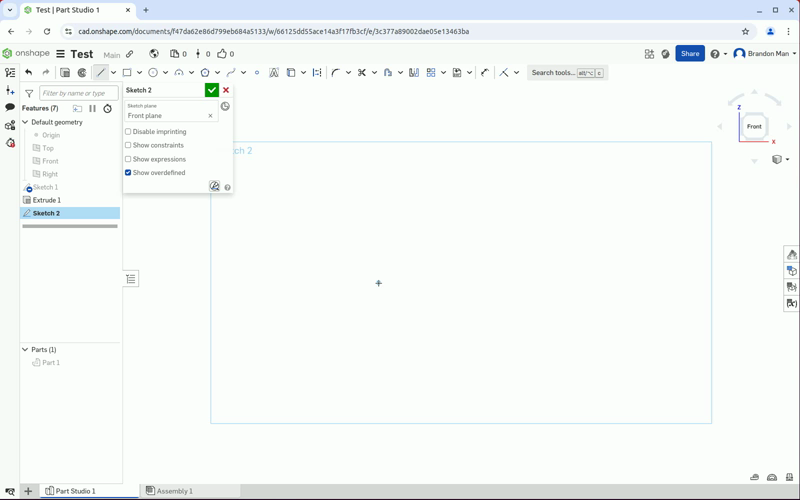
mouse_move(498, 282)
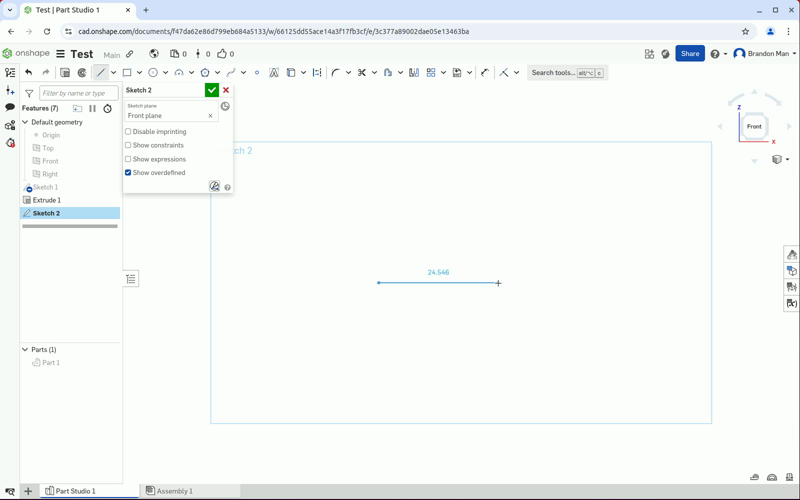
click(498, 282)
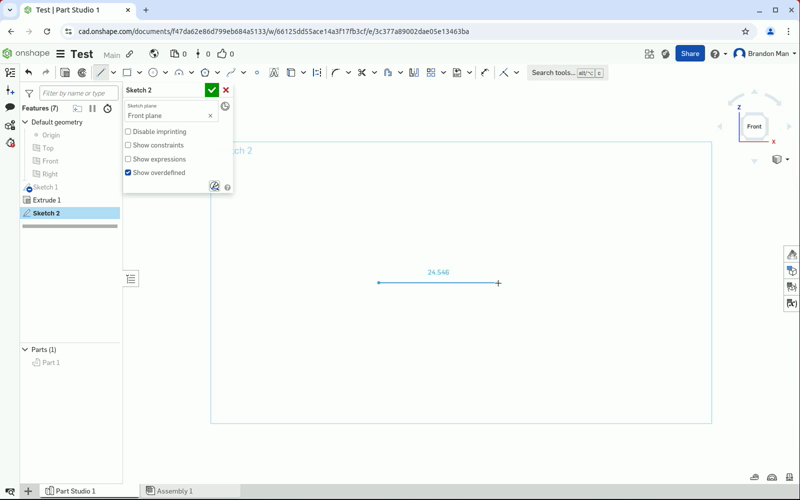
key_up(shift)
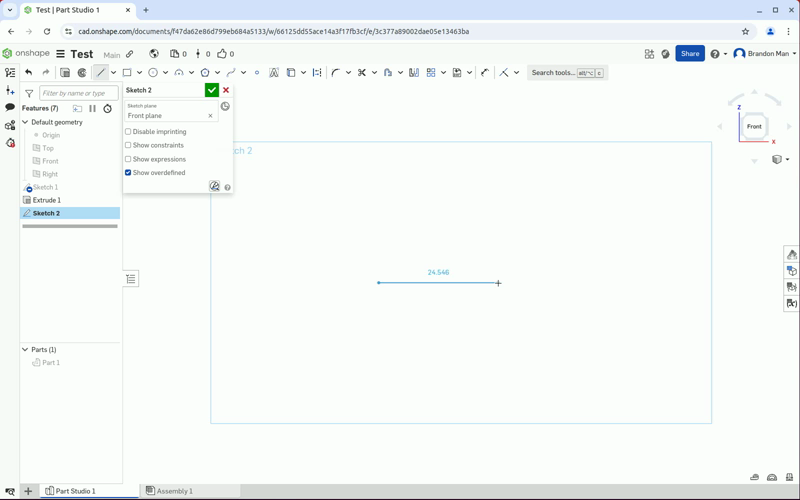
key_down(shift)
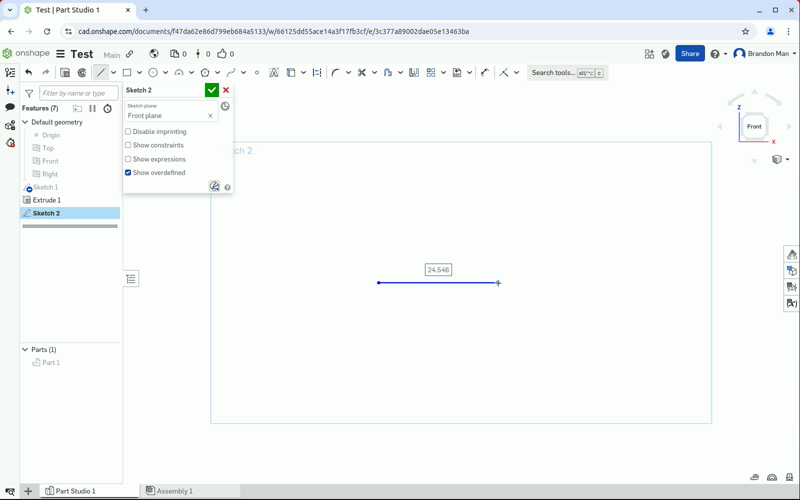
mouse_move(528, 282)
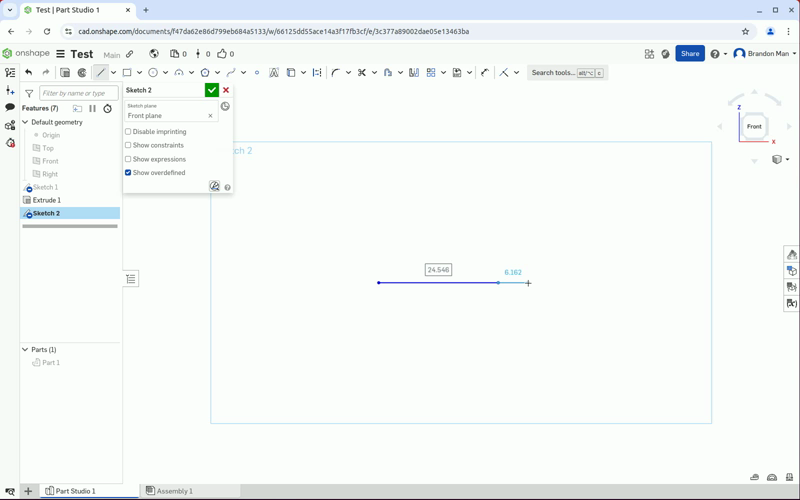
mouse_move(507, 269)
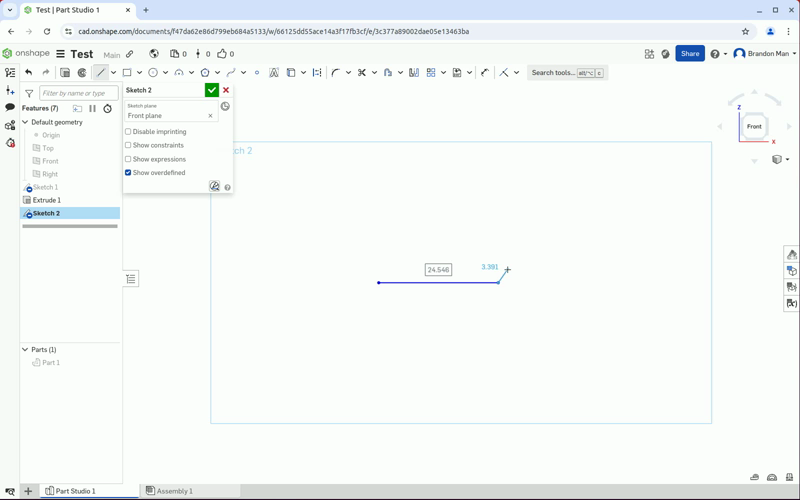
click(507, 269)
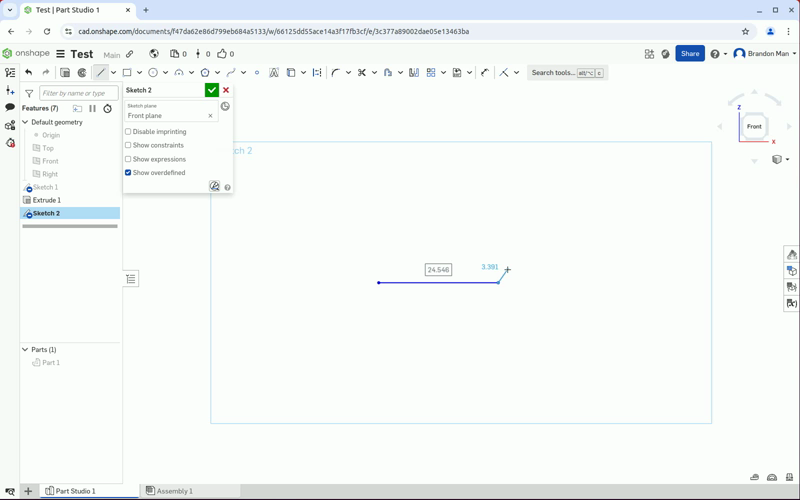
key_up(shift)
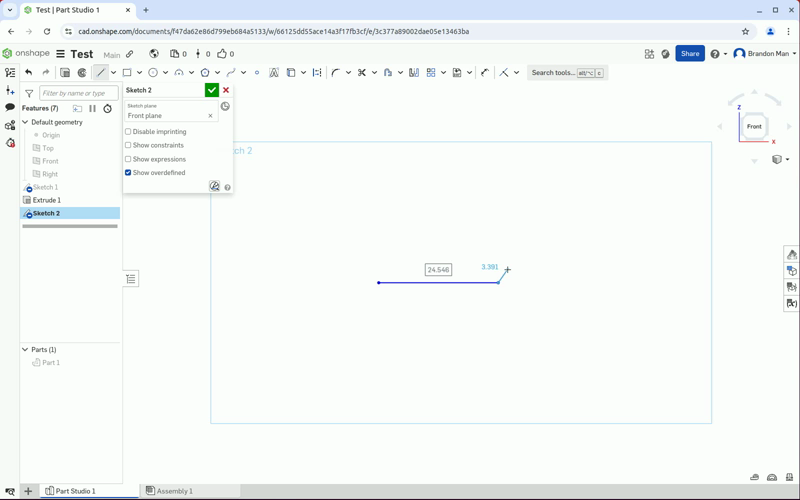
key(esc)
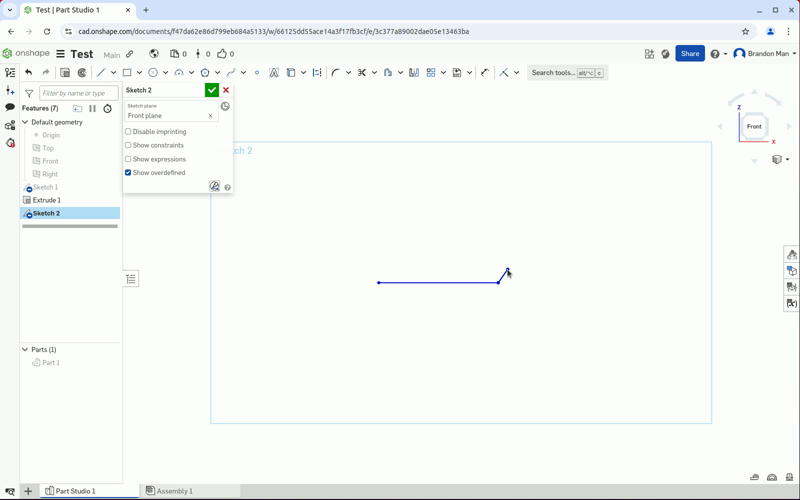
key(a)
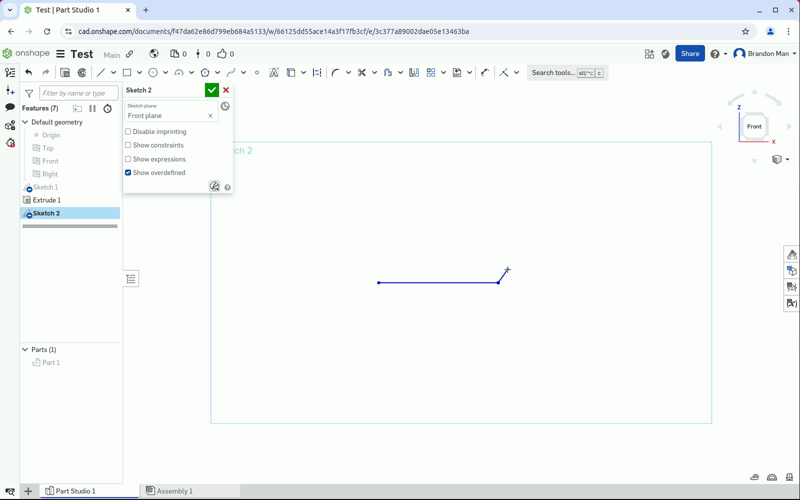
mouse_move(507, 269)
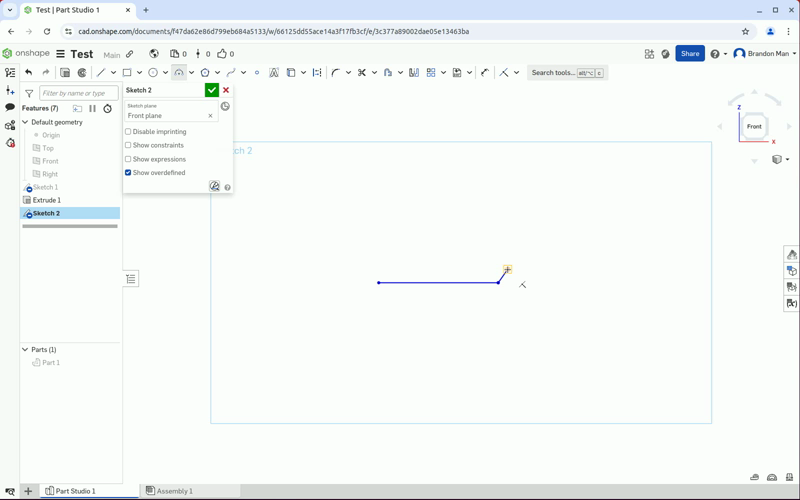
click(507, 269)
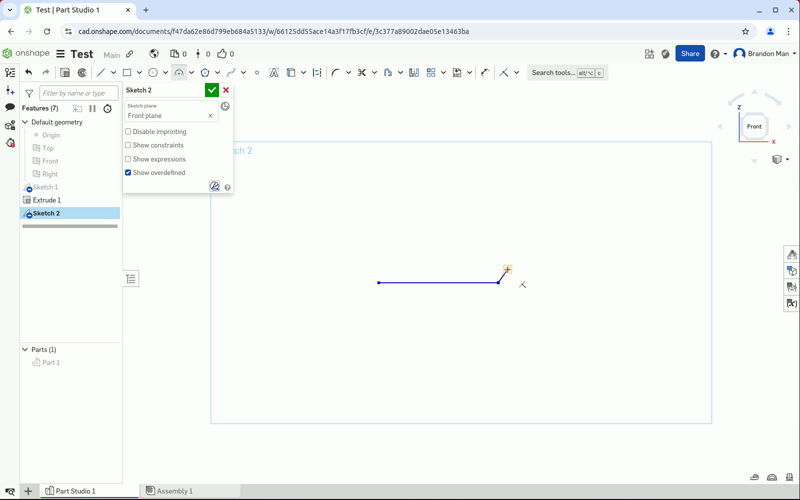
key_down(shift)
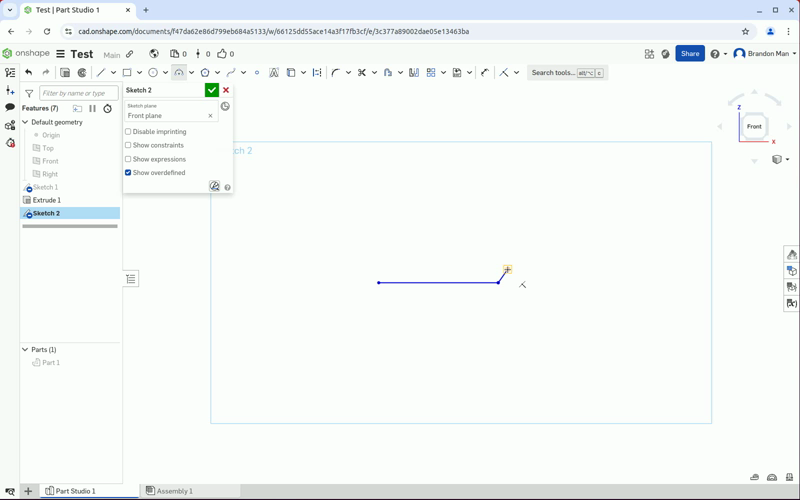
mouse_move(397, 230)
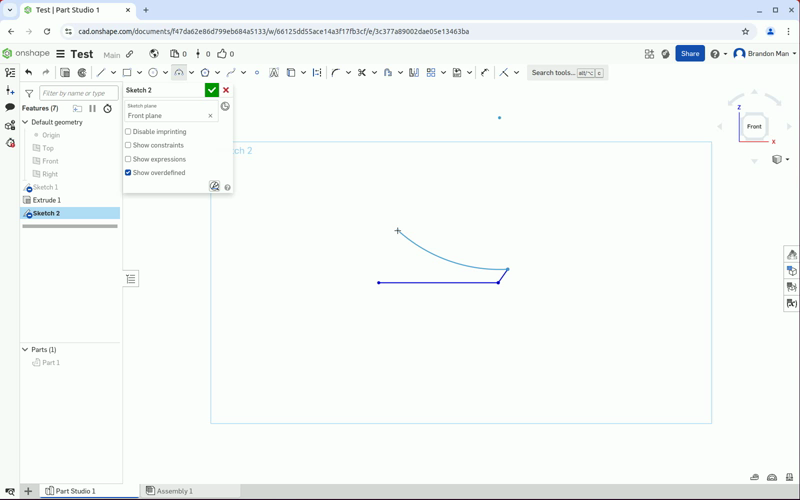
click(397, 230)
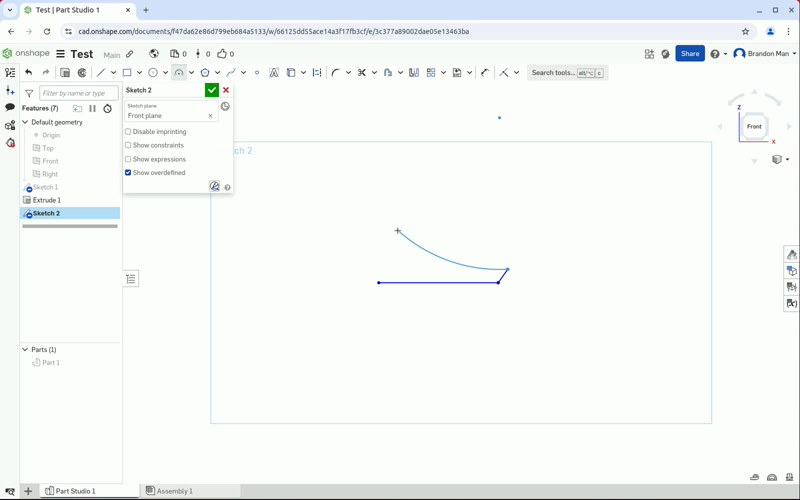
mouse_move(449, 259)
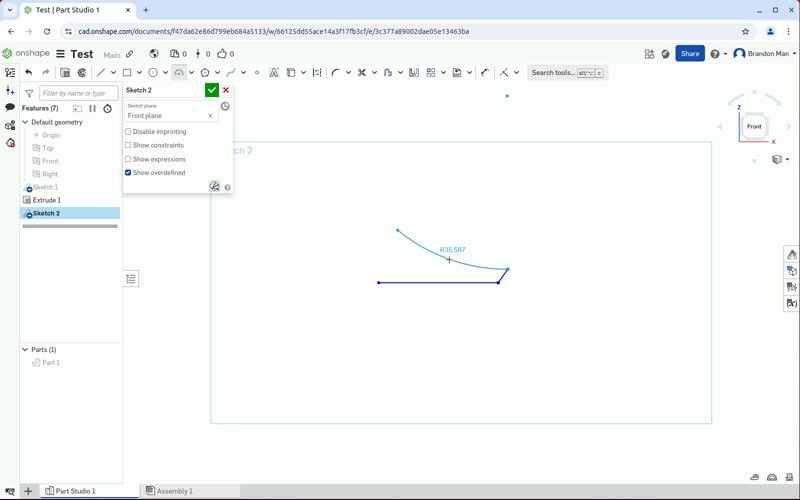
click(449, 259)
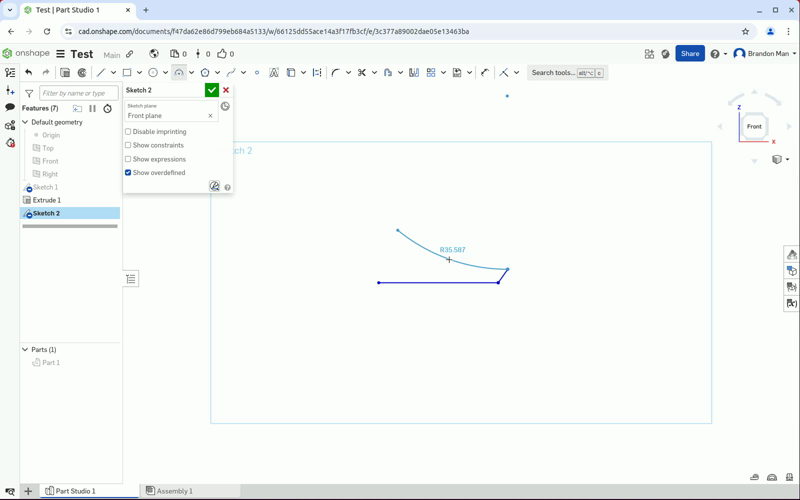
key_up(shift)
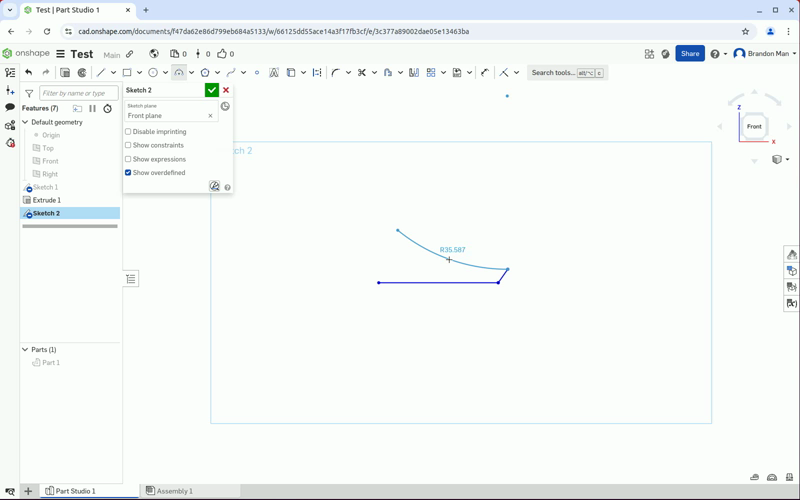
mouse_move(397, 230)
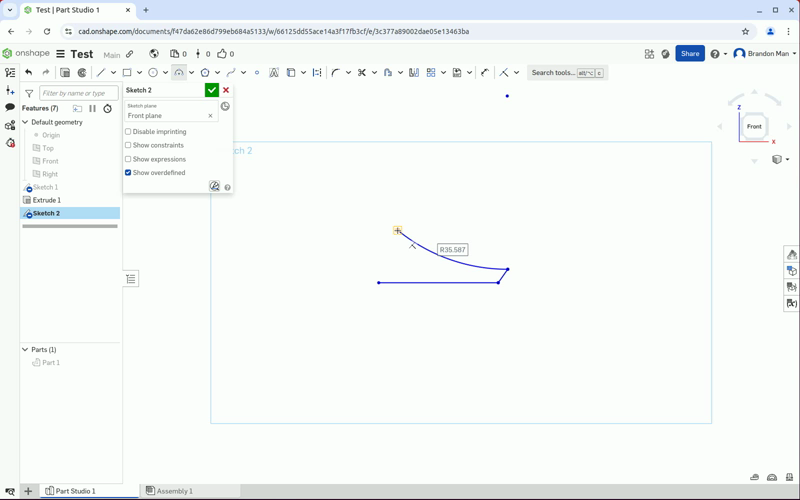
click(397, 230)
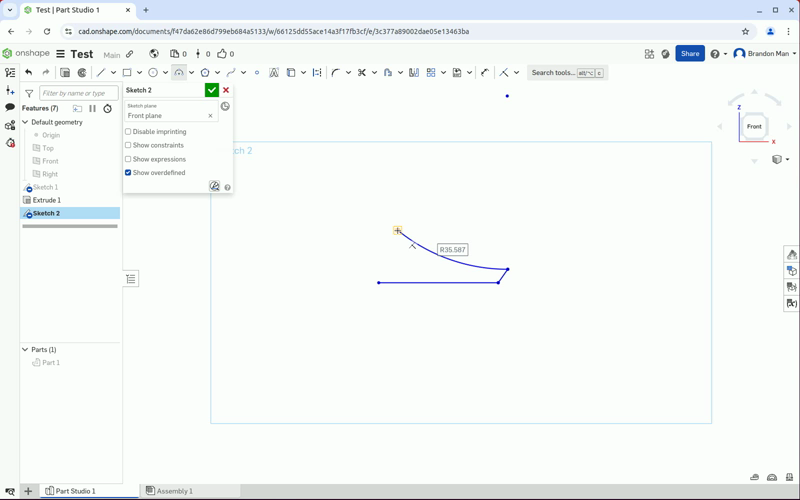
mouse_move(378, 282)
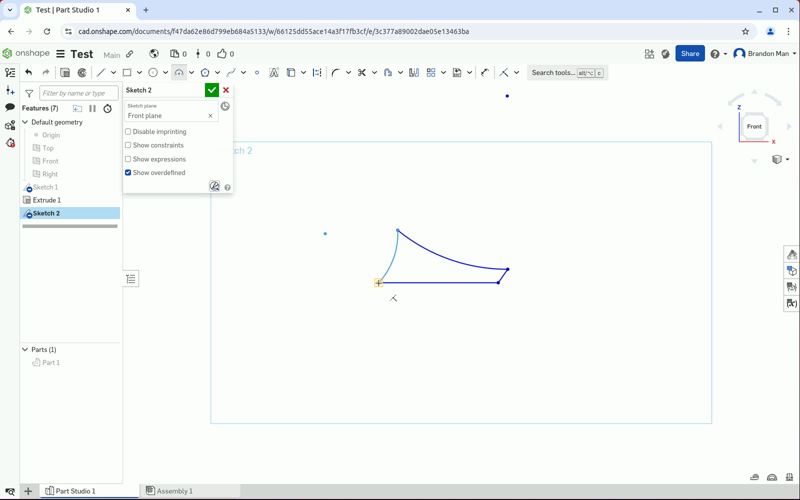
click(378, 282)
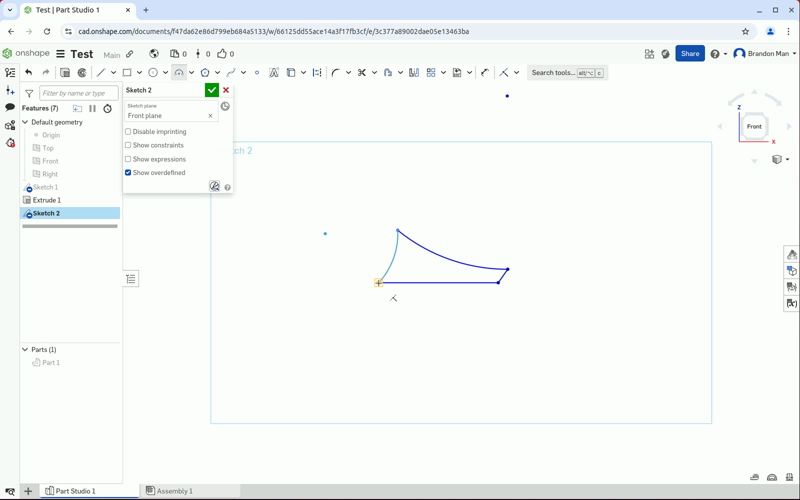
key_down(shift)
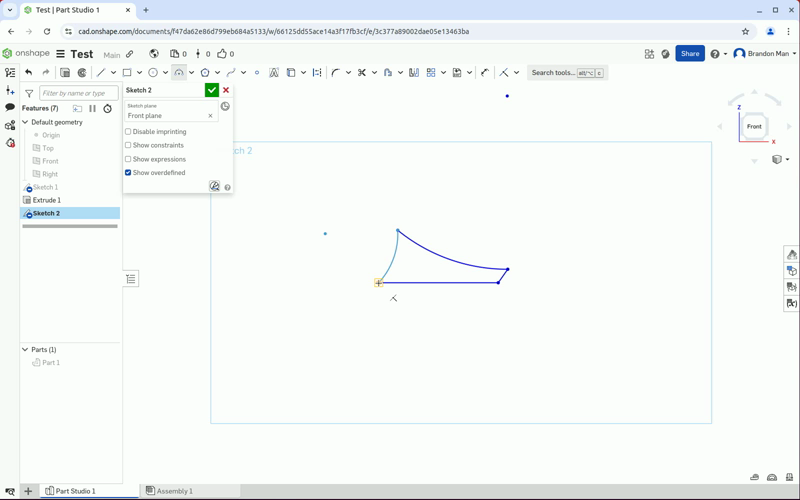
mouse_move(350, 243)
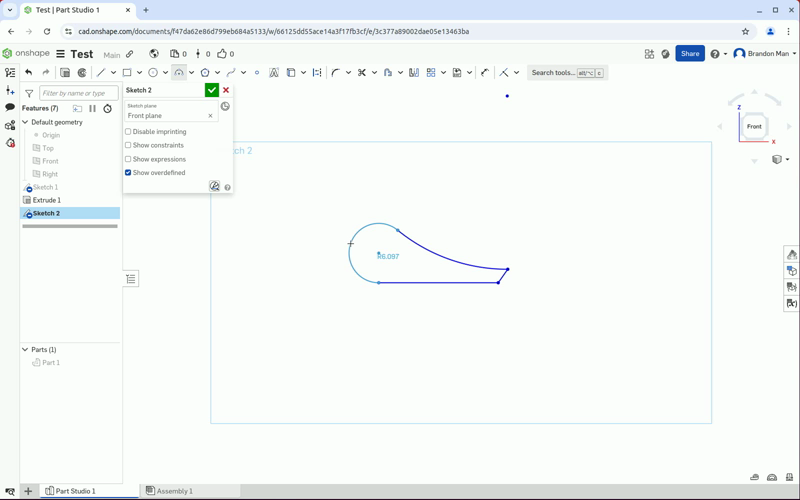
click(350, 243)
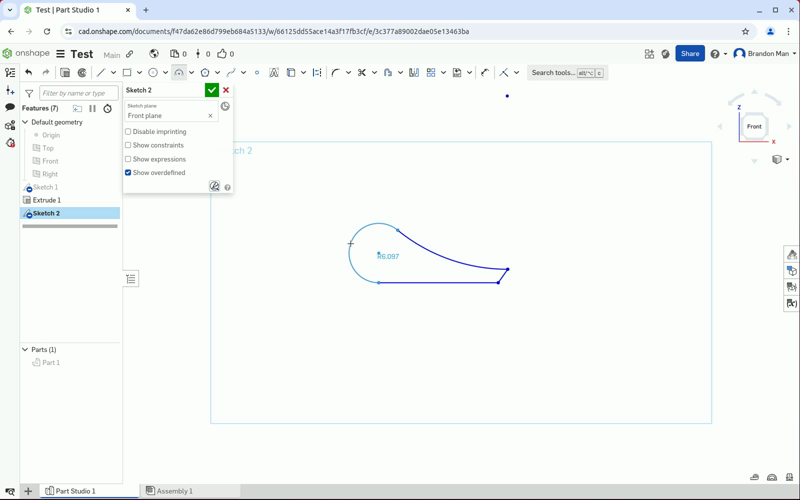
key_up(shift)
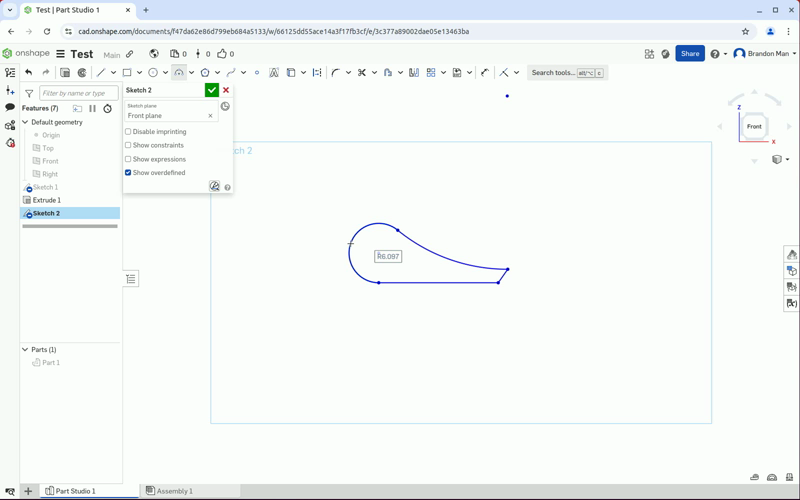
key(esc)
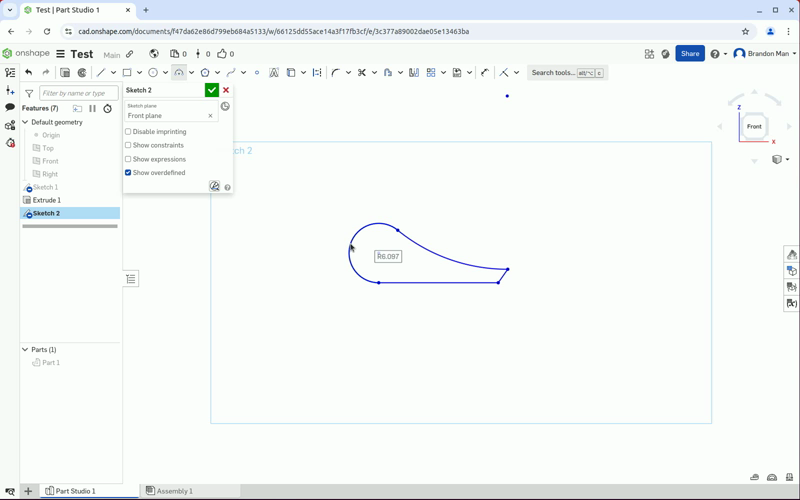
key(c)
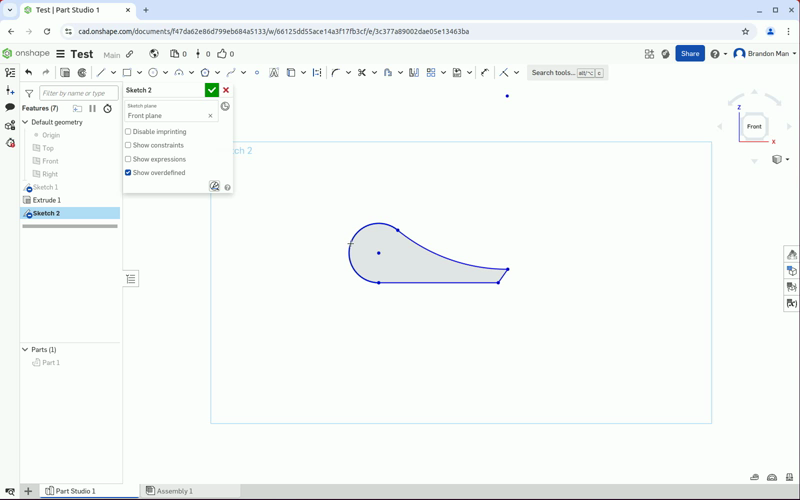
key_down(shift)
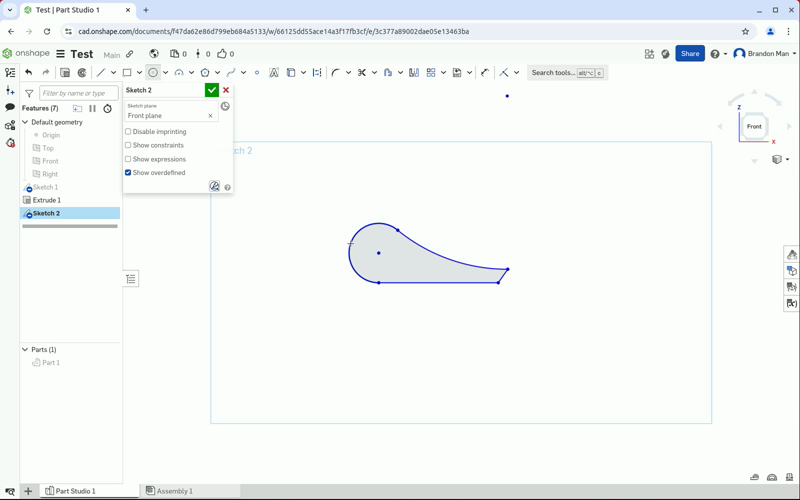
mouse_move(378, 253)
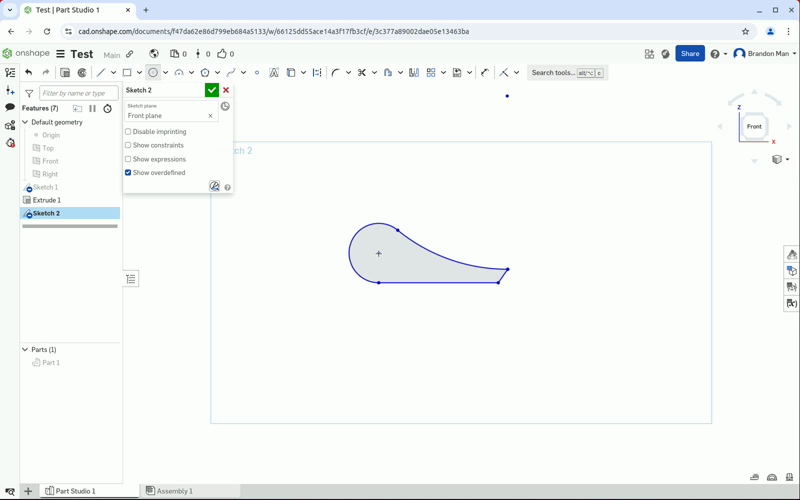
click(378, 253)
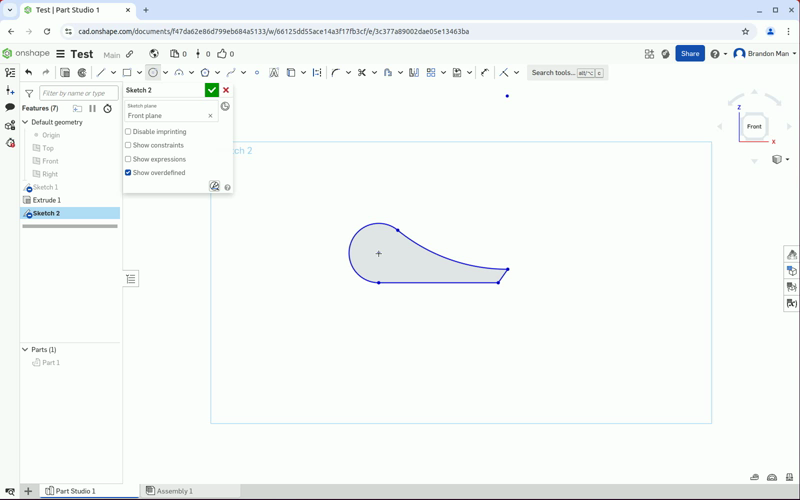
key_up(shift)
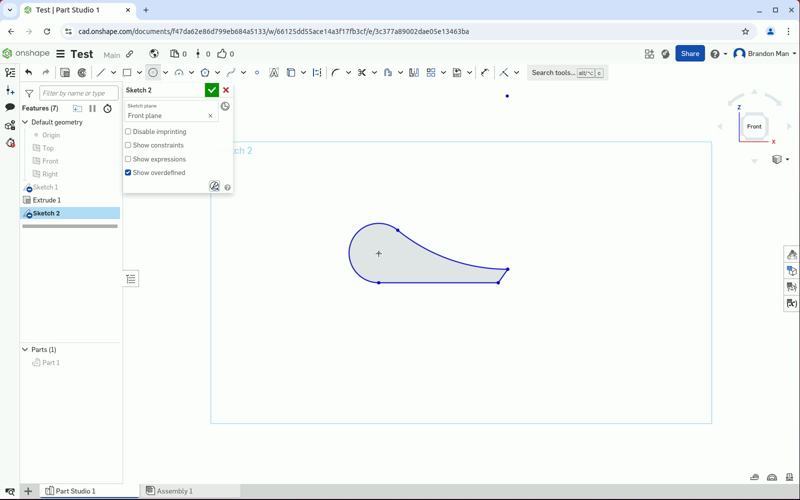
mouse_move(392, 253)
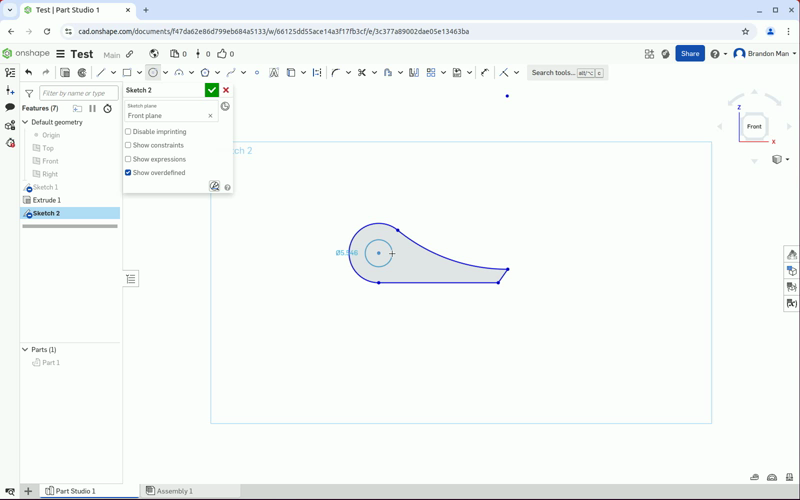
click(392, 253)
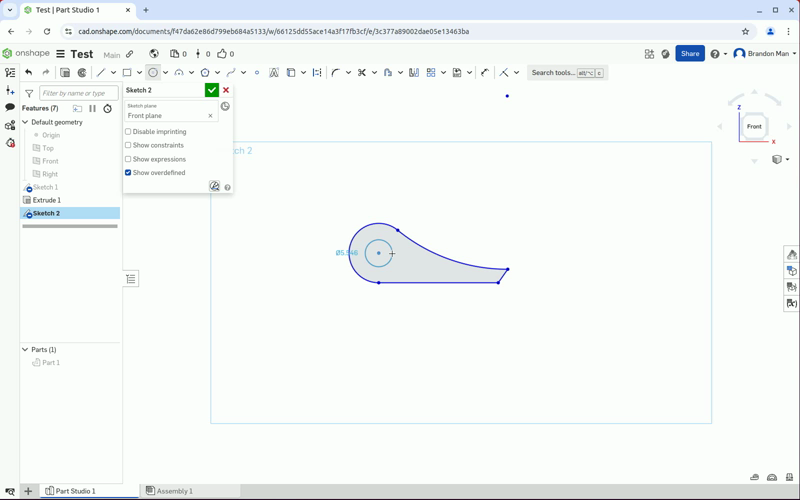
key(esc)
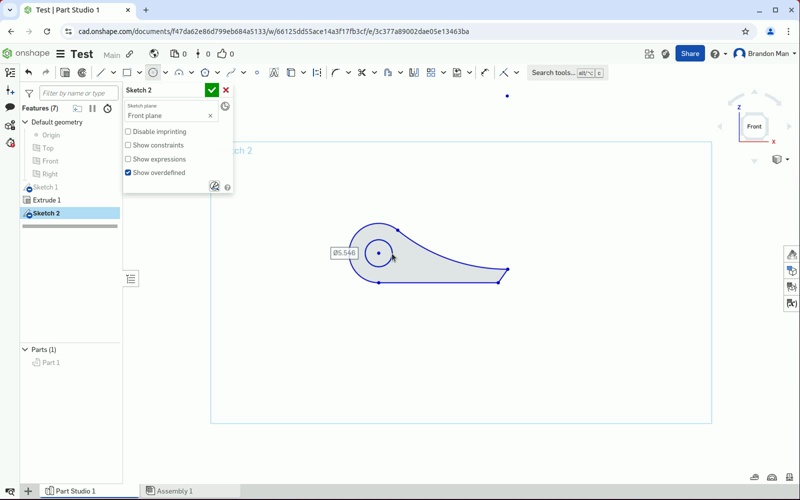
mouse_move(392, 234)
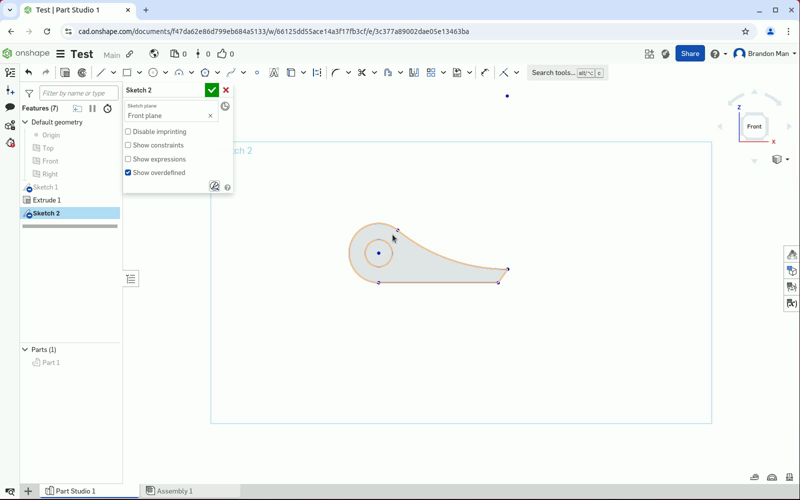
click(392, 234)
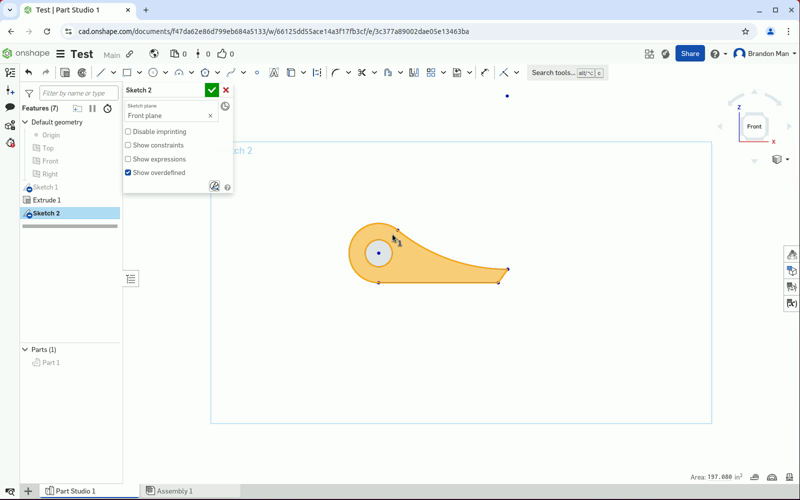
mouse_move(73, 352)
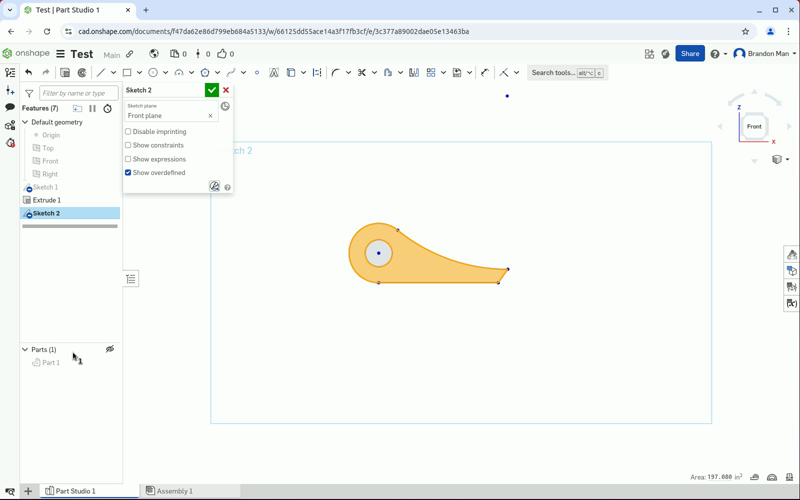
key(shift+y)
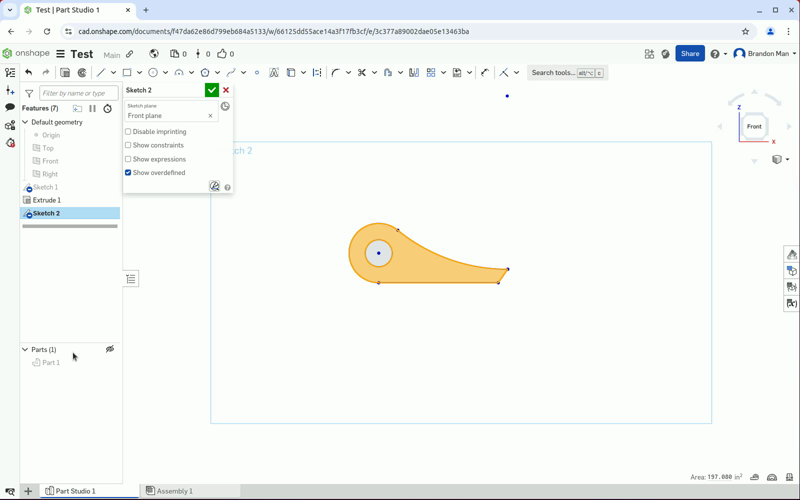
key(shift+e)
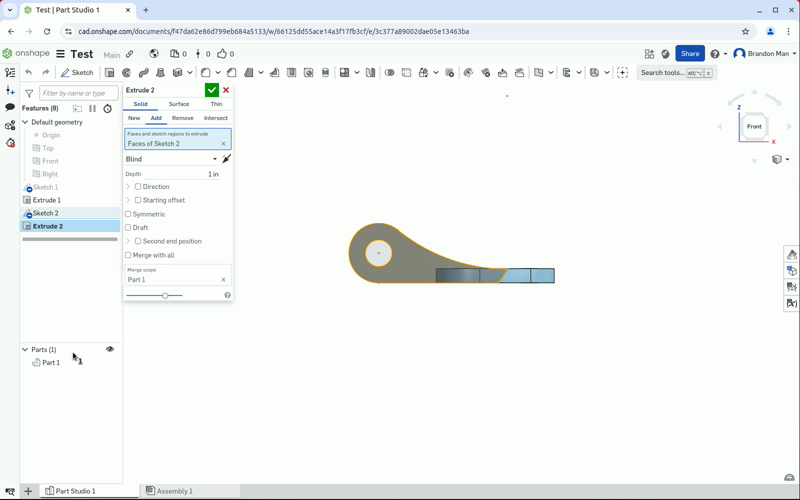
mouse_move(143, 106)
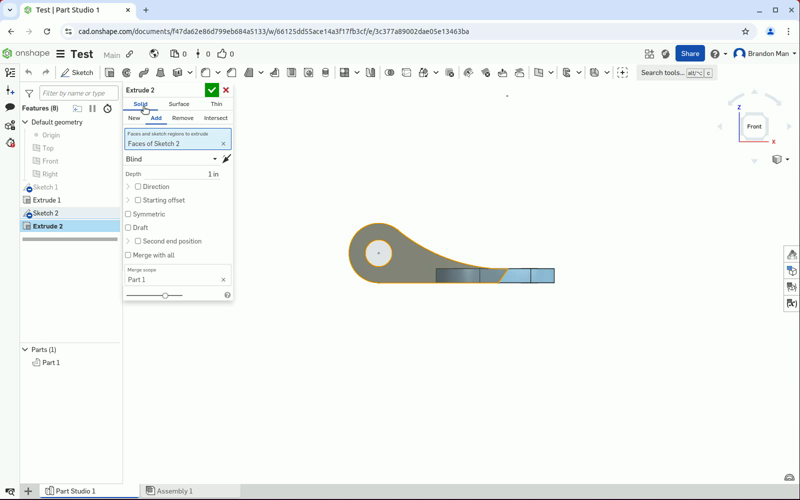
click(143, 106)
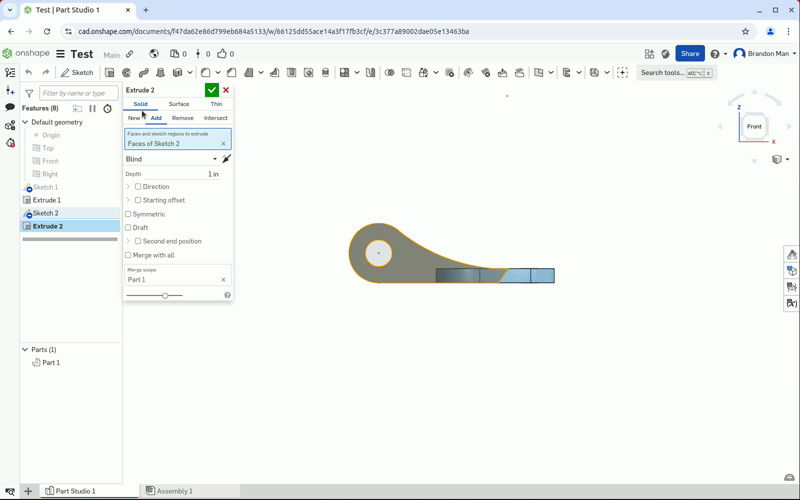
mouse_move(137, 120)
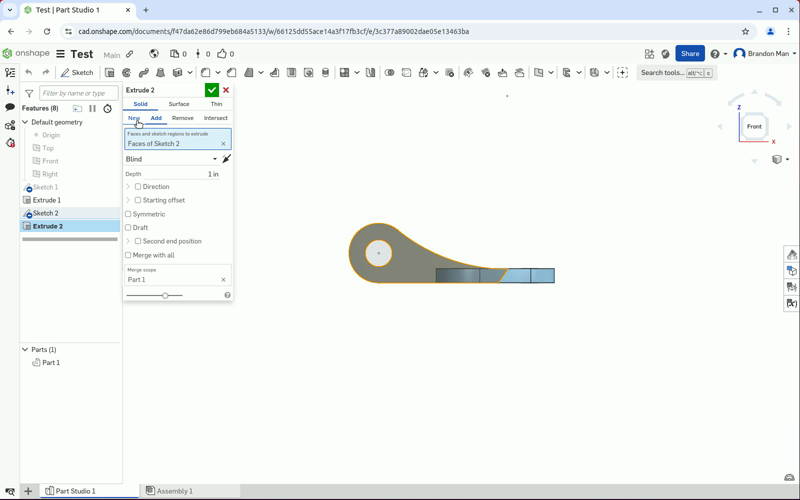
click(137, 120)
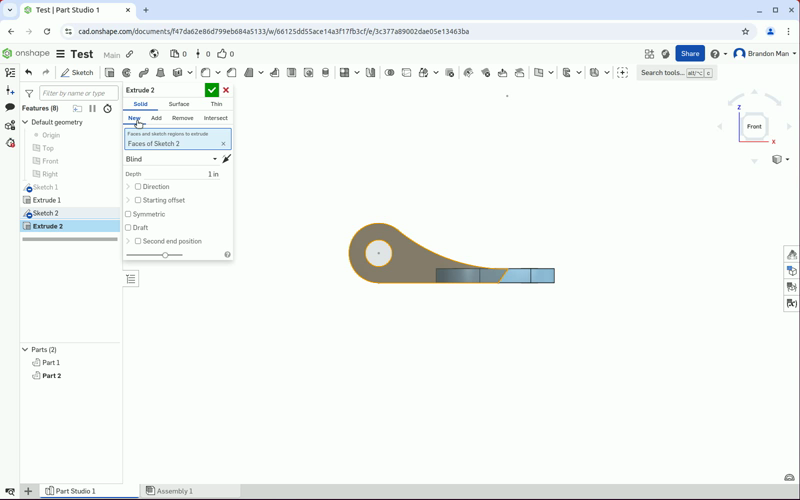
key(tab, 4)
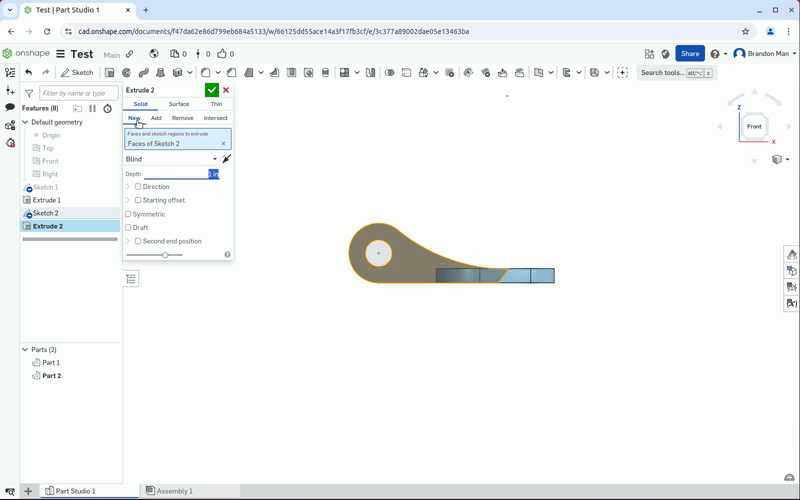
text(4.332)
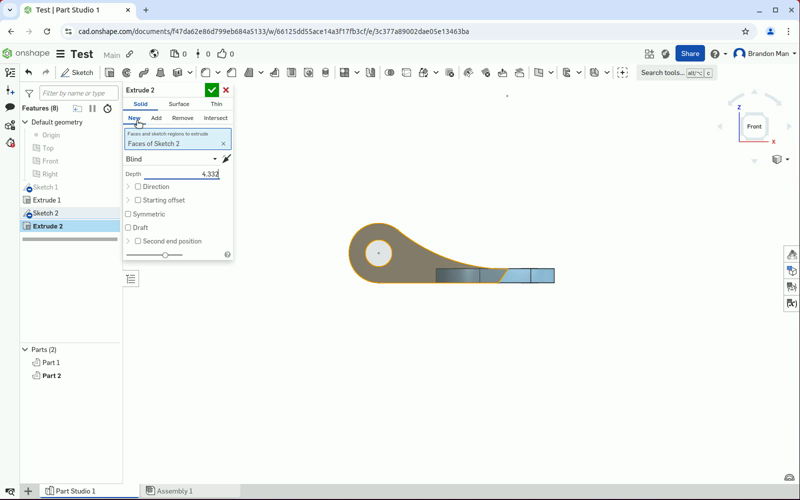
key(tab, 3)
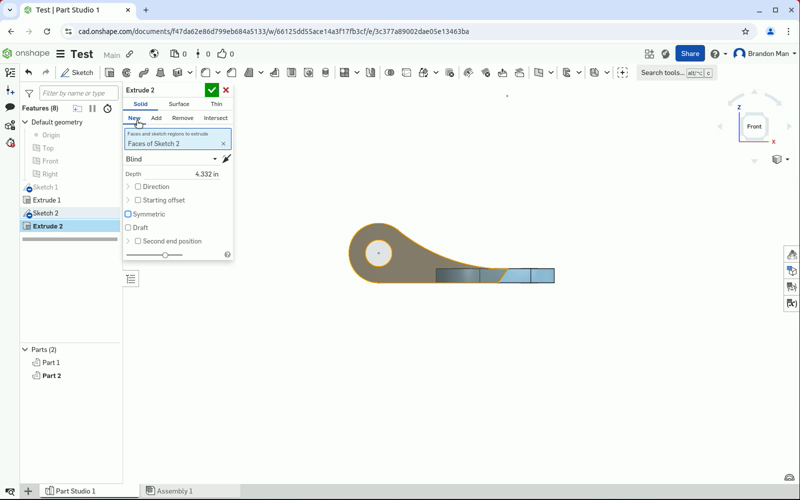
key(space)
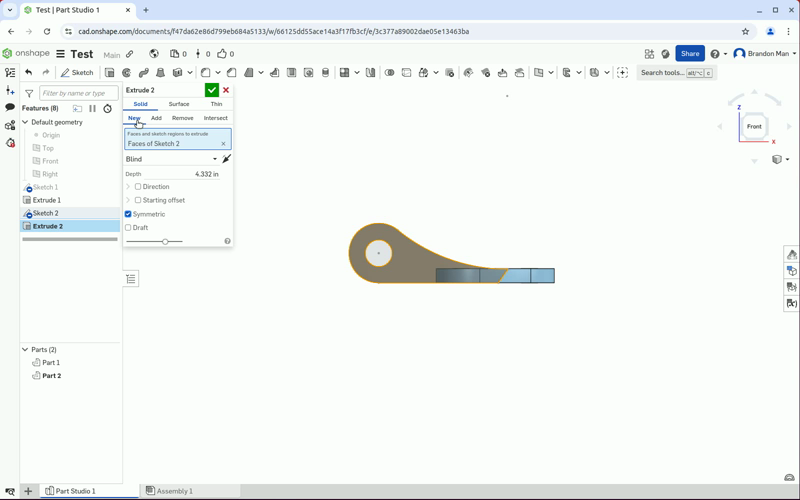
key(enter)
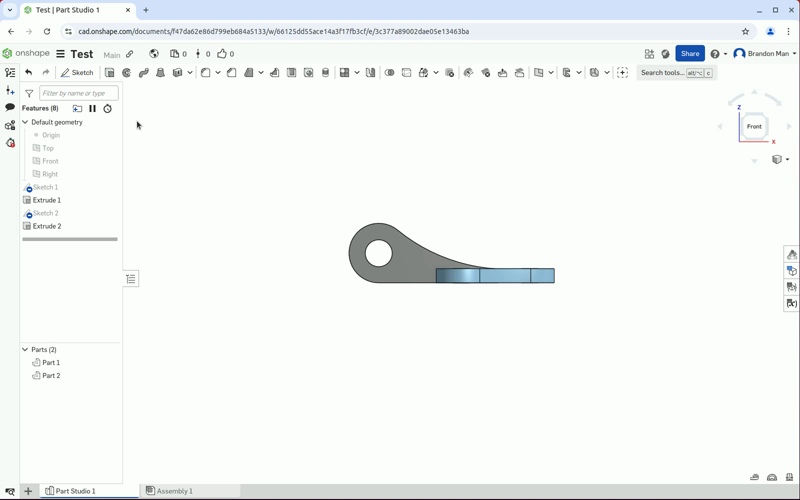
key(shift+h)
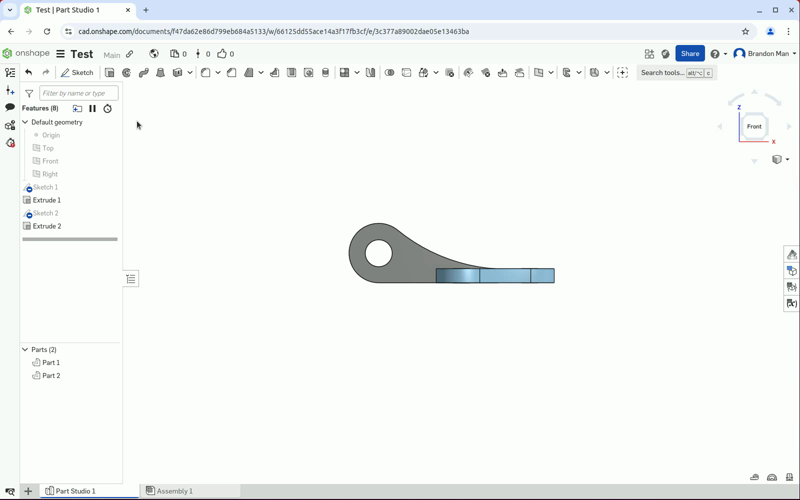
key(shift+h)
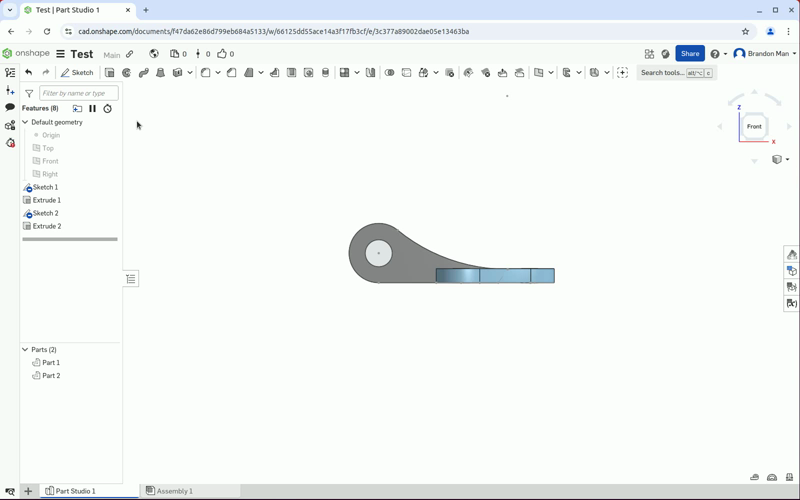
key(shift+7)
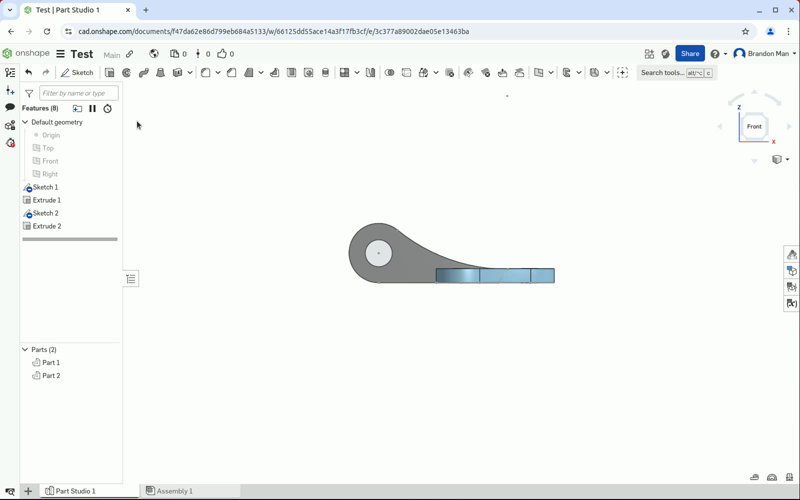
key(left, 2)
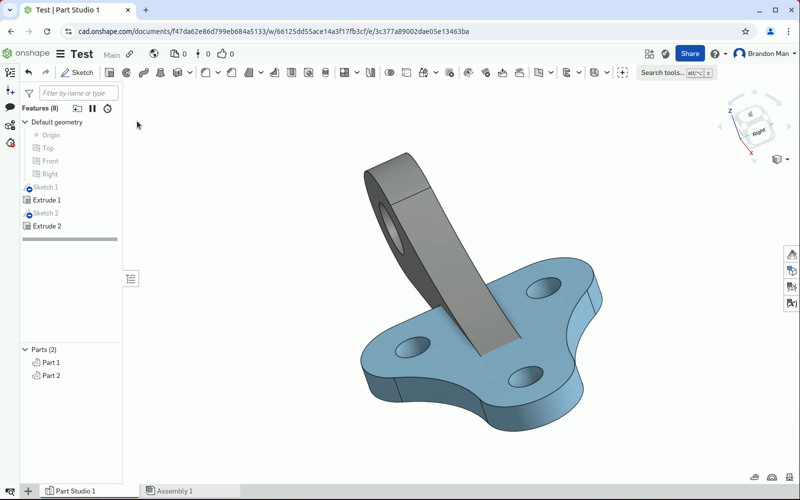
key(down, 2)
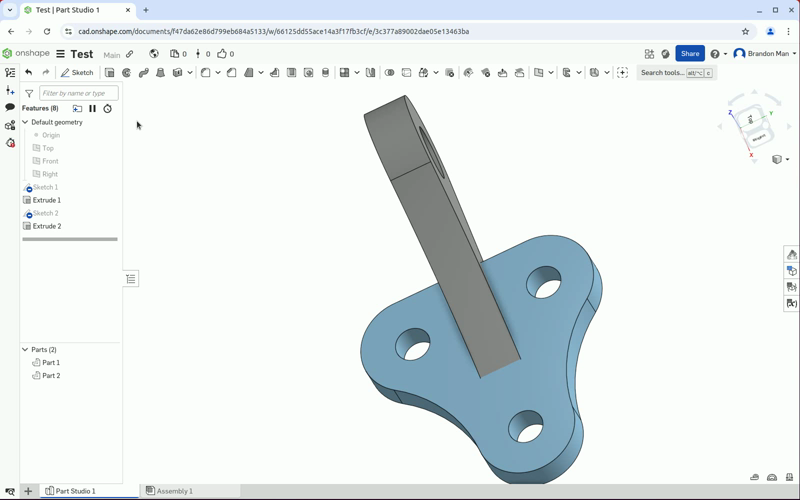
key(up, 2)
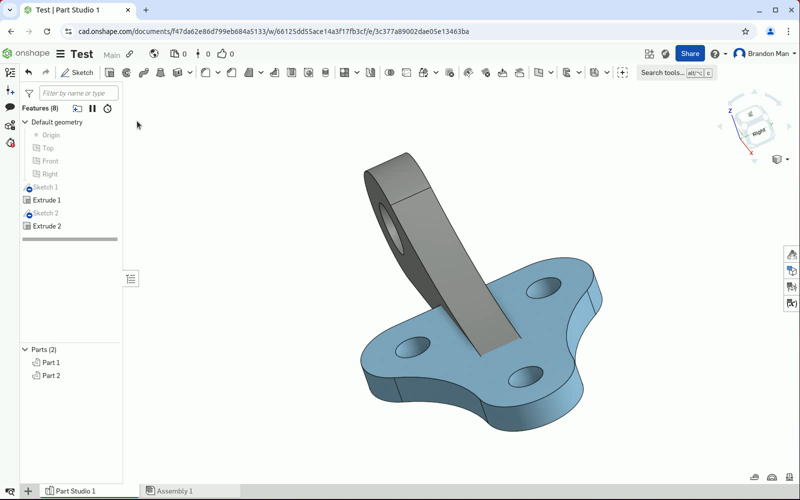
key(right, 2)
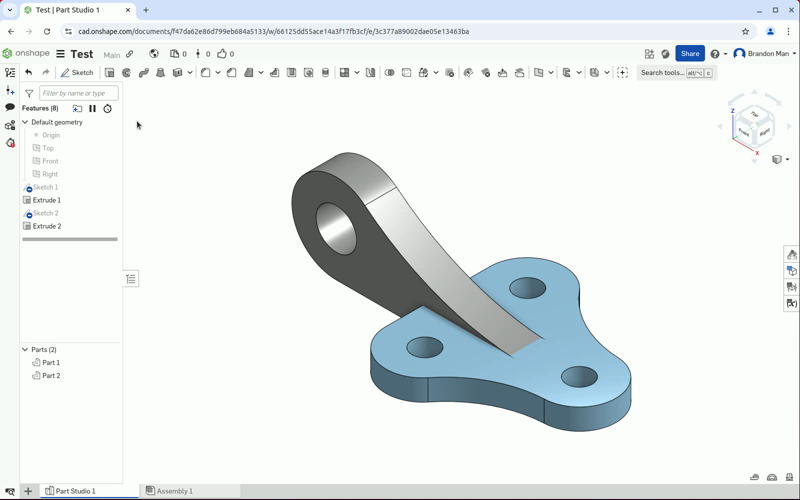
mouse_move(73, 189)
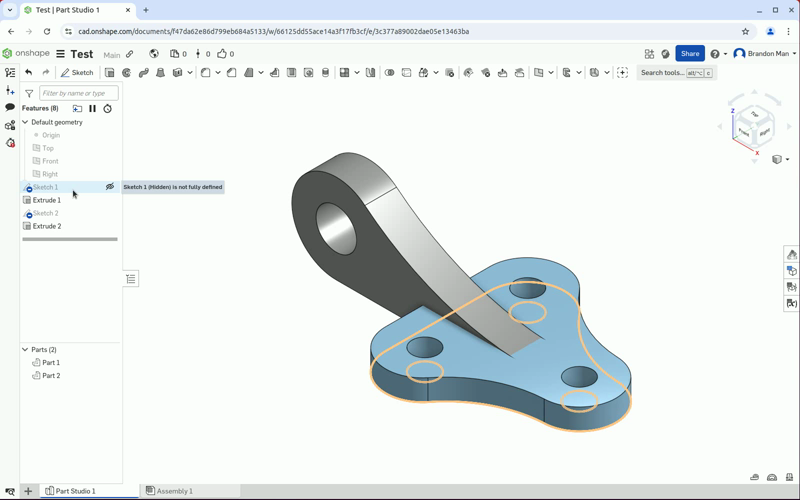
click(73, 189)